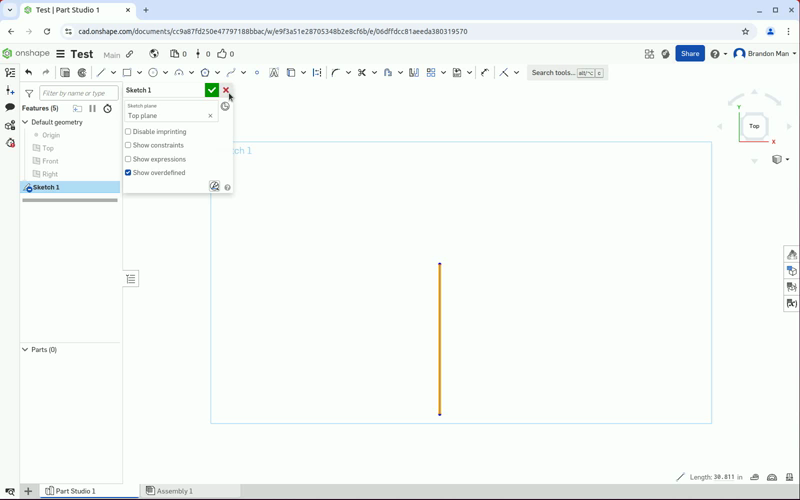
key(shift+h)
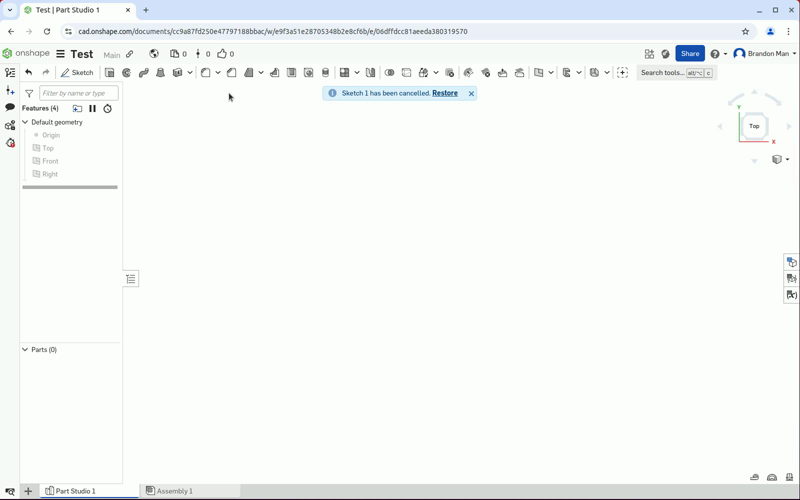
mouse_move(73, 352)
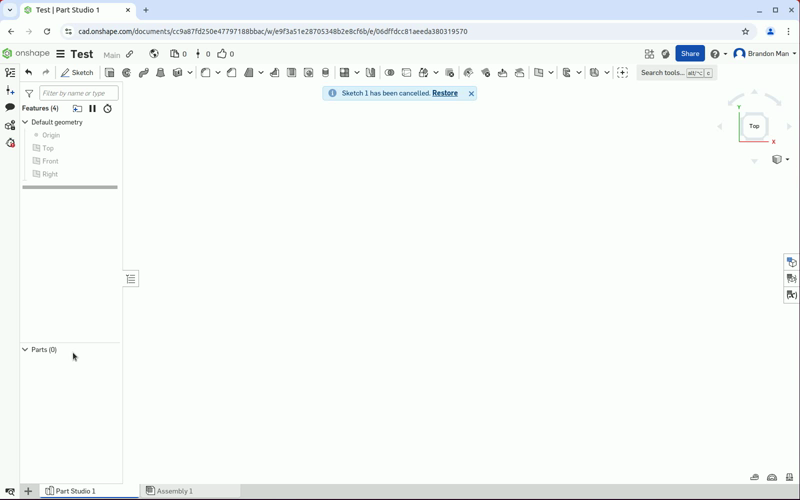
key(y)
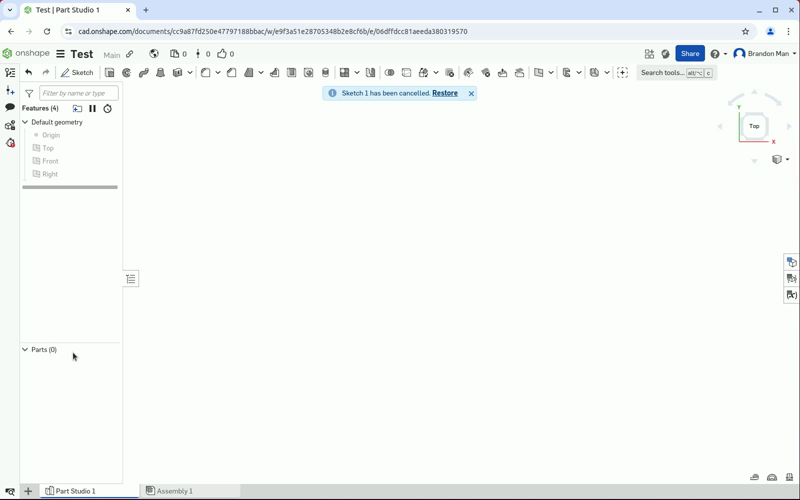
key(shift+p)
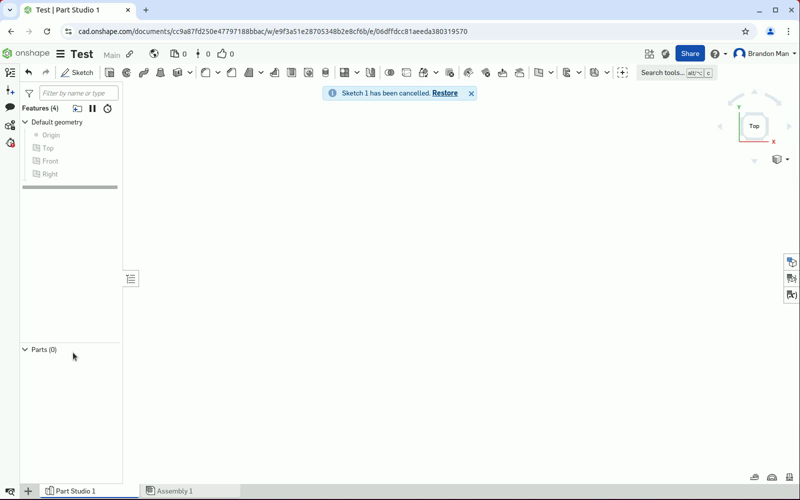
key(space)
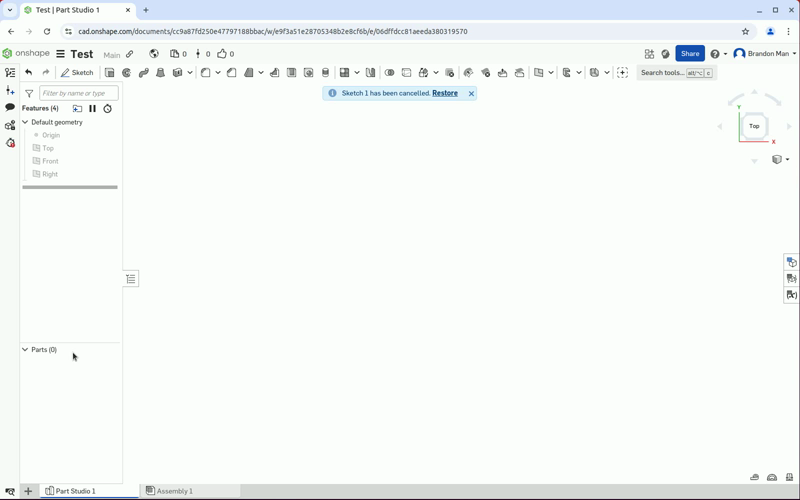
key_down(shift)
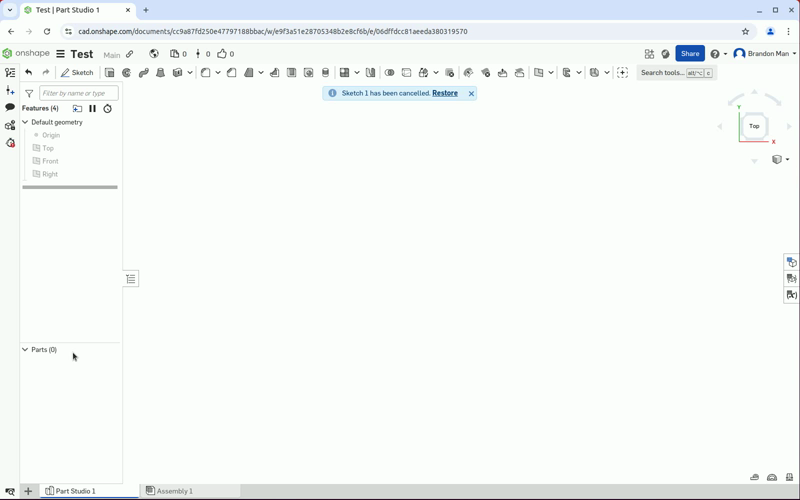
key(up)
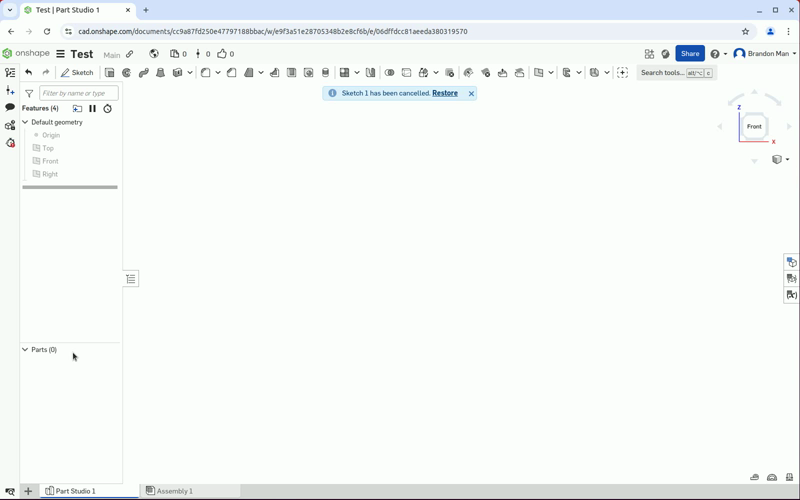
key_up(shift)
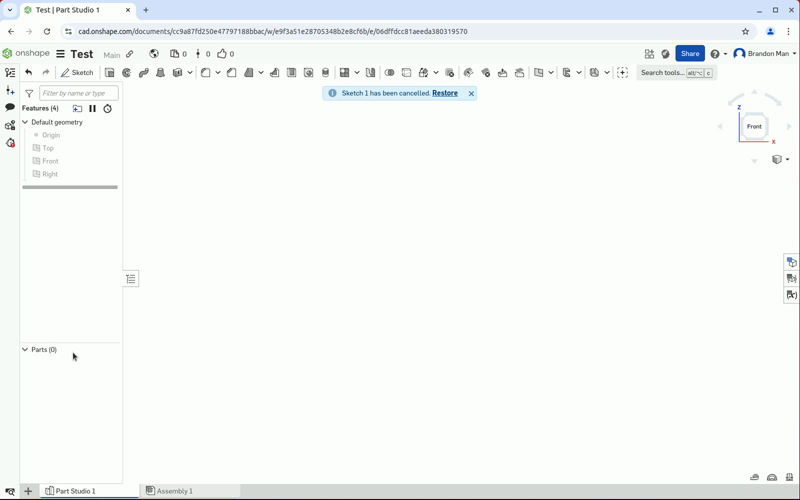
mouse_move(73, 352)
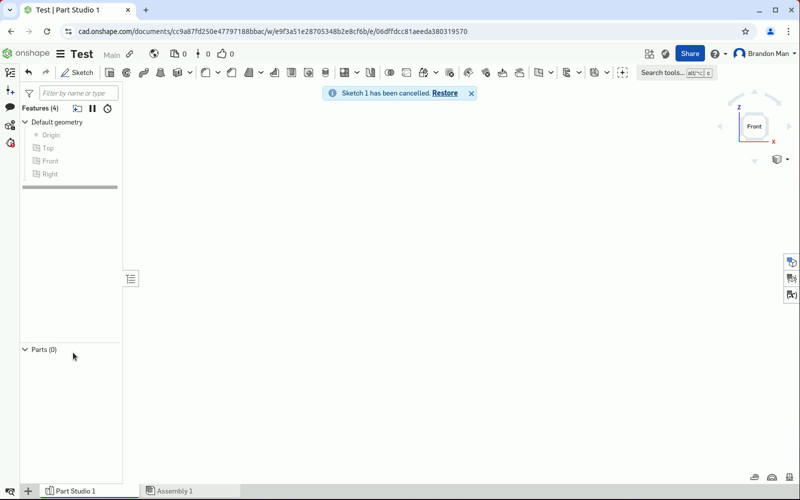
key(shift+y)
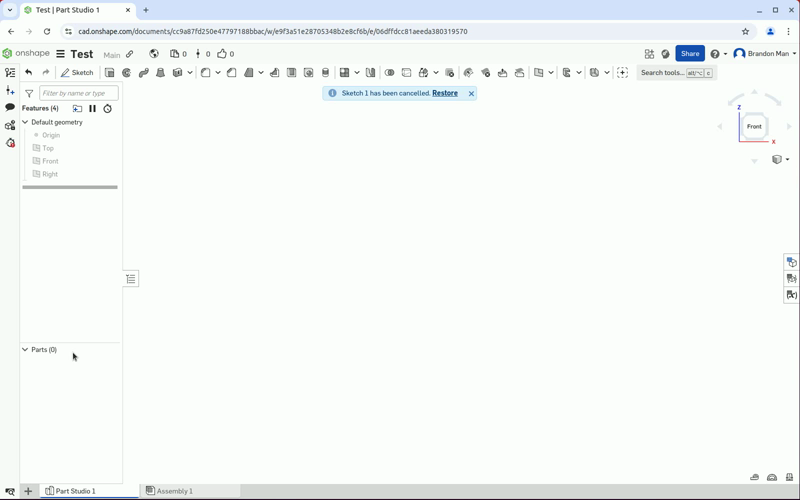
key(shift+s)
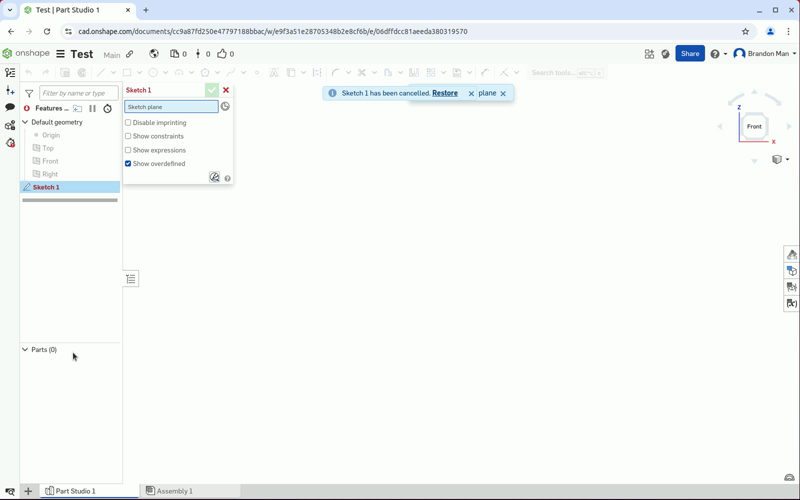
mouse_move(73, 163)
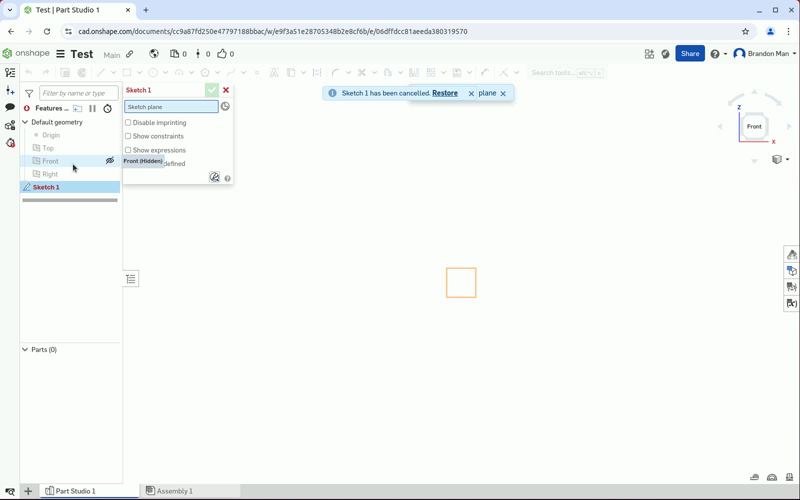
click(73, 163)
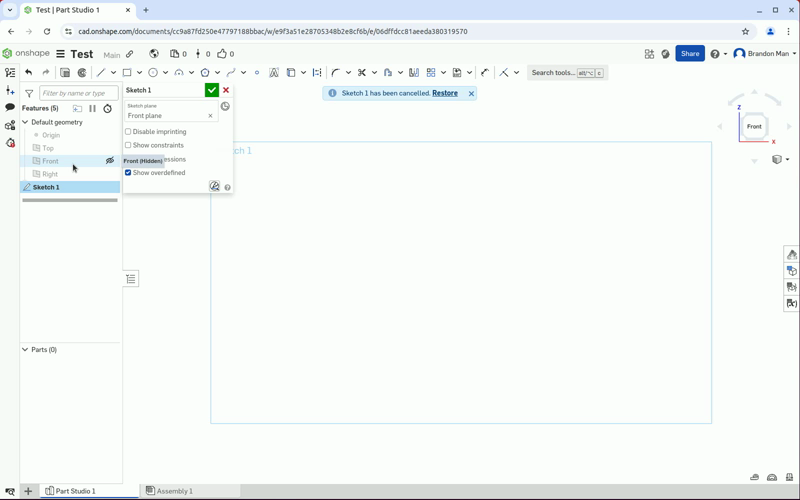
mouse_move(73, 352)
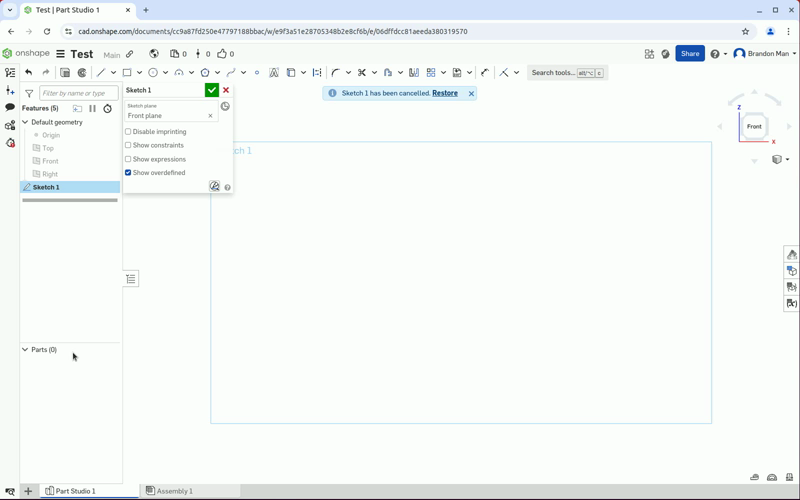
key(y)
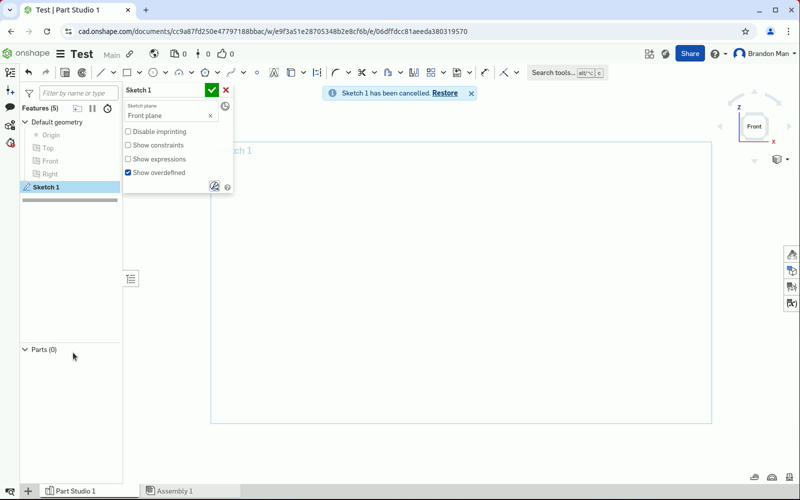
key(l)
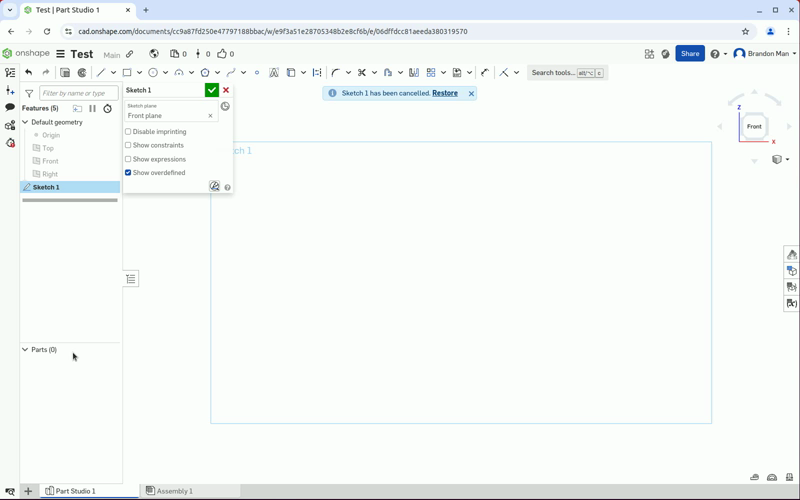
key_down(shift)
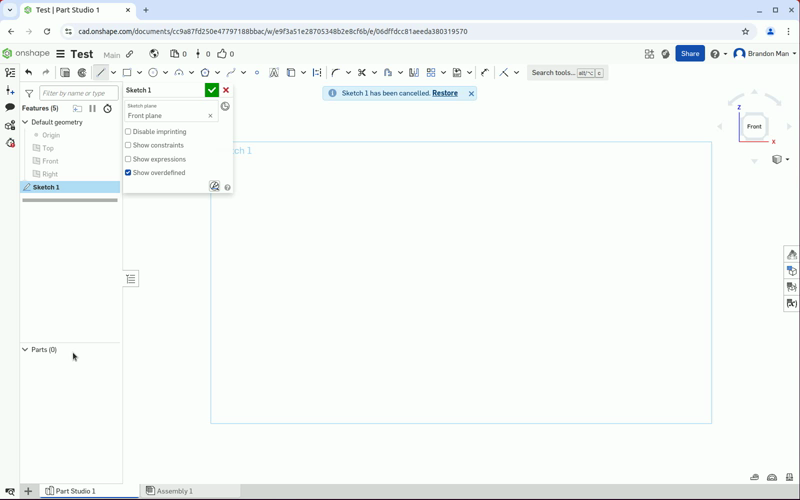
mouse_move(362, 363)
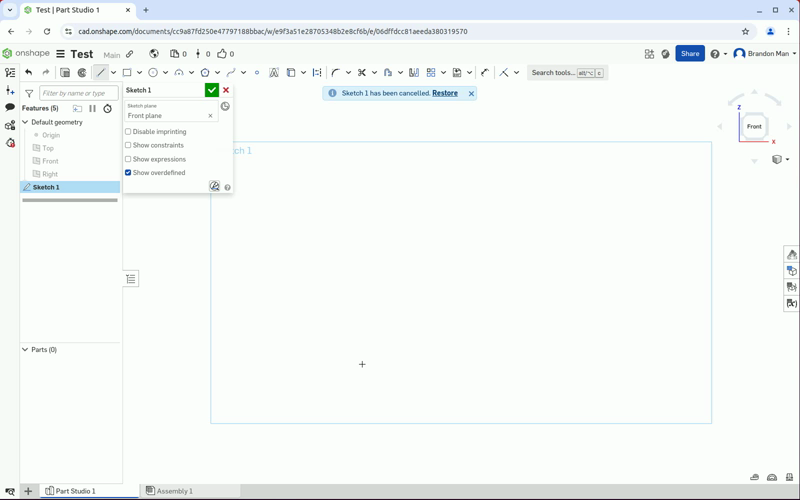
click(362, 363)
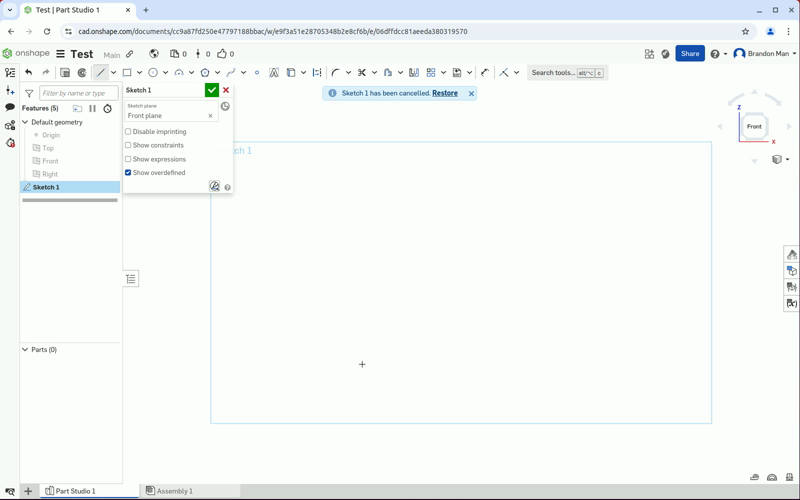
key_up(shift)
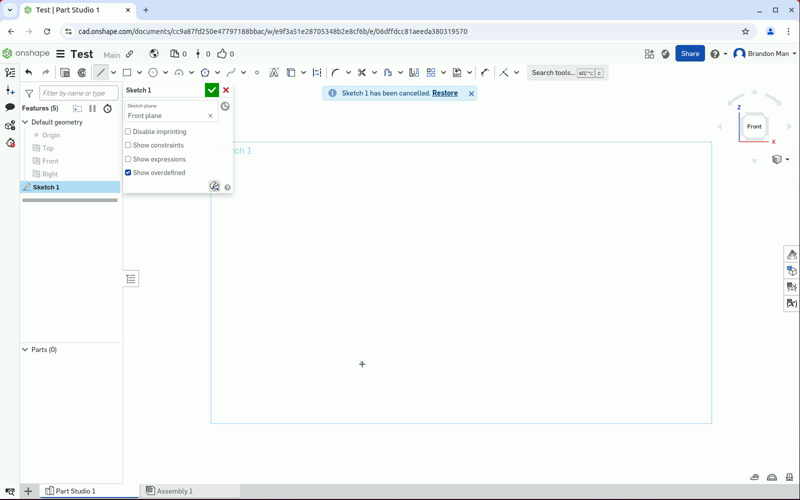
key_down(shift)
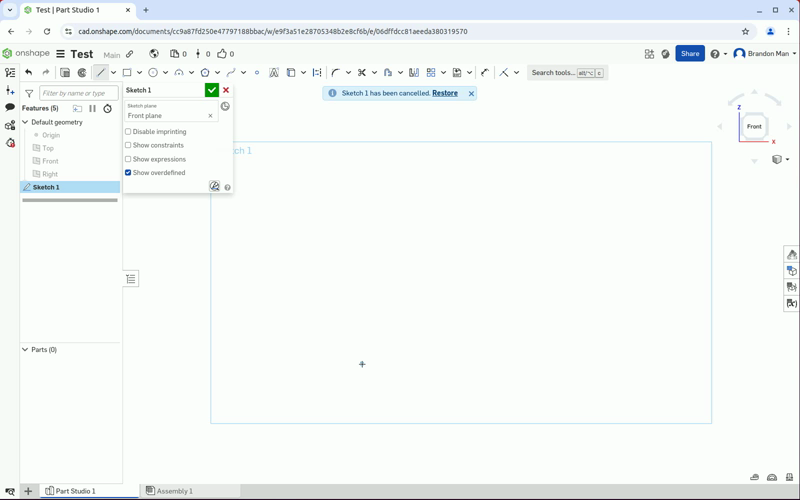
mouse_move(566, 363)
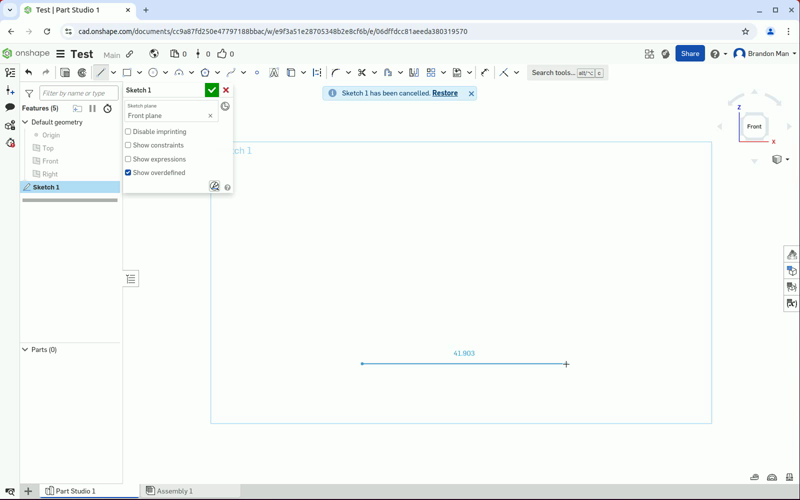
click(566, 363)
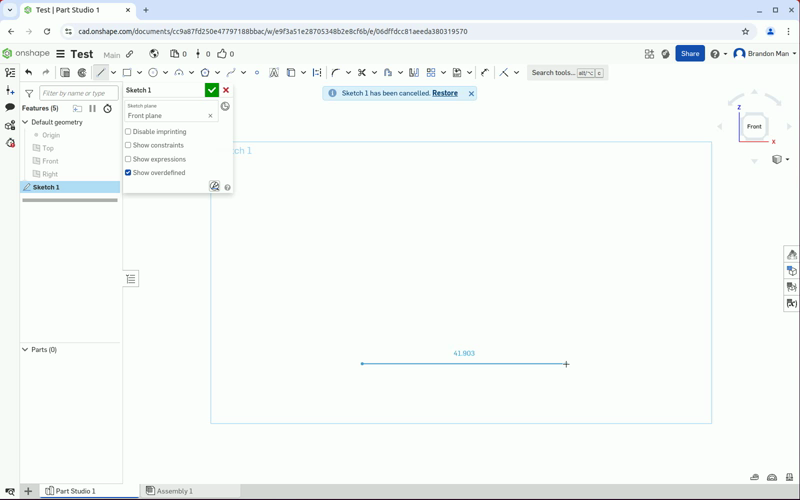
key_up(shift)
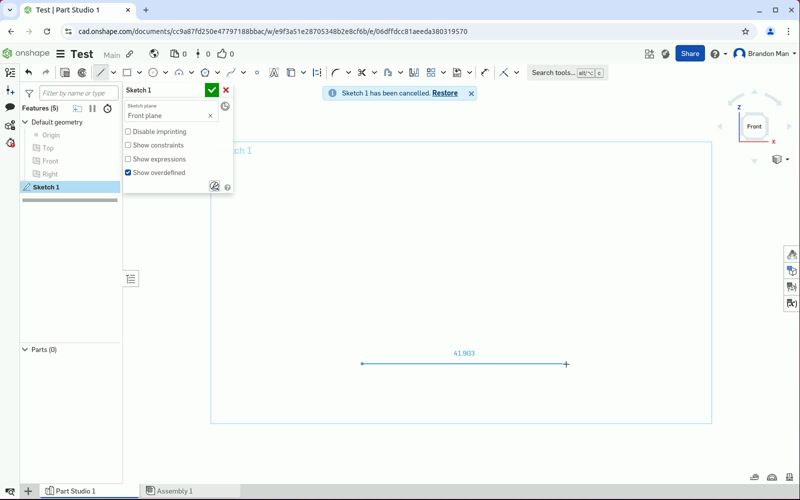
key_down(shift)
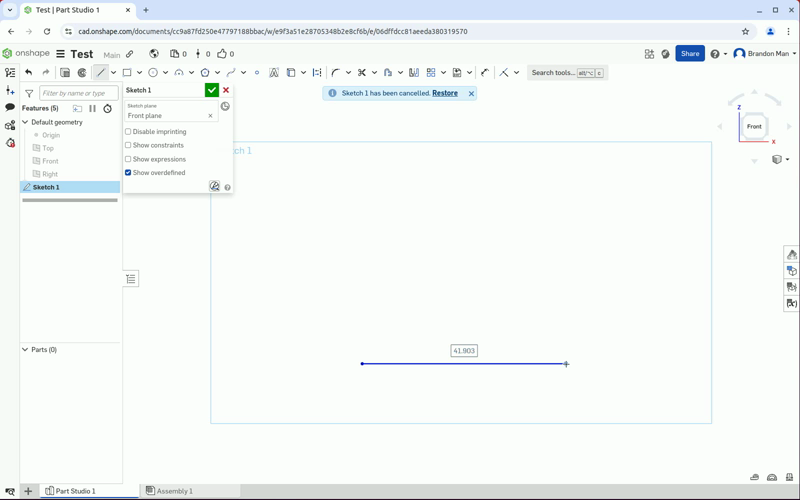
mouse_move(566, 234)
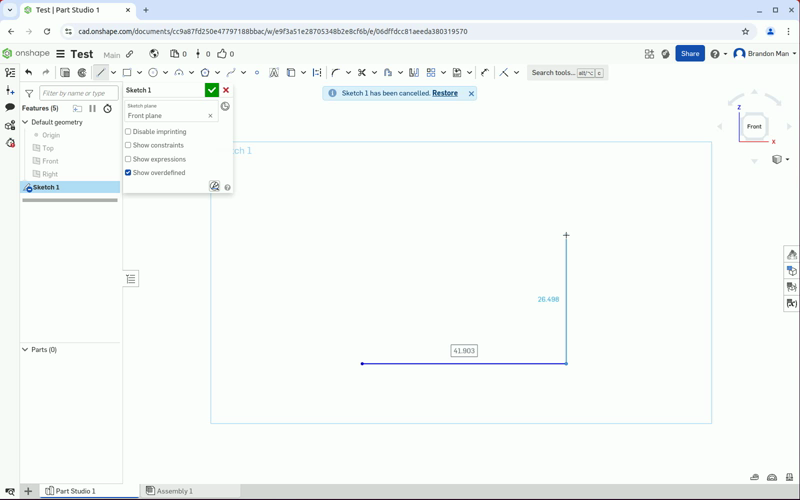
click(566, 234)
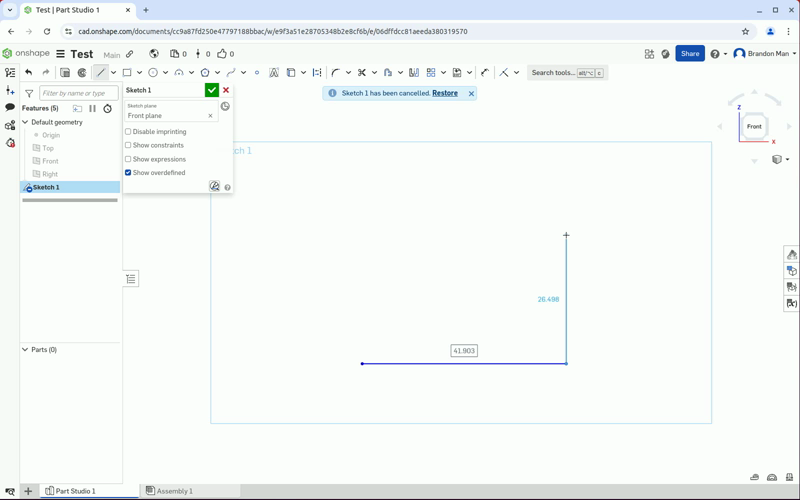
key_up(shift)
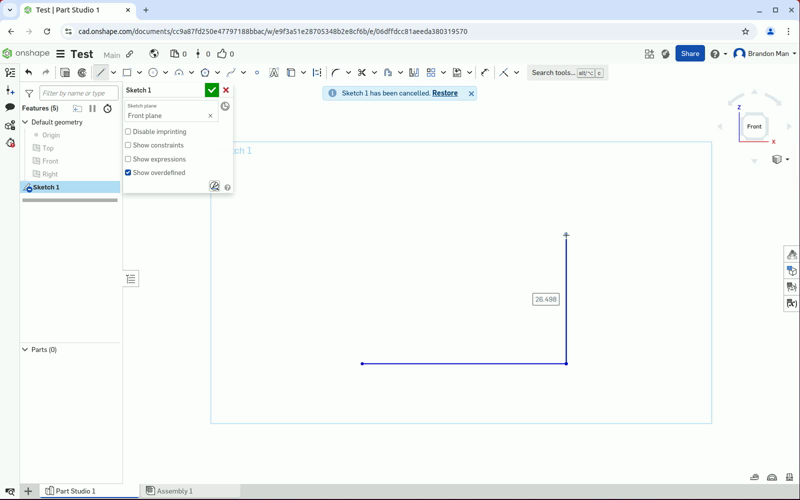
key_down(shift)
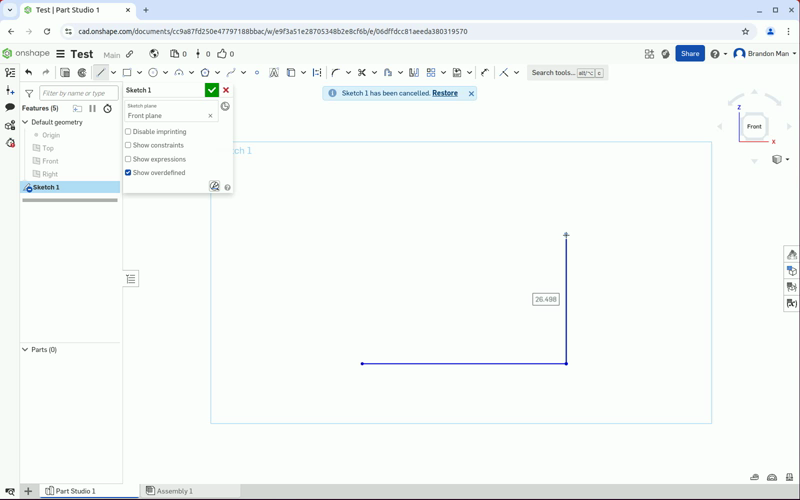
mouse_move(362, 234)
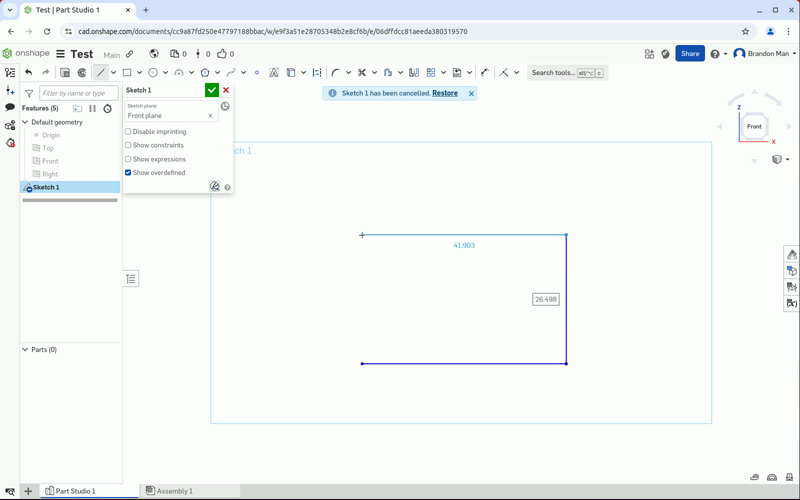
click(362, 234)
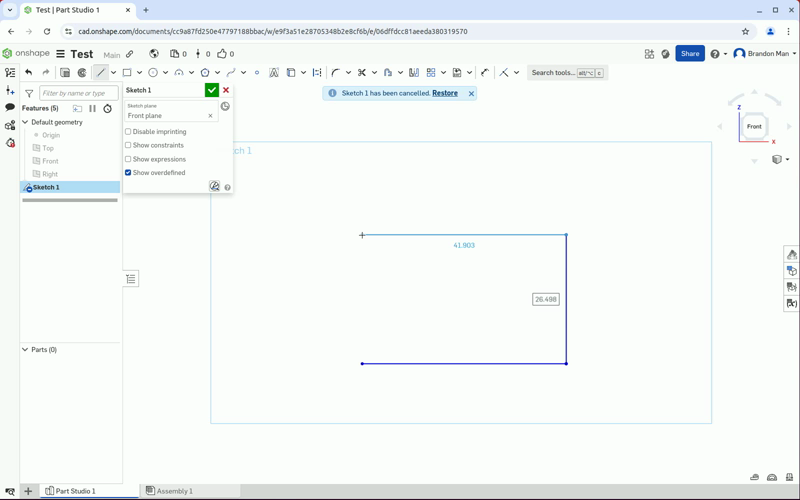
key_up(shift)
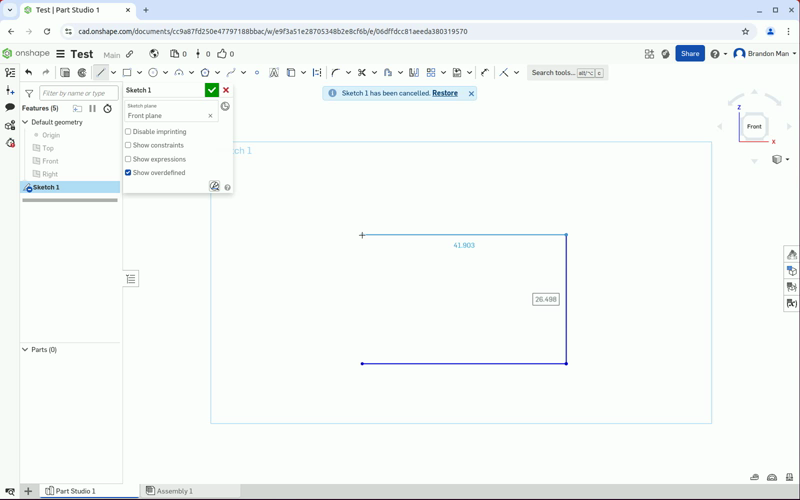
key_down(shift)
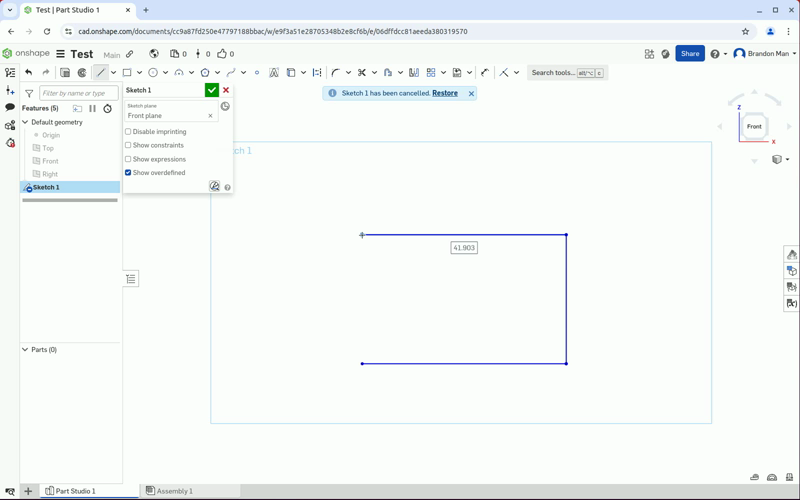
mouse_move(362, 363)
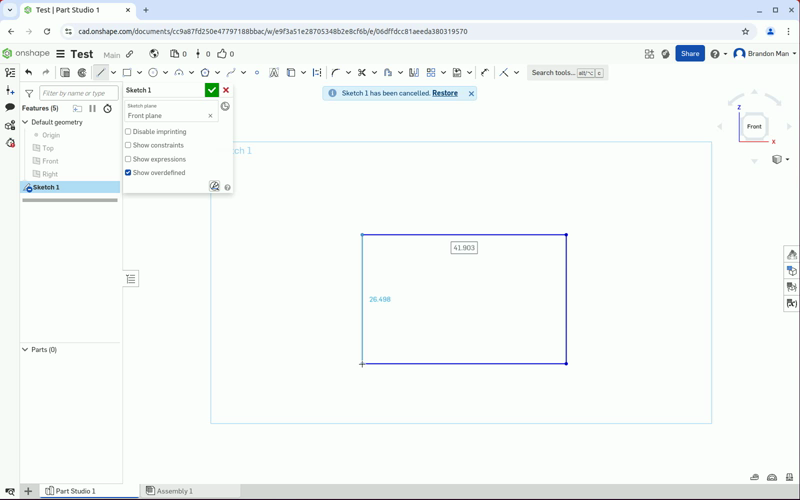
key_up(shift)
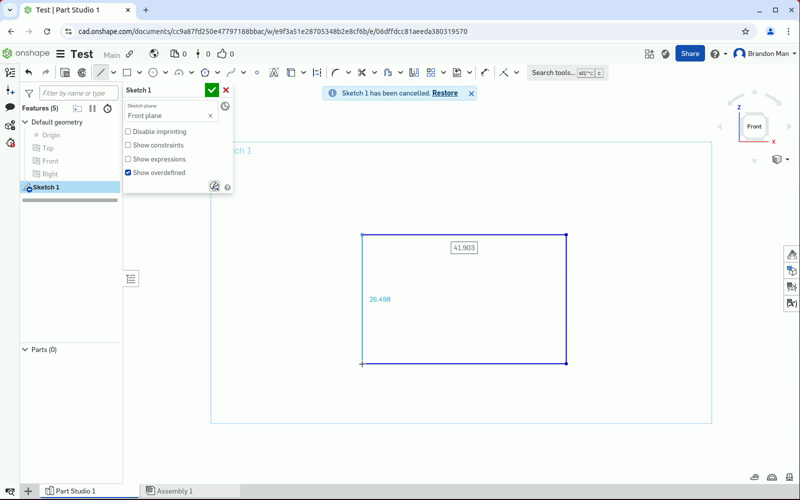
click(362, 363)
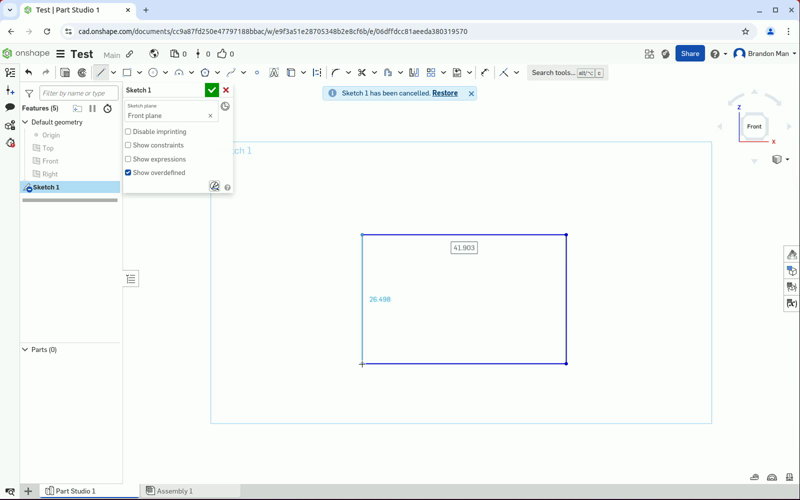
key(esc)
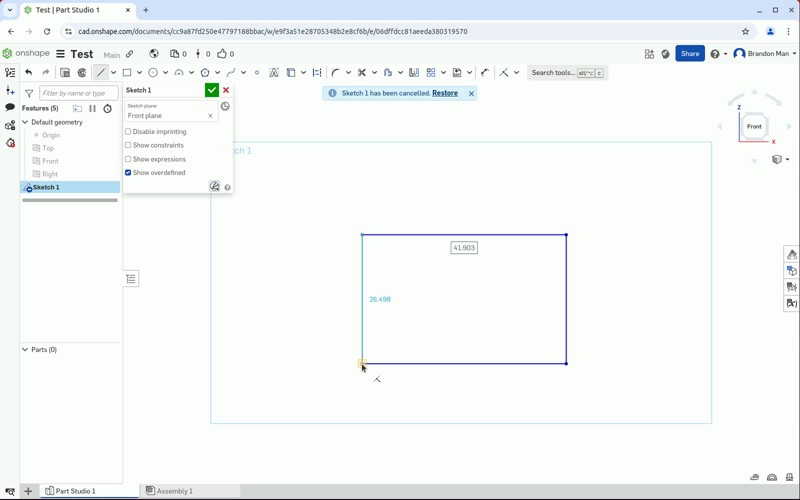
mouse_move(506, 333)
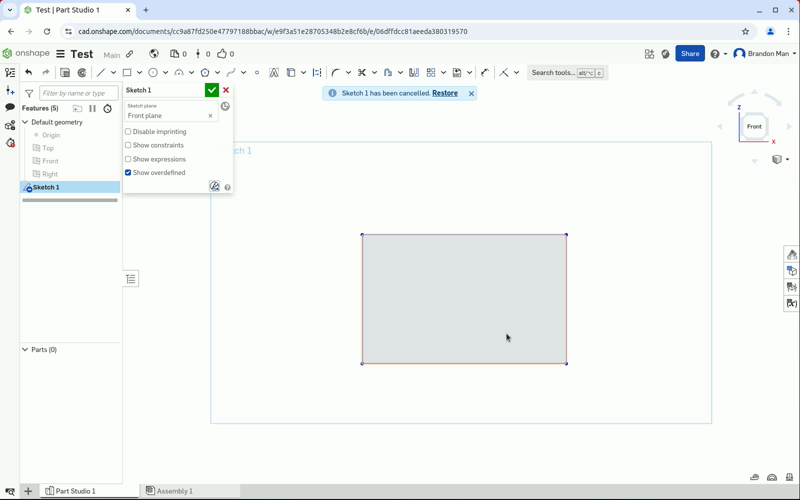
click(506, 333)
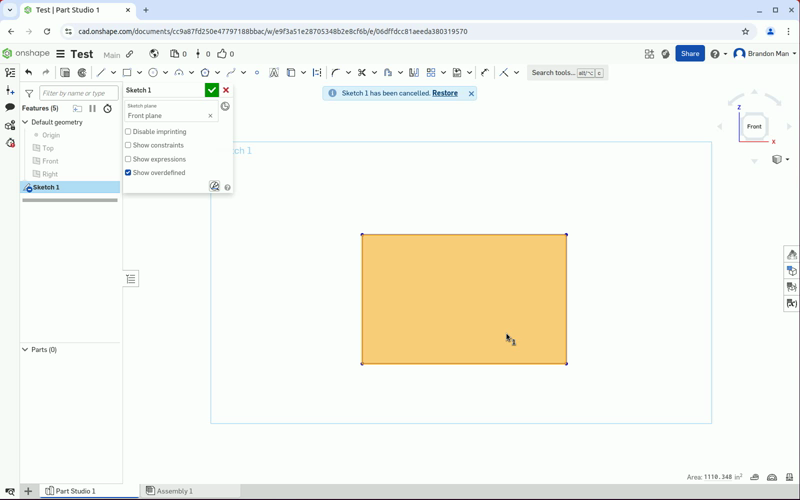
mouse_move(73, 352)
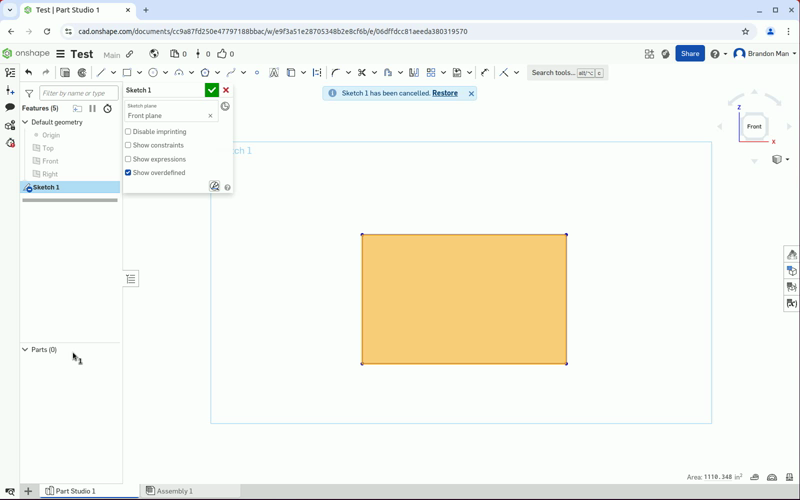
key(shift+y)
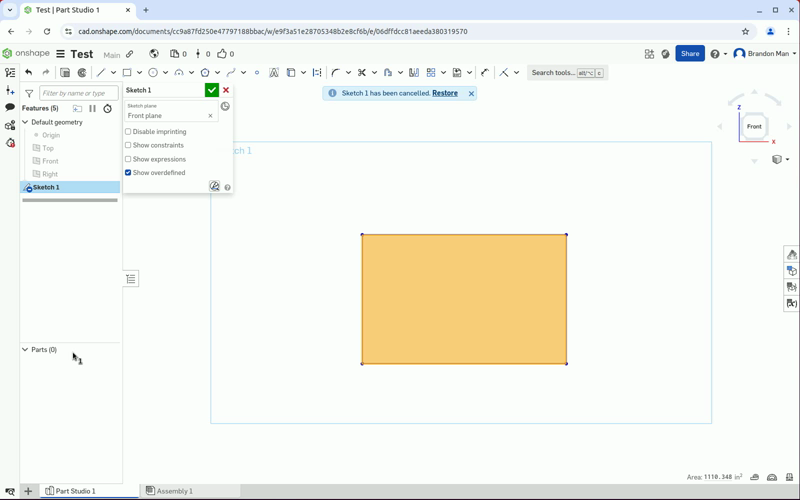
key(shift+e)
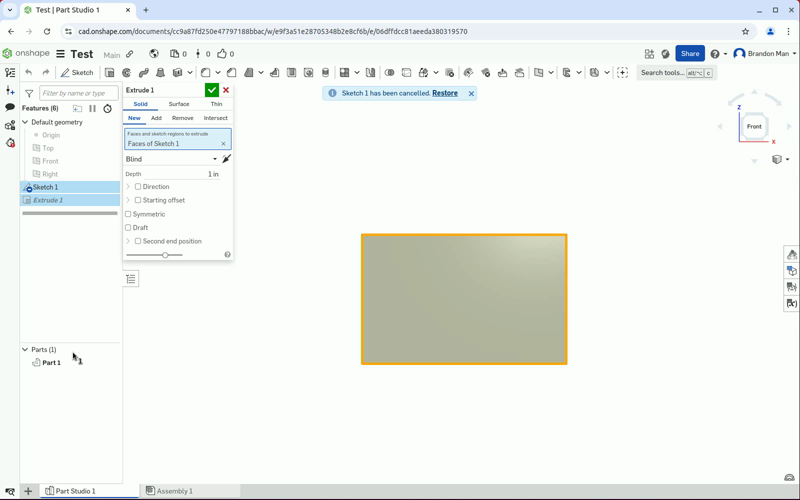
mouse_move(143, 106)
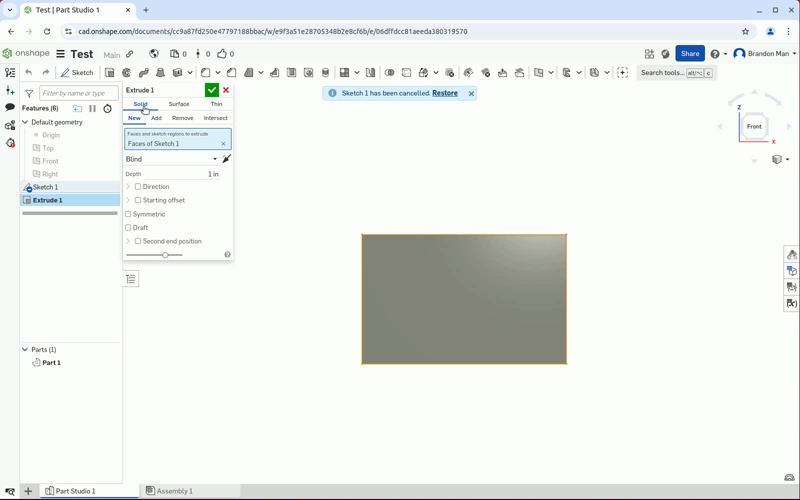
click(143, 106)
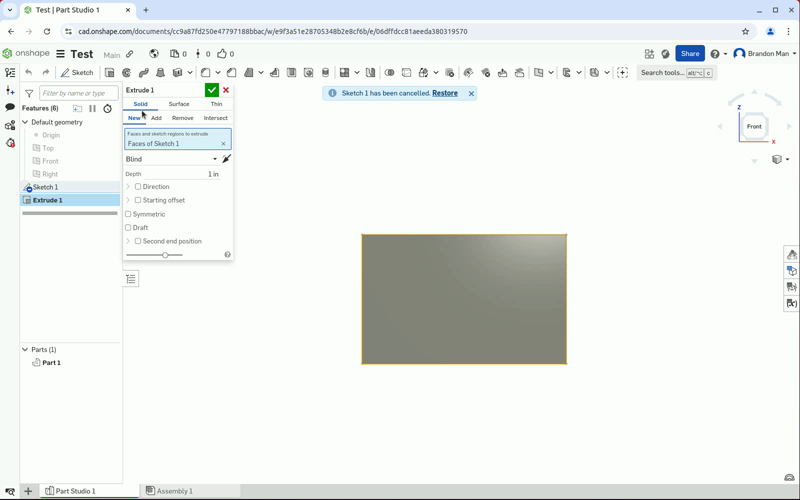
mouse_move(137, 120)
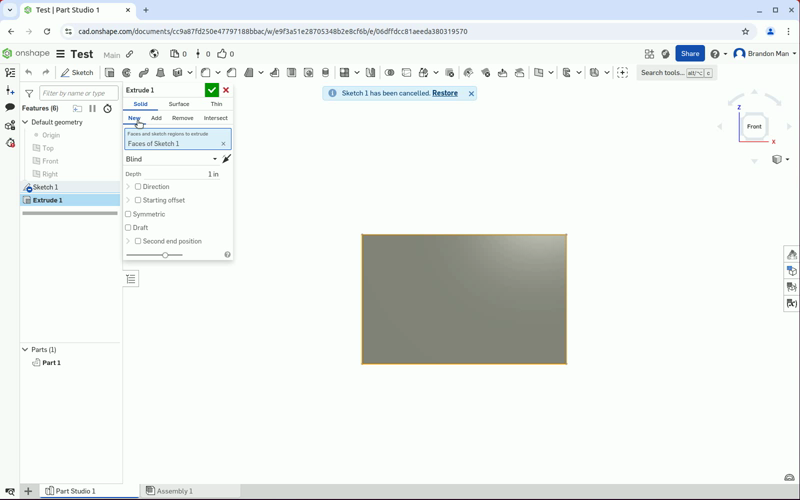
click(137, 120)
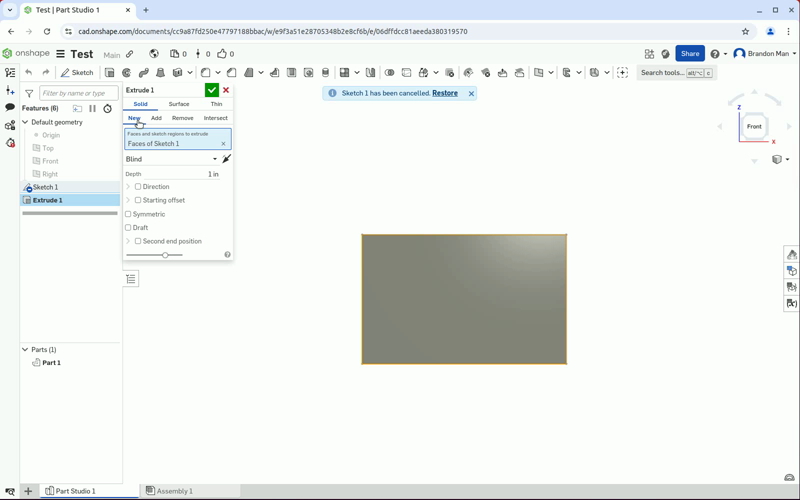
key(tab, 4)
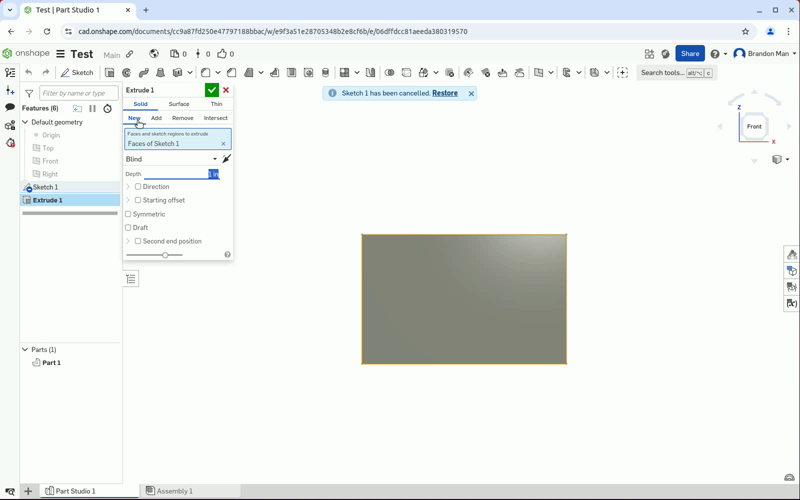
text(23.108)
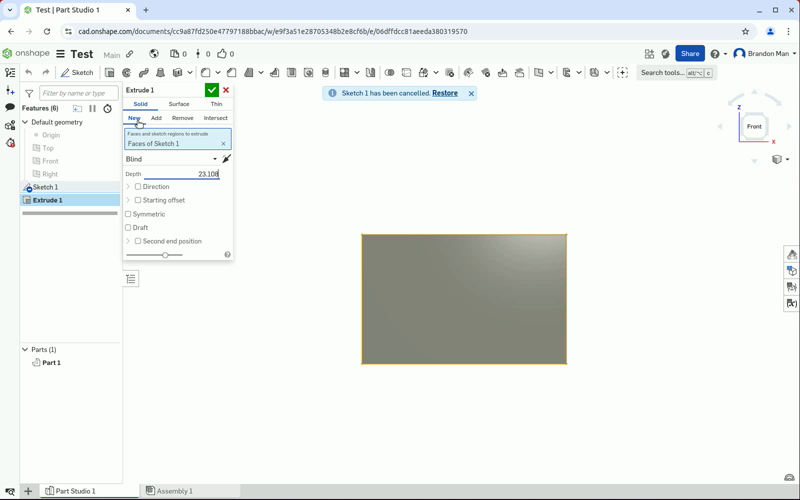
key(enter)
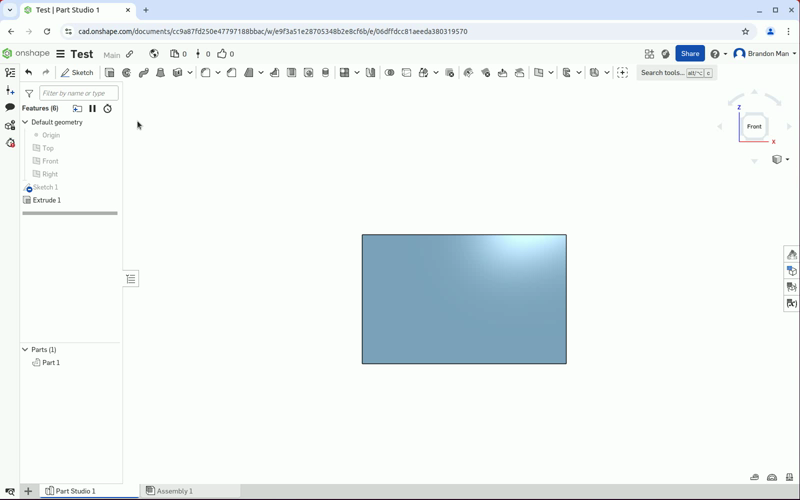
key(shift+h)
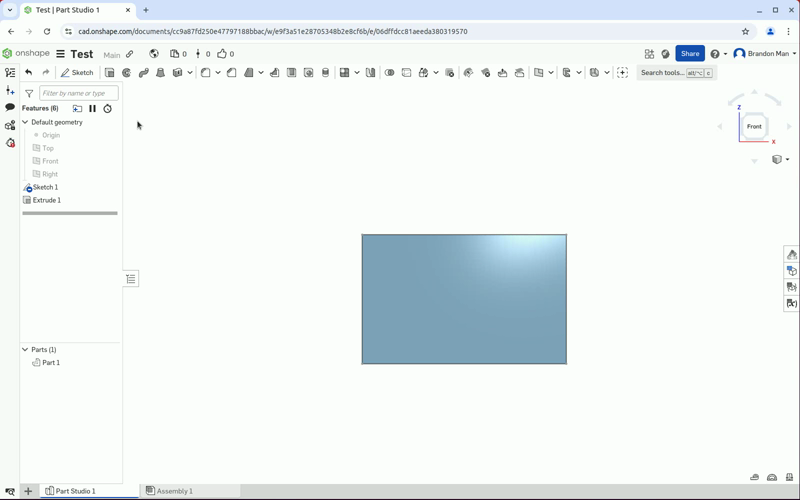
key(shift+h)
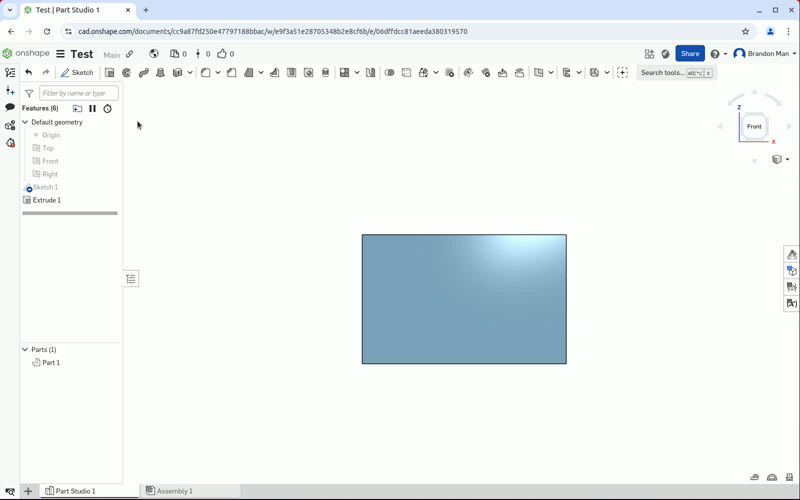
mouse_move(73, 189)
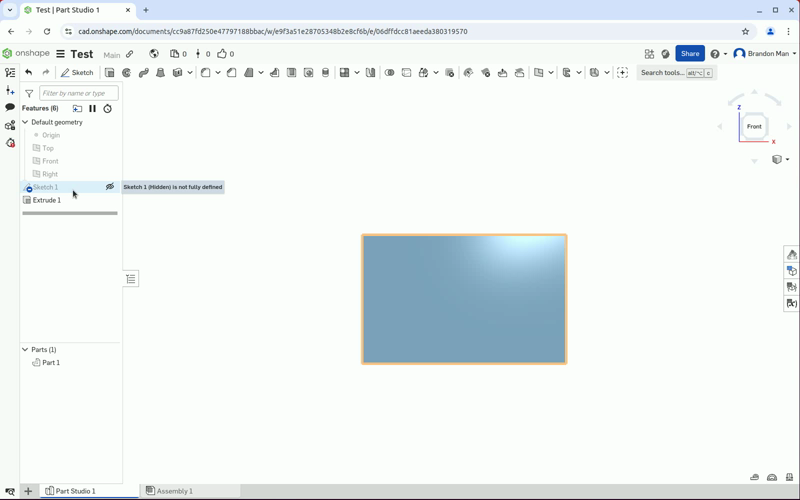
click(73, 189)
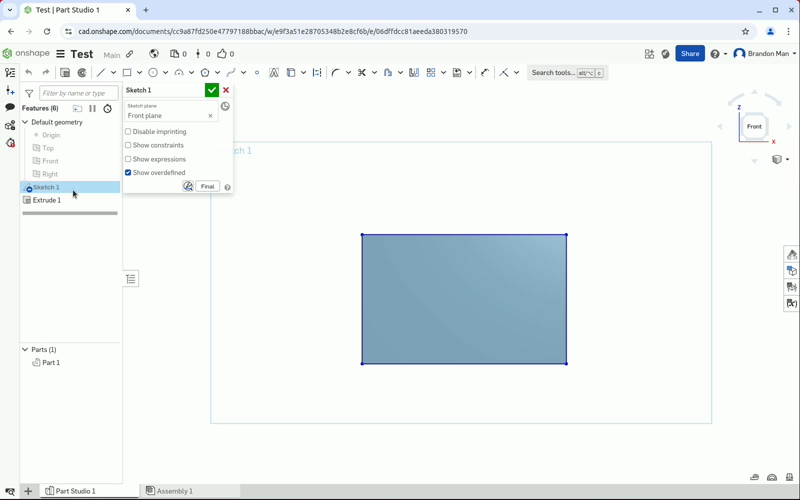
mouse_move(229, 92)
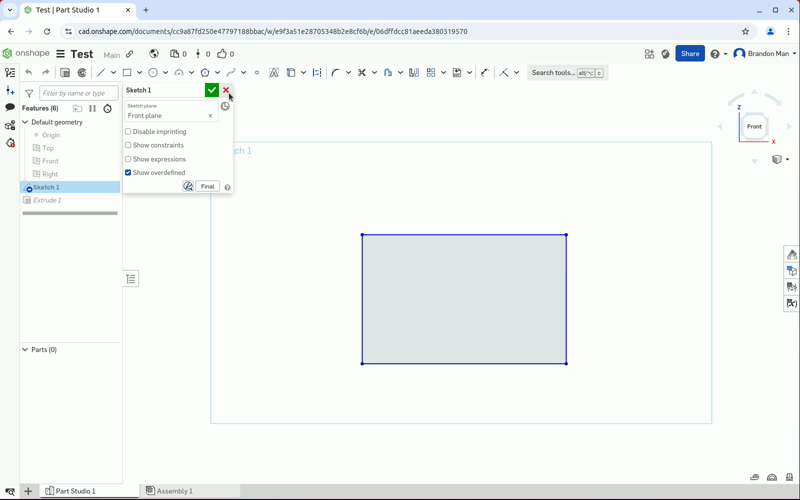
click(229, 92)
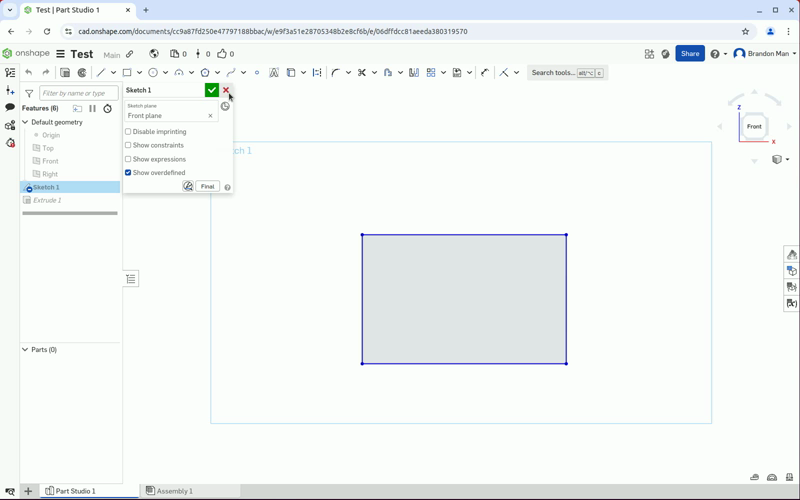
key(shift+s)
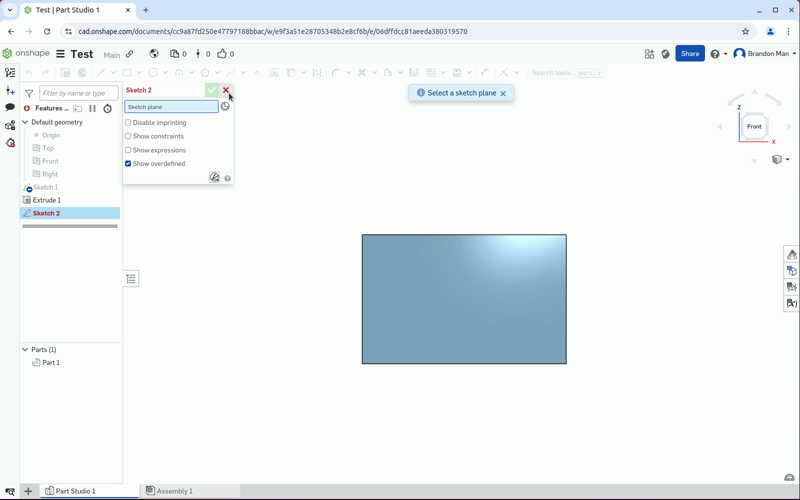
mouse_move(73, 163)
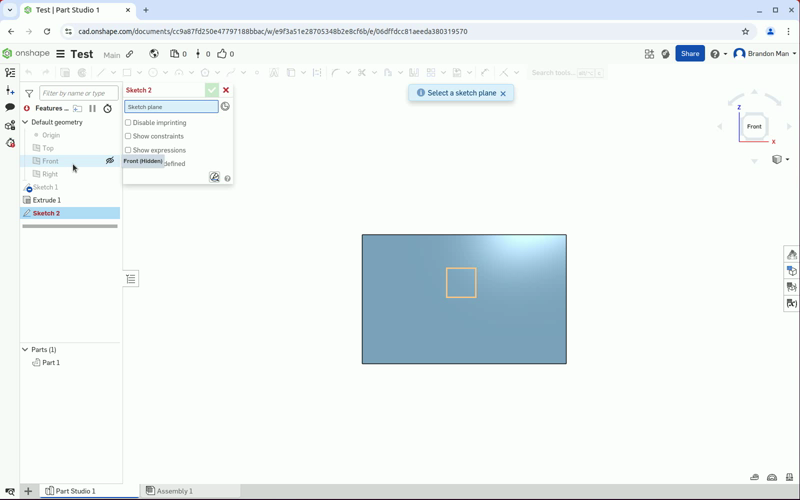
click(73, 163)
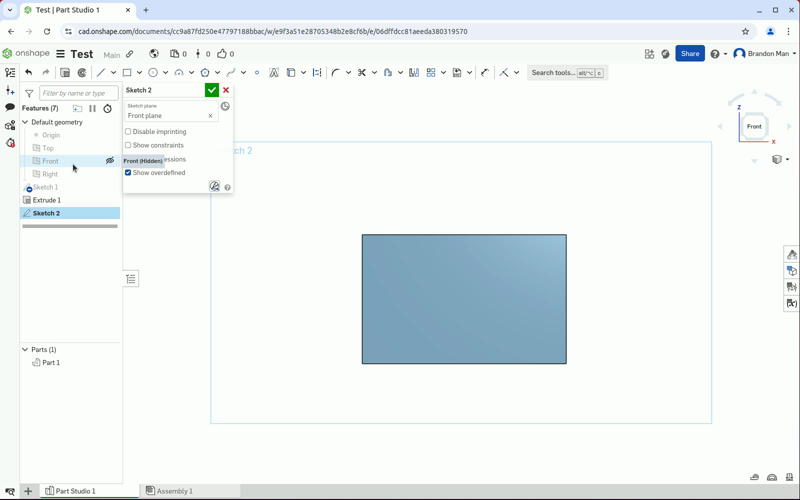
mouse_move(73, 352)
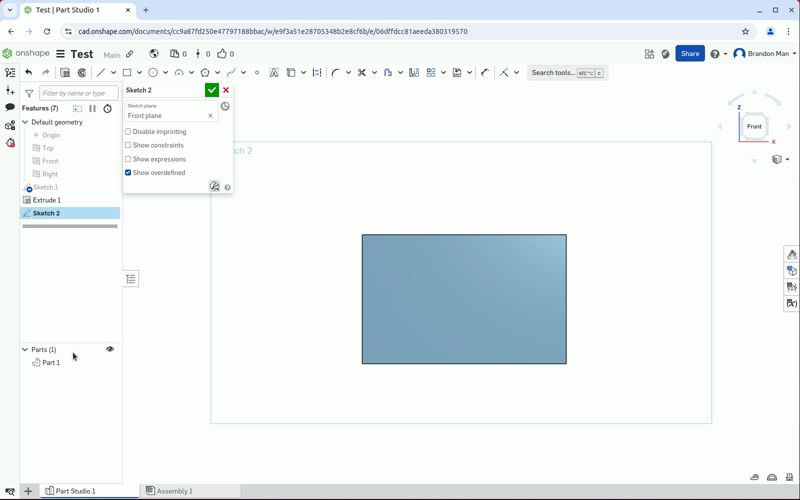
key(y)
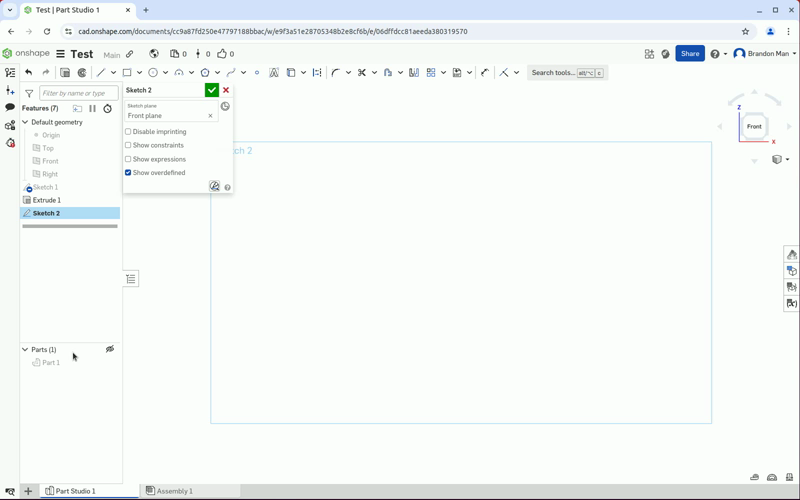
key(l)
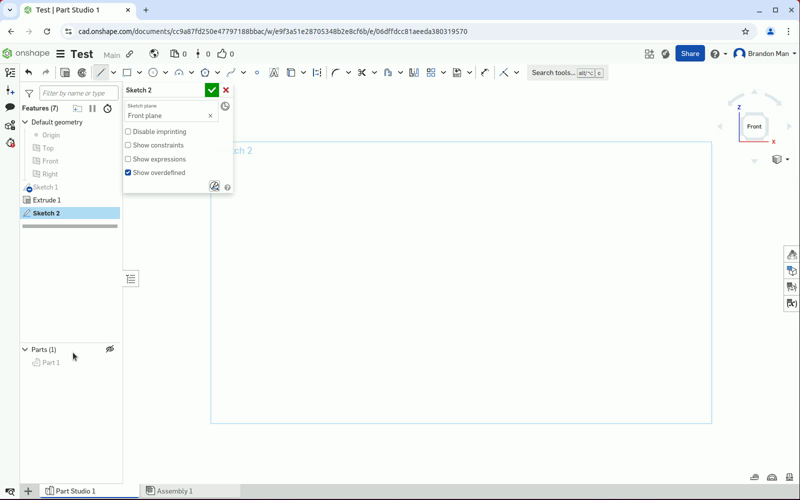
key_down(shift)
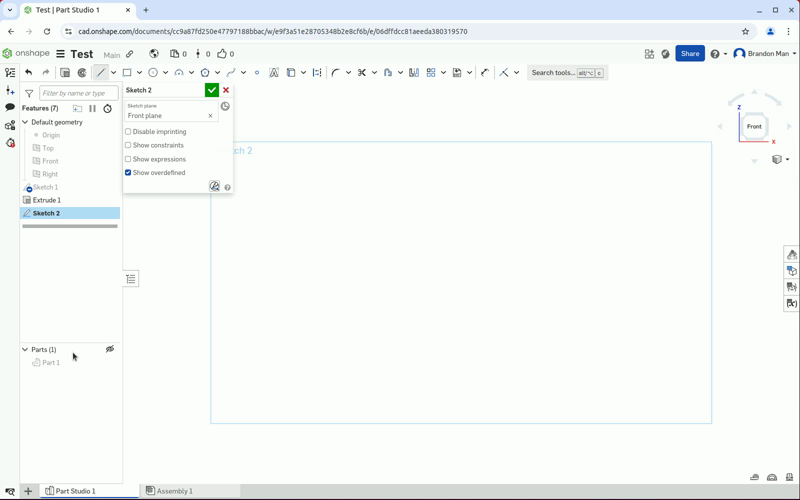
mouse_move(370, 353)
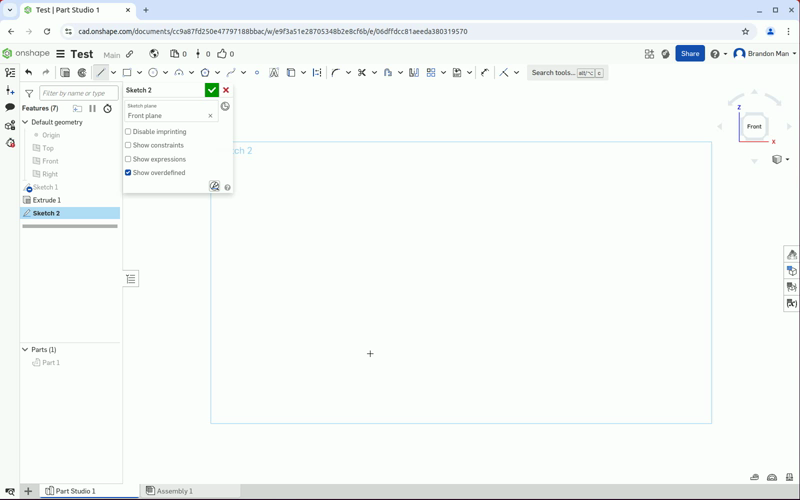
click(370, 353)
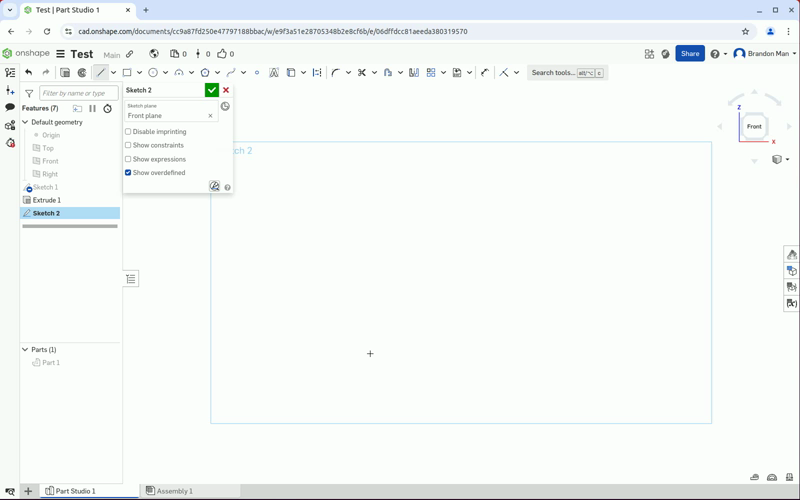
key_up(shift)
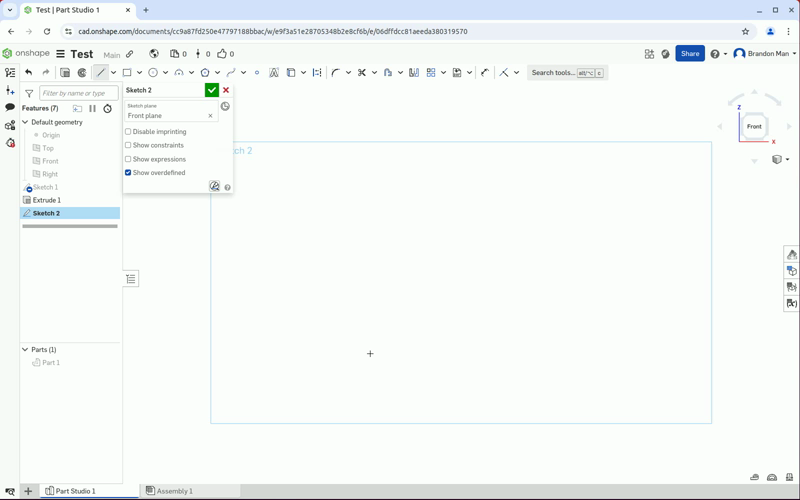
key_down(shift)
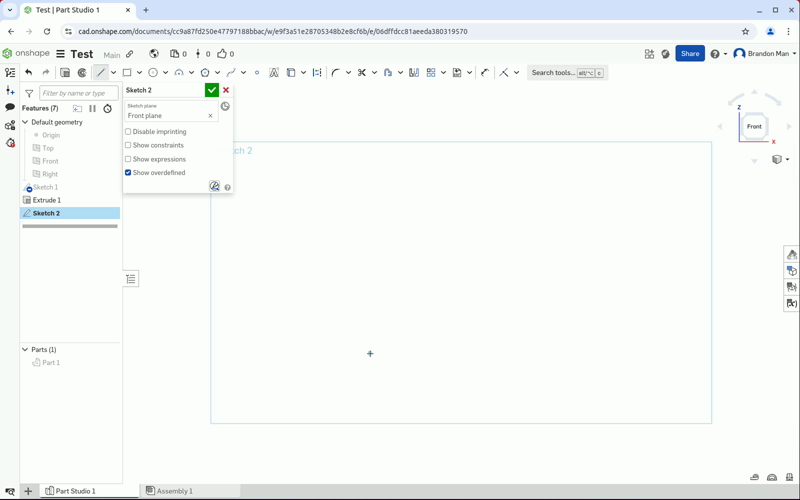
mouse_move(555, 353)
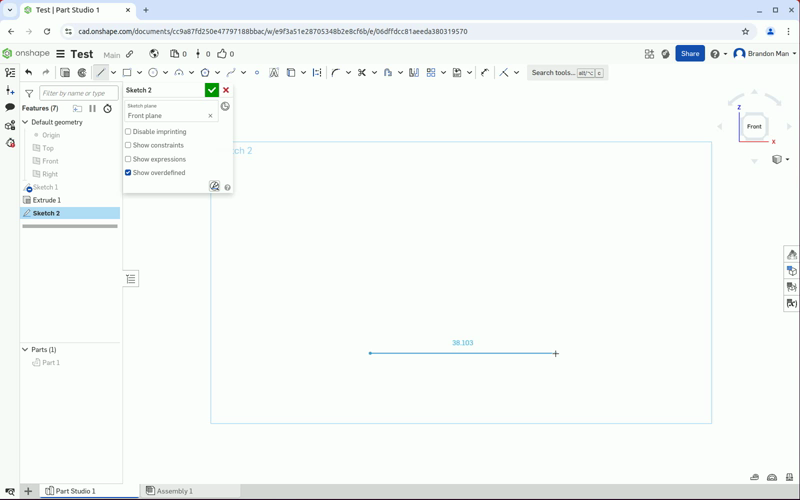
click(555, 353)
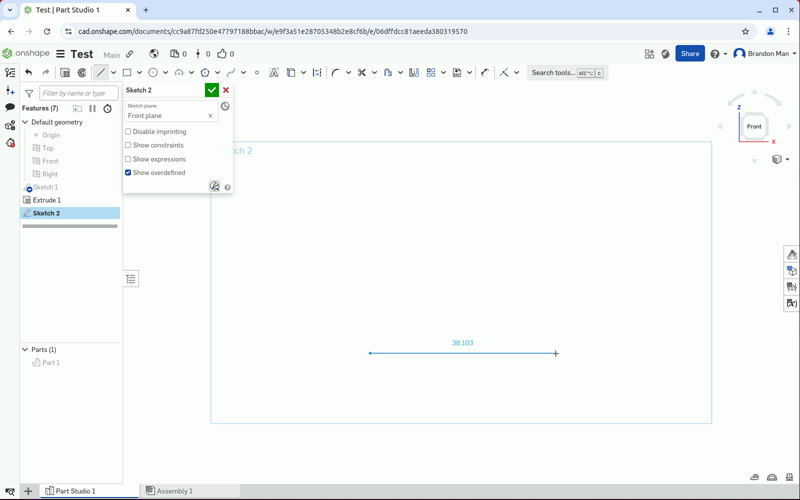
key_up(shift)
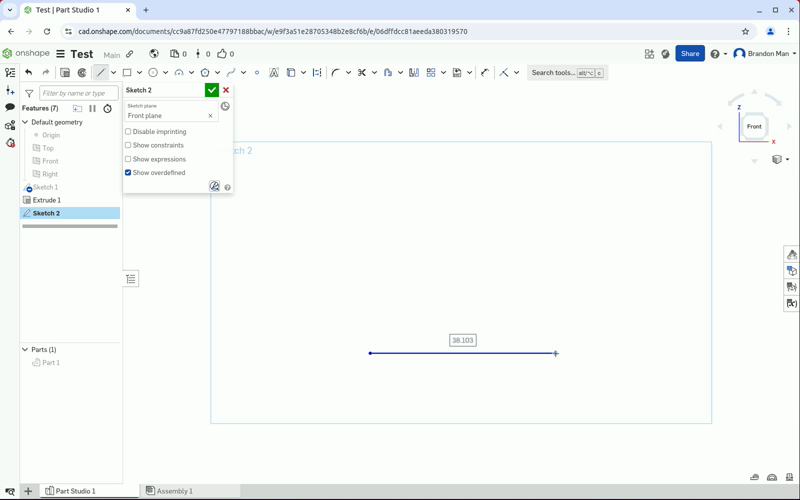
key_down(shift)
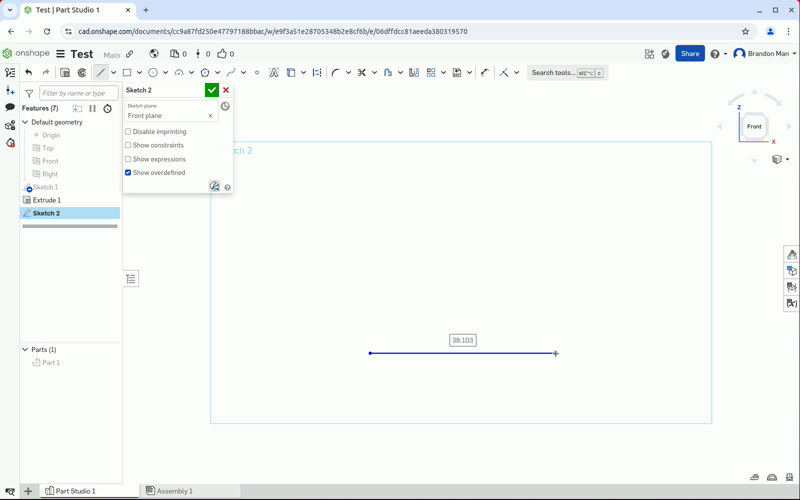
mouse_move(555, 245)
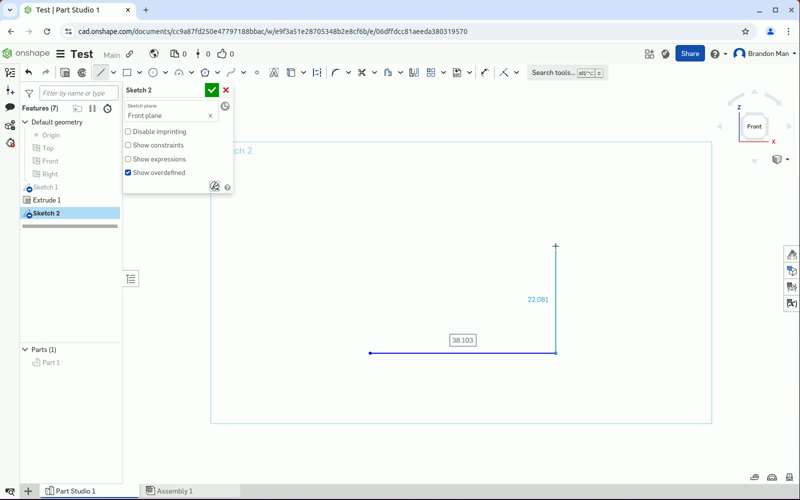
click(555, 245)
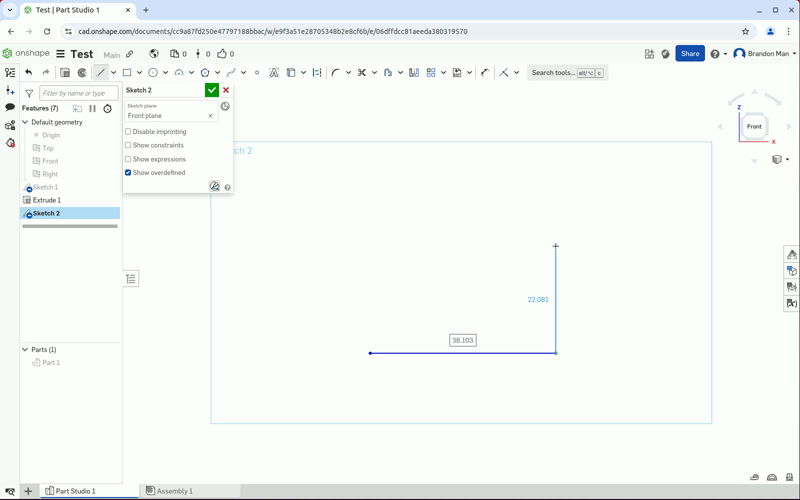
key_up(shift)
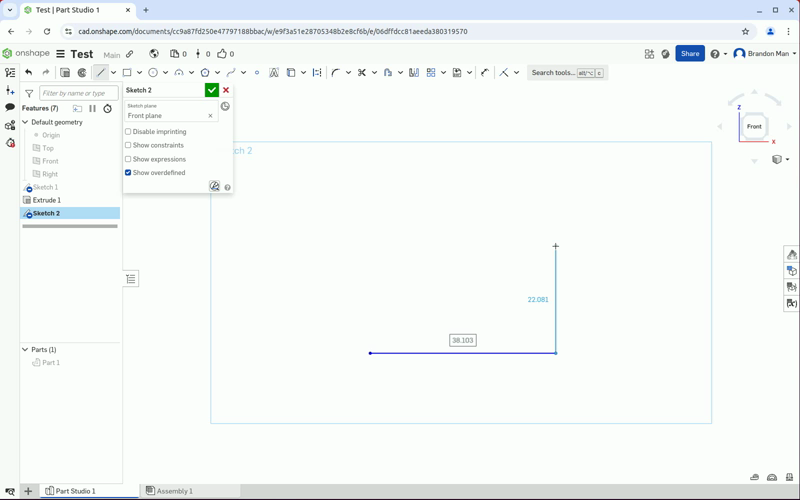
key_down(shift)
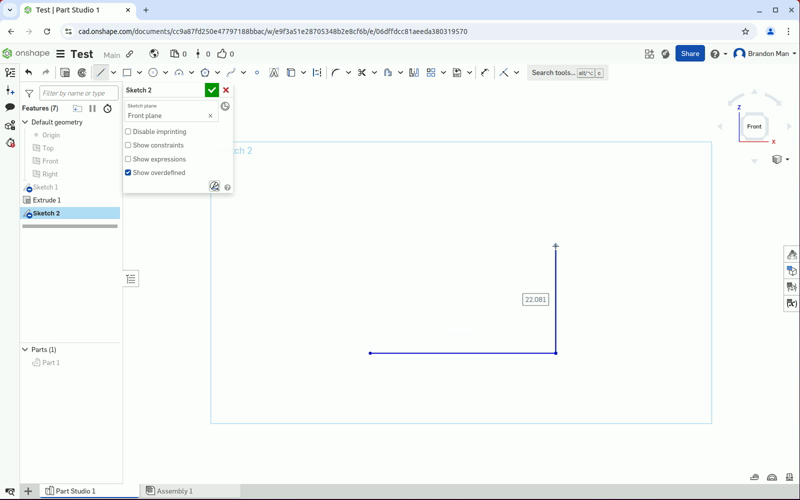
mouse_move(370, 245)
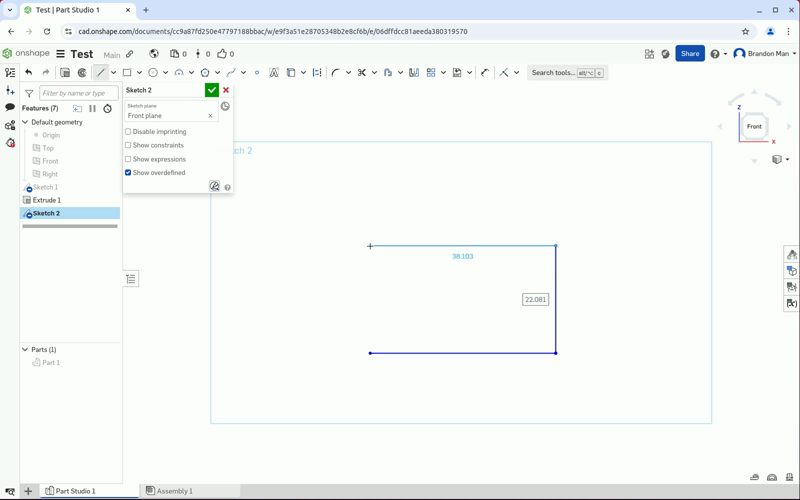
click(370, 245)
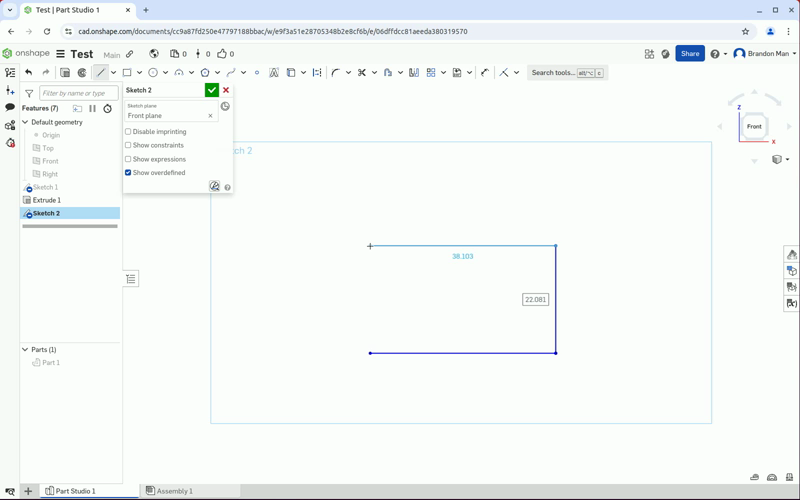
key_up(shift)
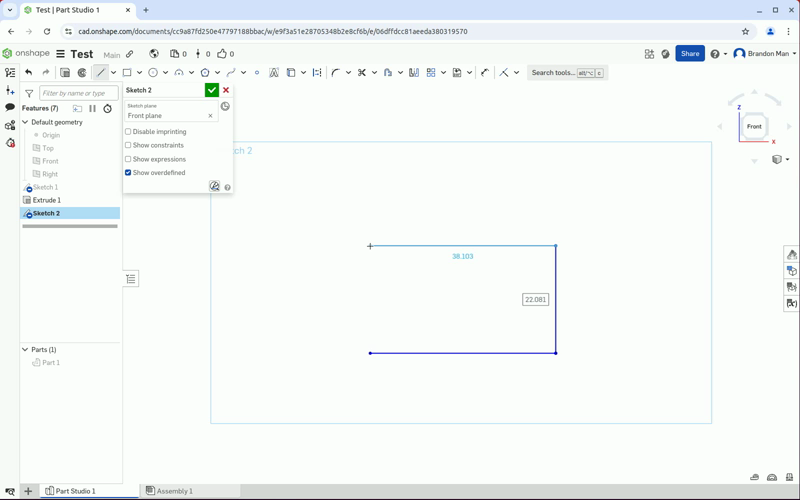
key_down(shift)
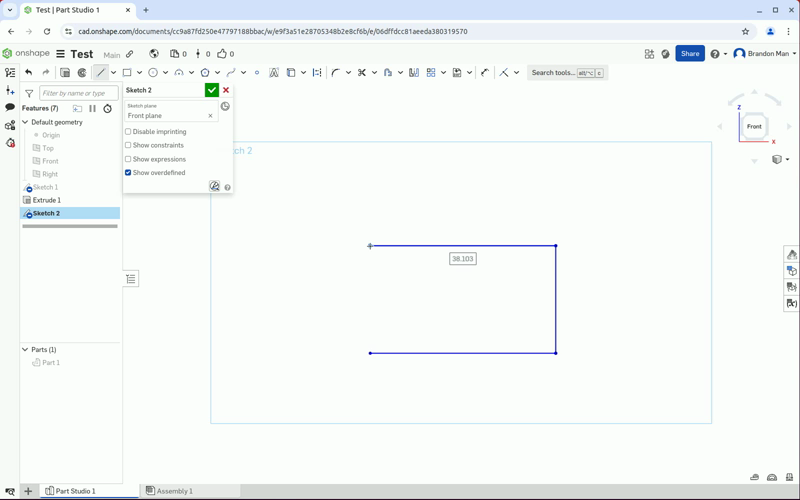
mouse_move(370, 353)
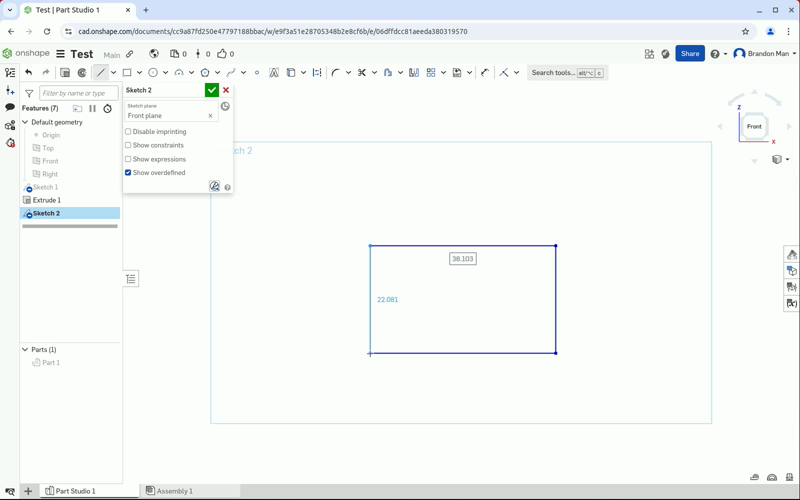
key_up(shift)
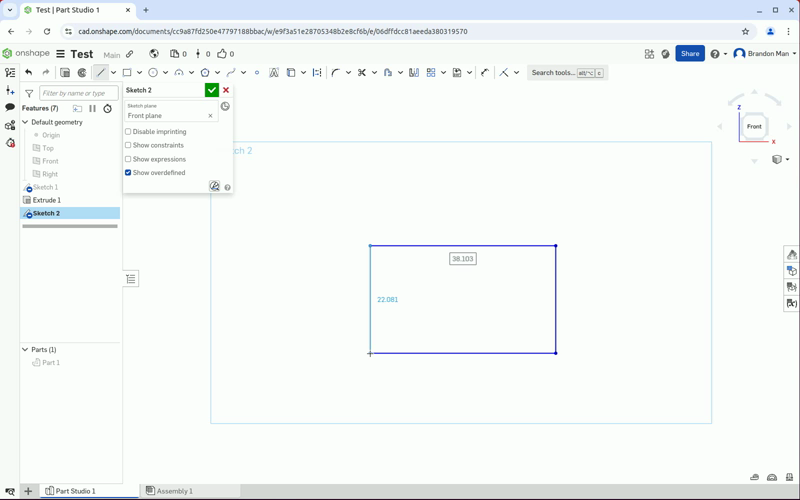
click(370, 353)
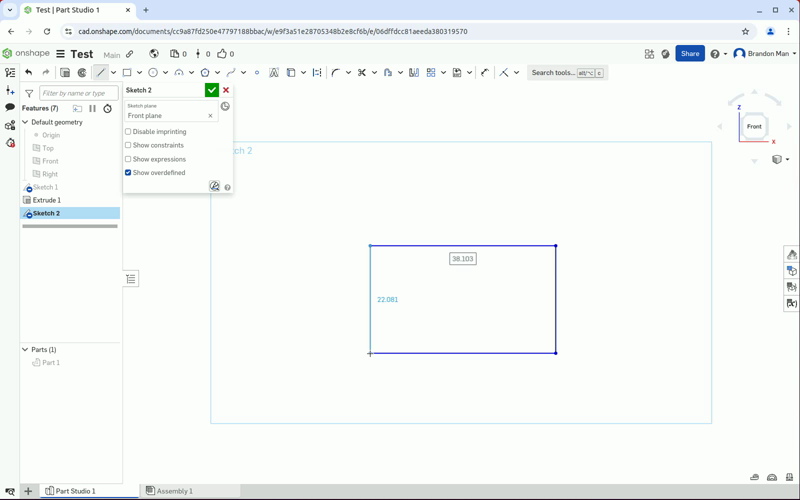
key(esc)
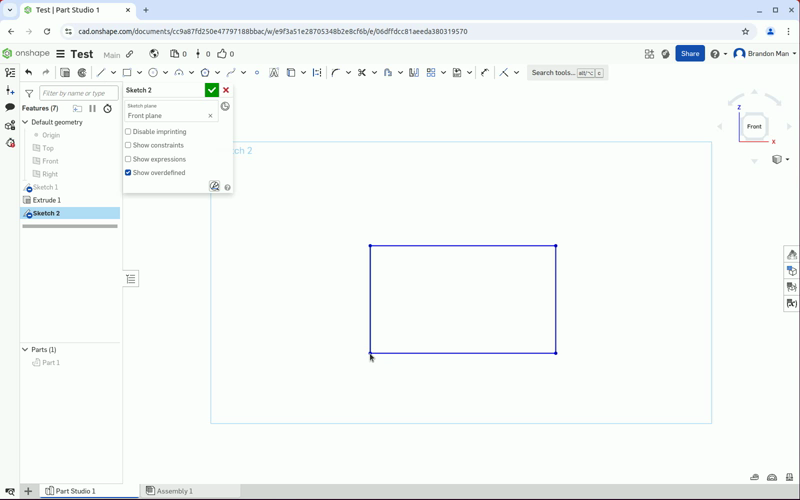
mouse_move(477, 301)
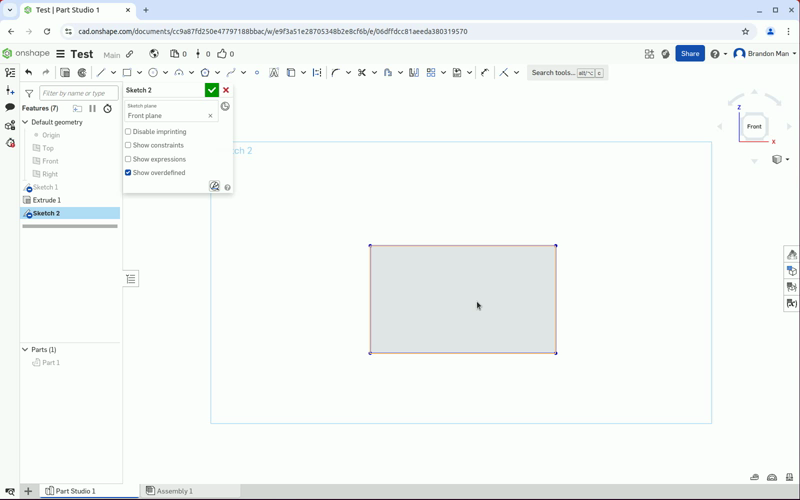
click(477, 301)
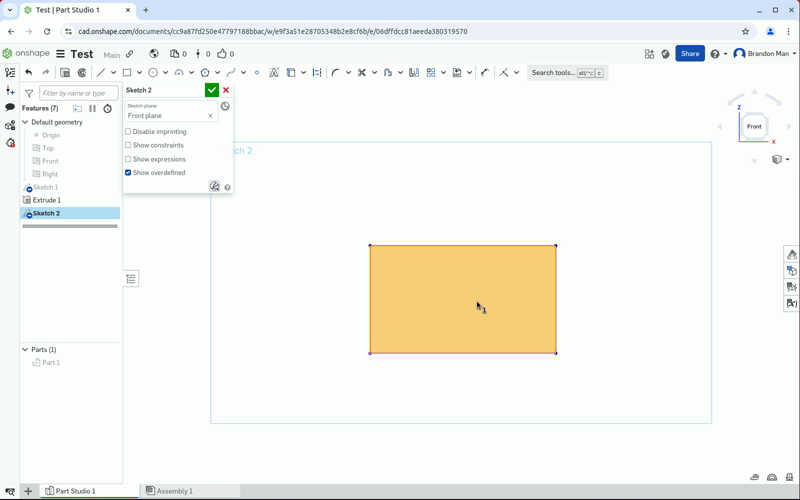
mouse_move(73, 352)
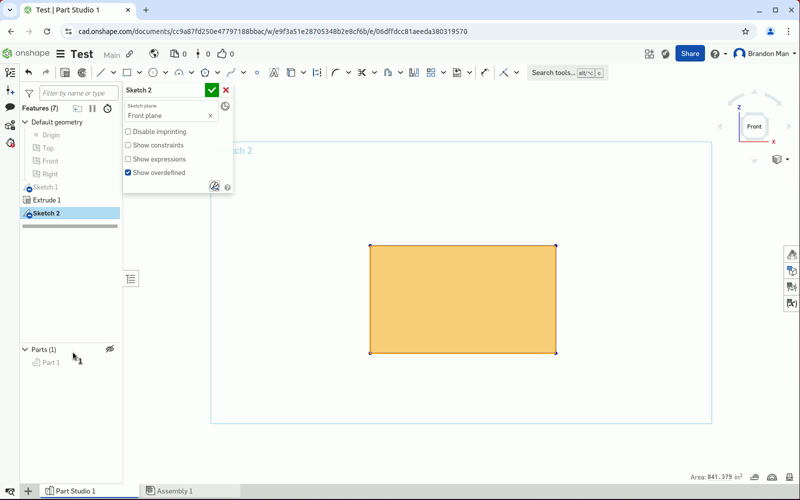
key(shift+y)
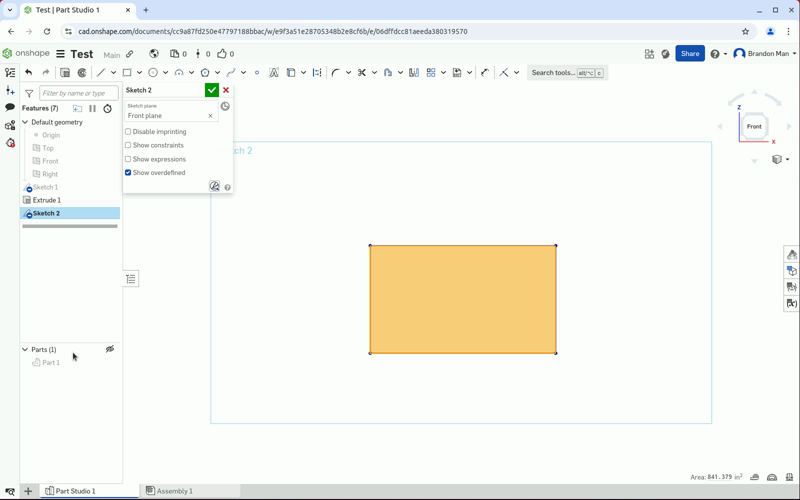
key(shift+e)
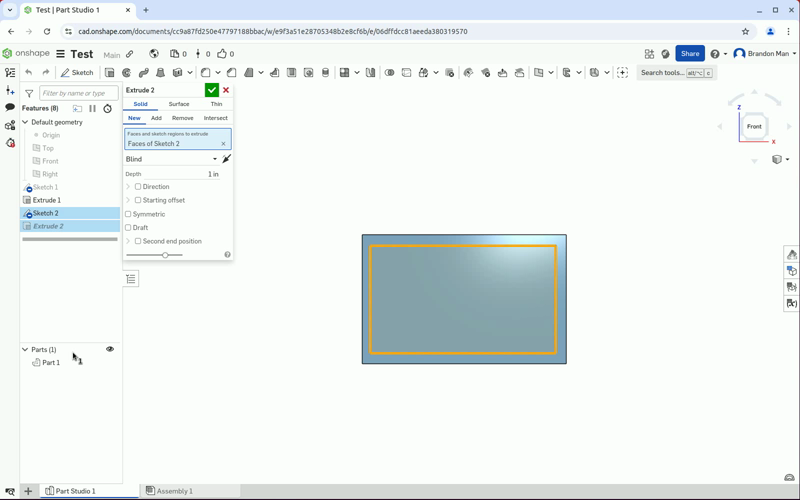
mouse_move(143, 106)
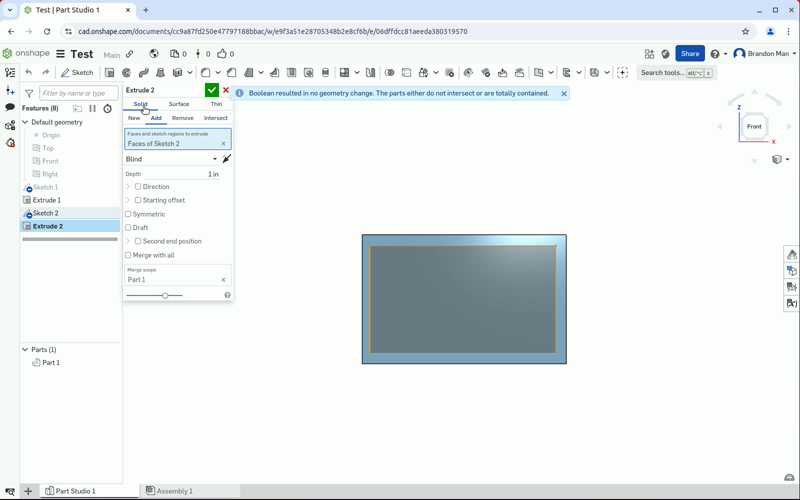
click(143, 106)
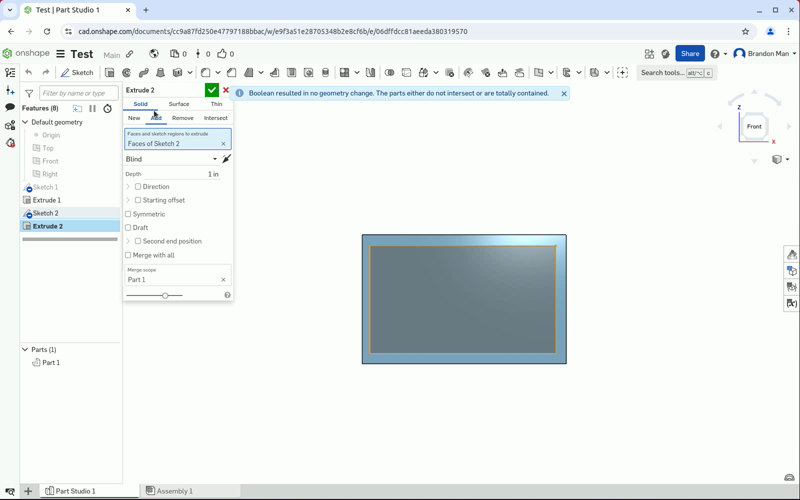
mouse_move(186, 120)
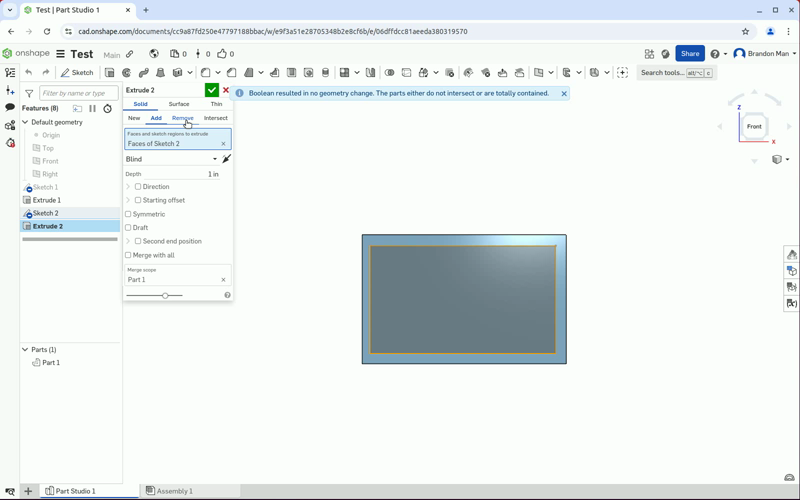
click(186, 120)
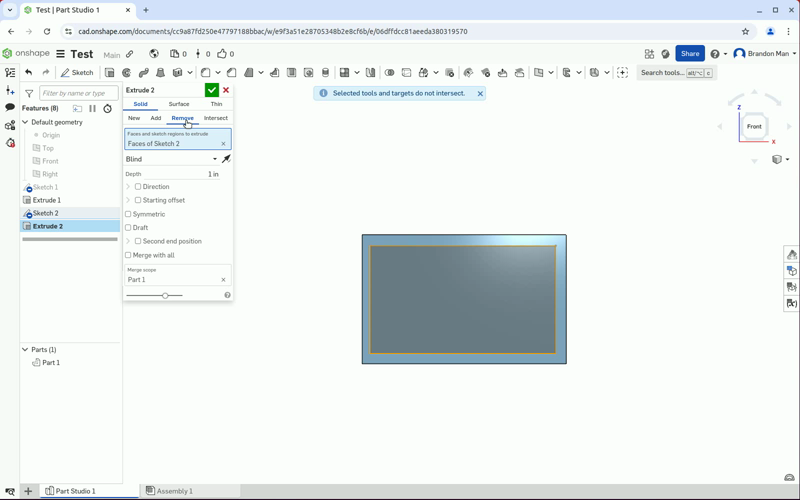
key(tab, 4)
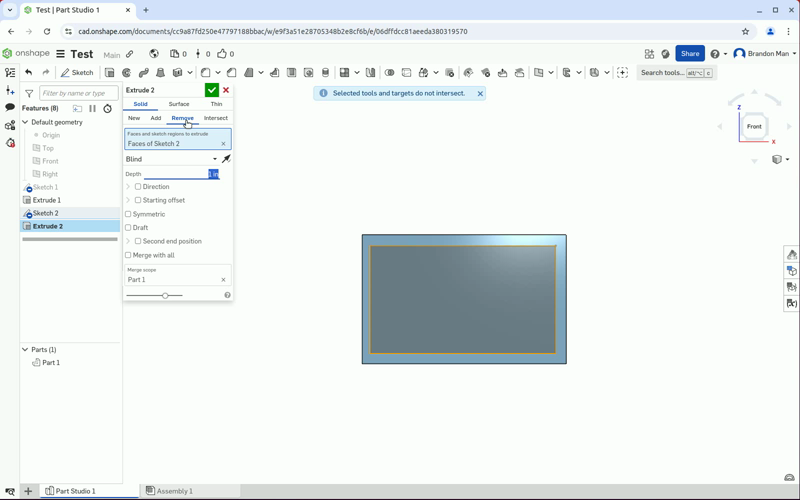
text(-23.349)
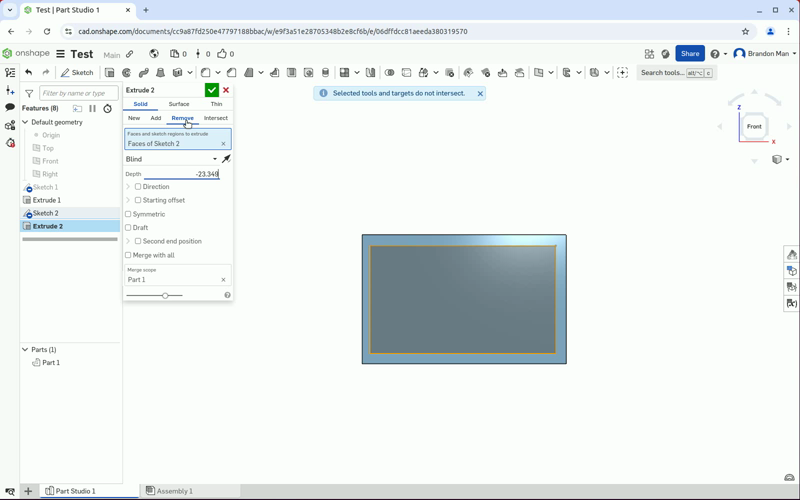
key(tab, 6)
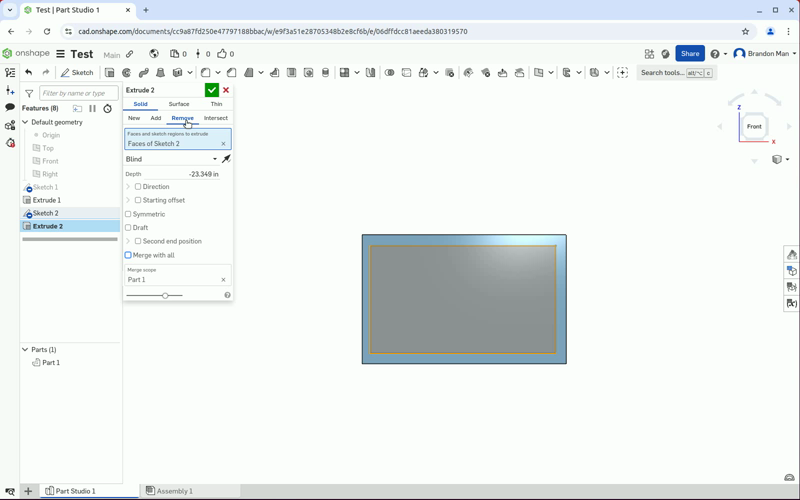
key(space)
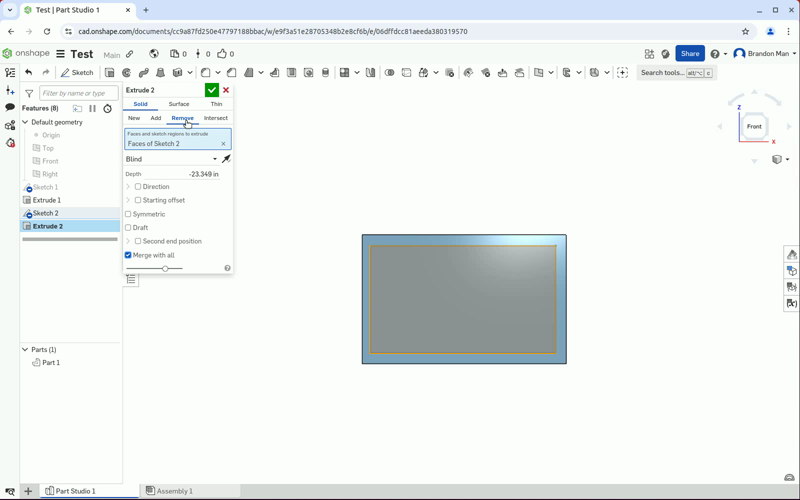
key(enter)
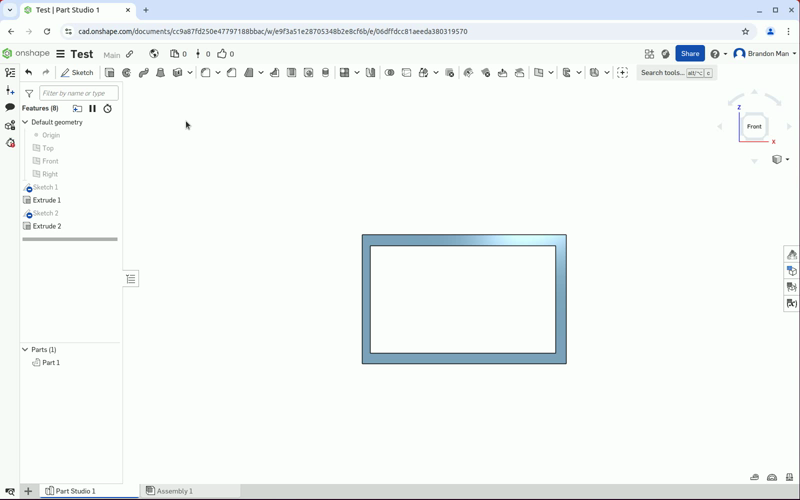
key(shift+h)
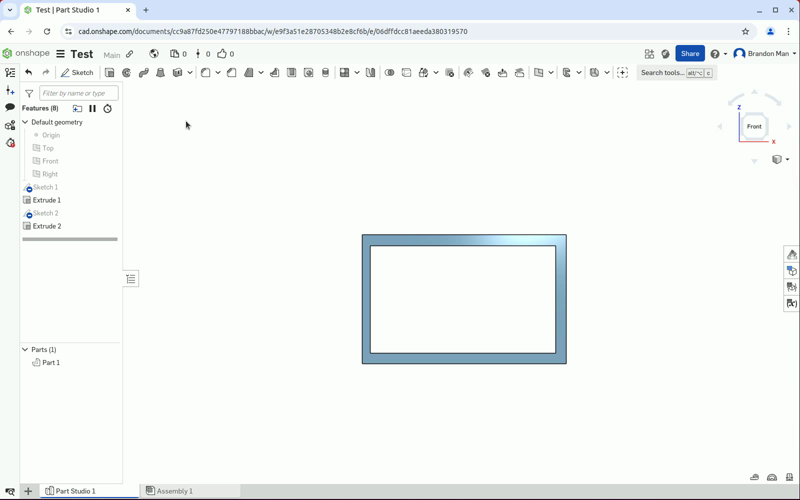
key(shift+h)
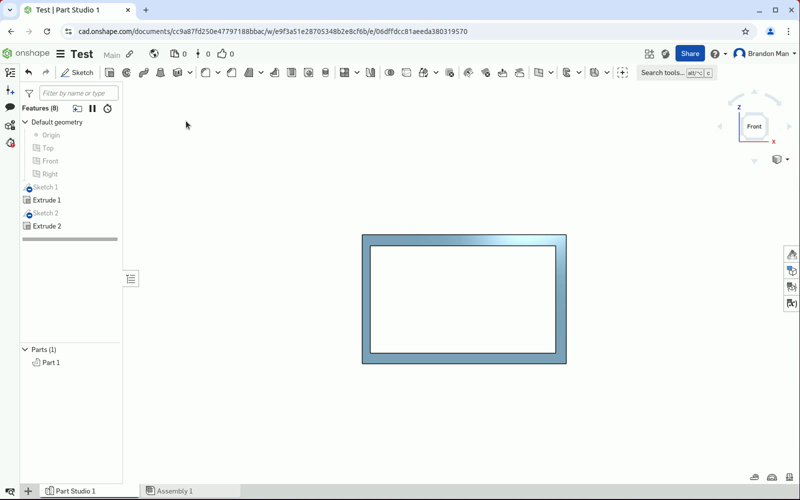
mouse_move(73, 189)
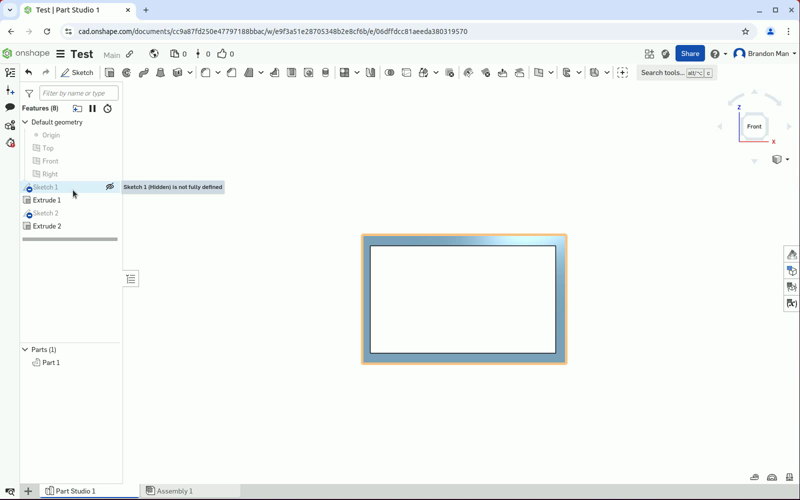
click(73, 189)
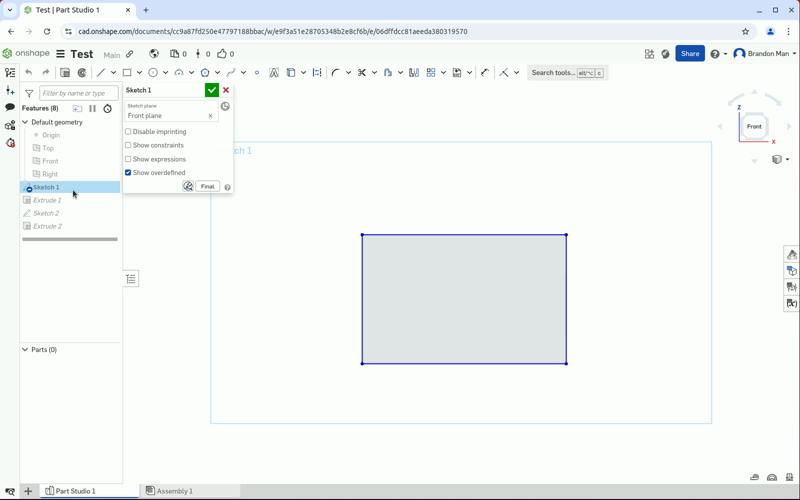
mouse_move(229, 92)
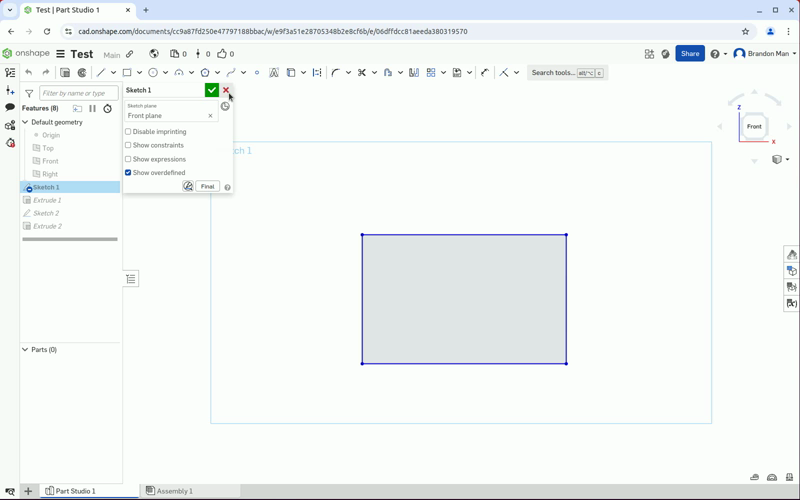
click(229, 92)
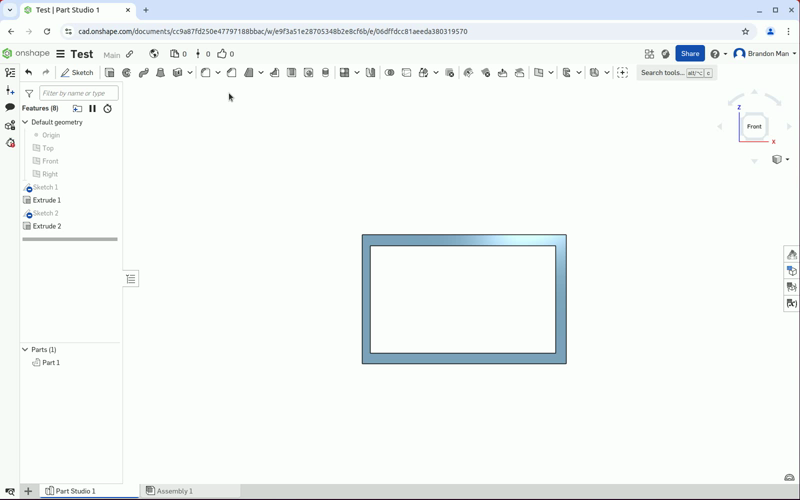
mouse_move(73, 352)
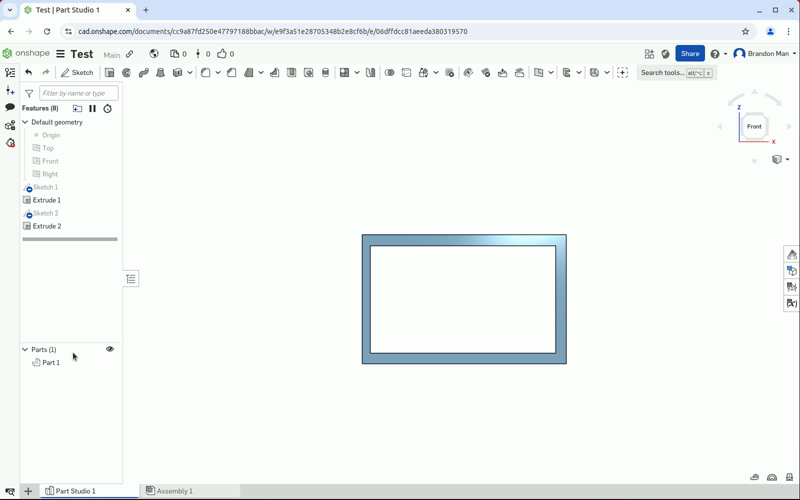
key(y)
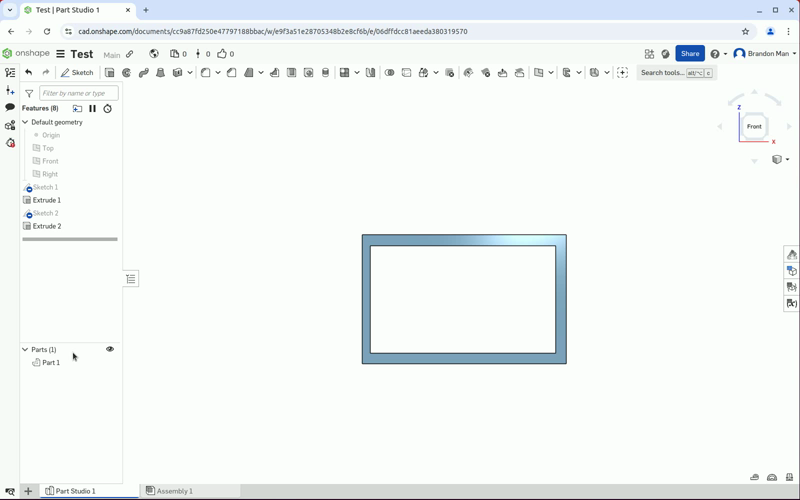
key(shift+p)
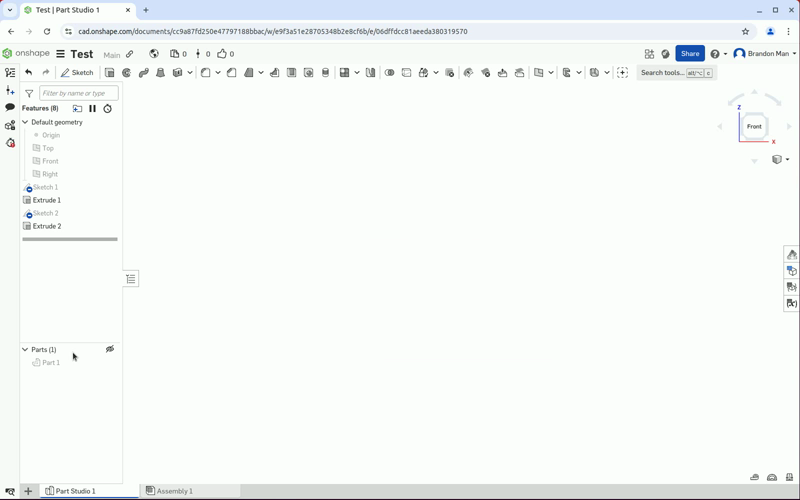
key(space)
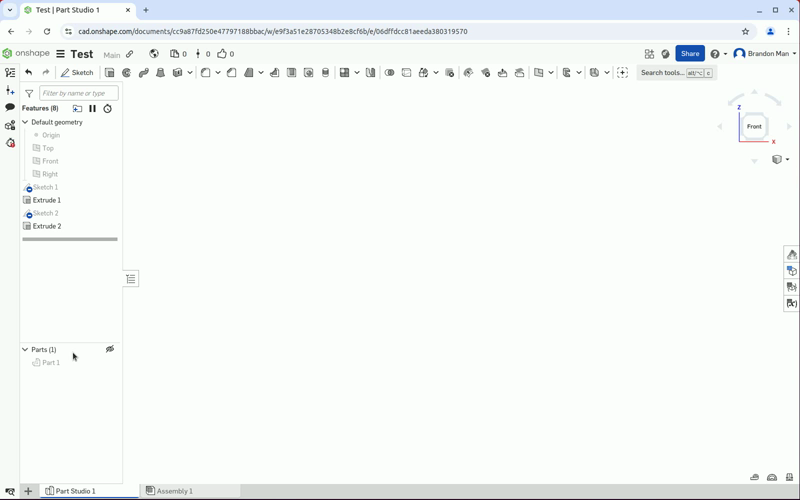
key_down(shift)
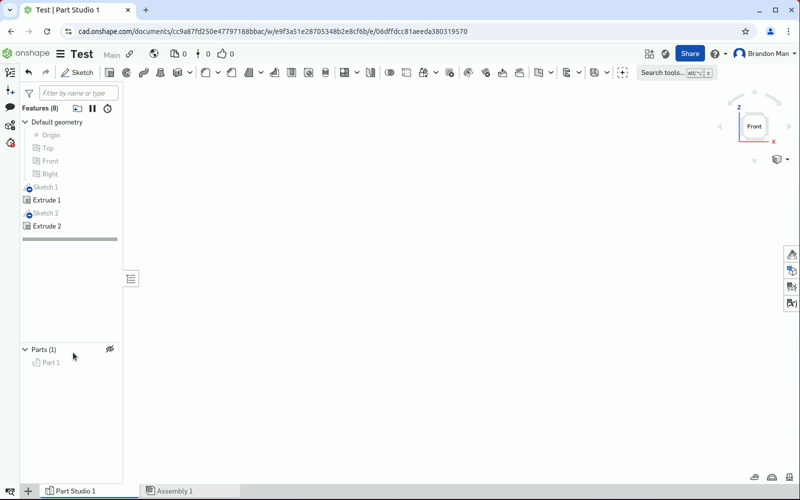
key(down)
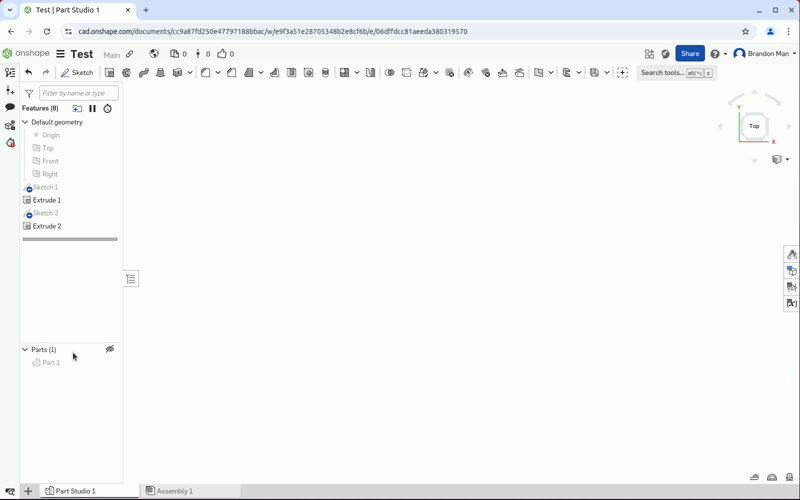
key_up(shift)
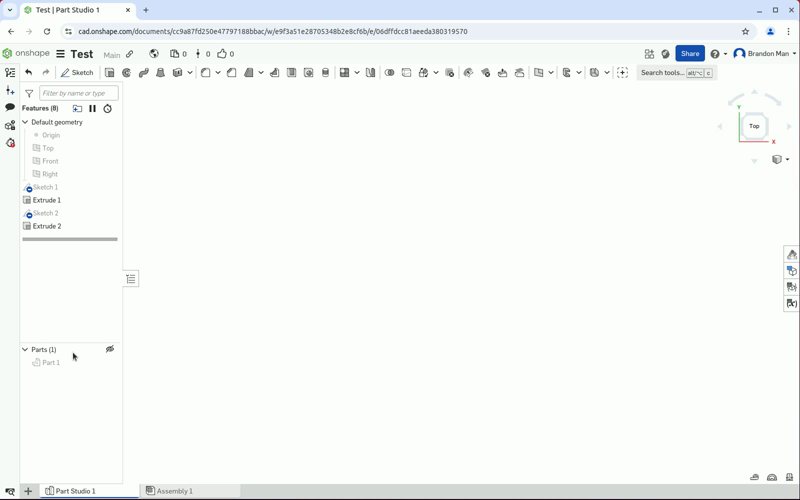
mouse_move(73, 352)
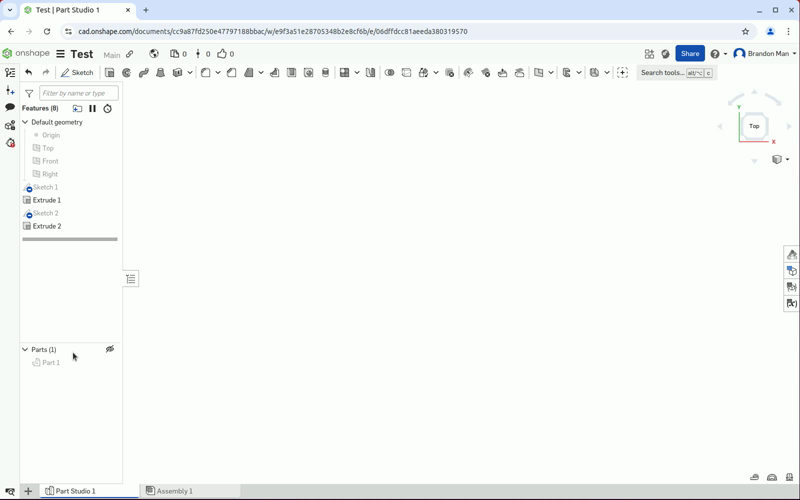
key(shift+y)
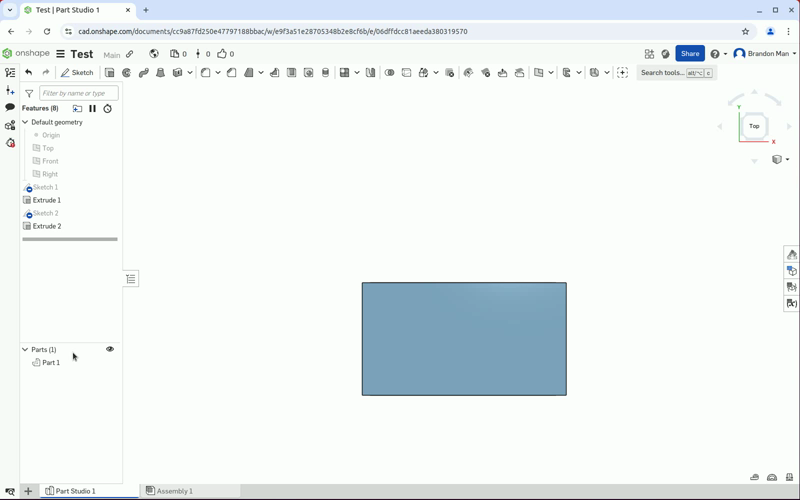
mouse_move(541, 75)
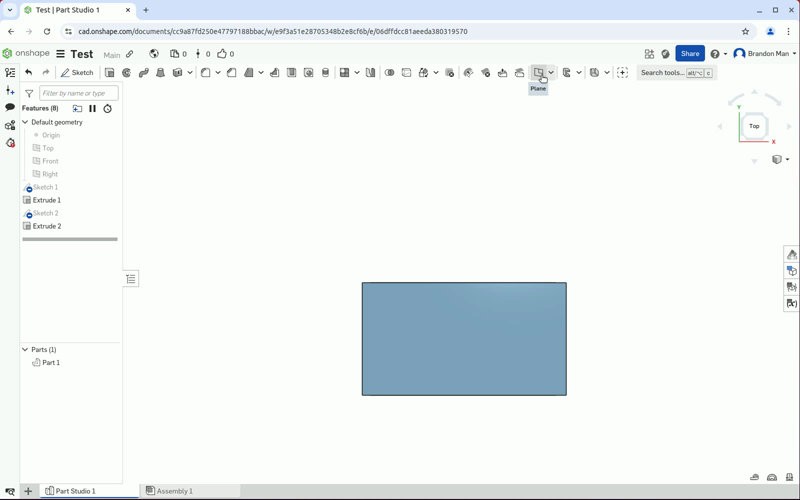
click(541, 75)
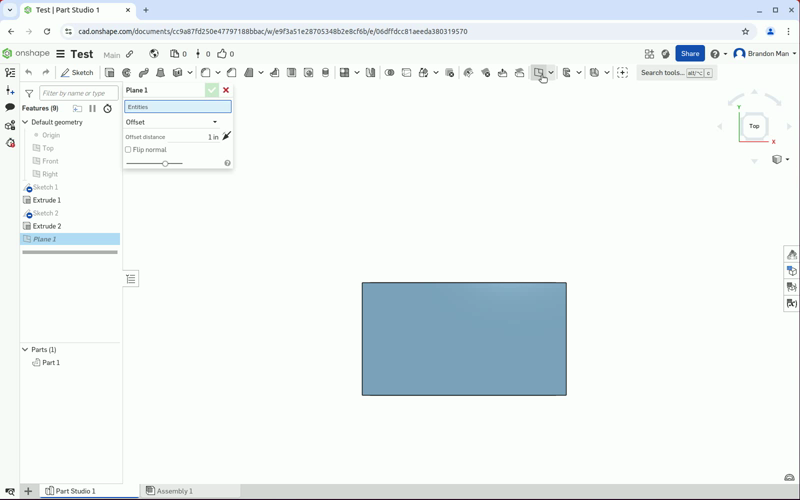
mouse_move(73, 150)
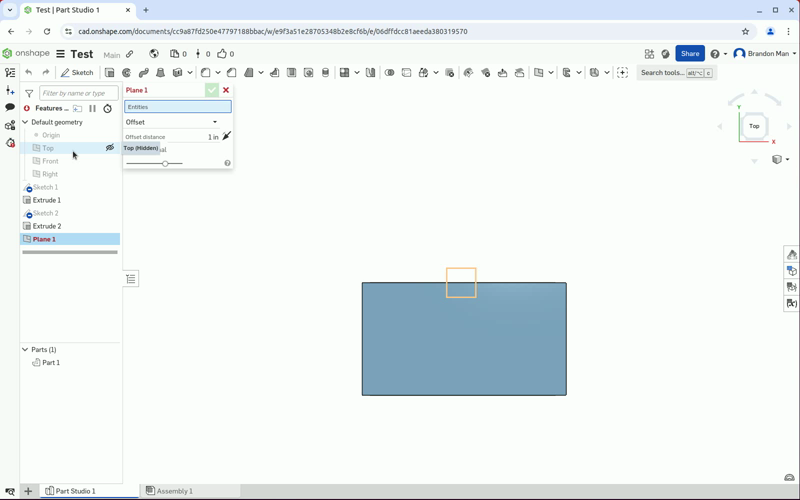
click(73, 150)
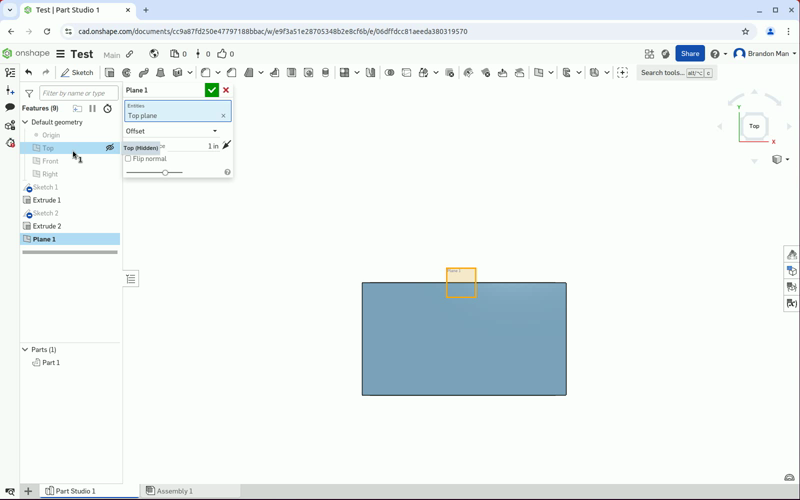
key(tab, 2)
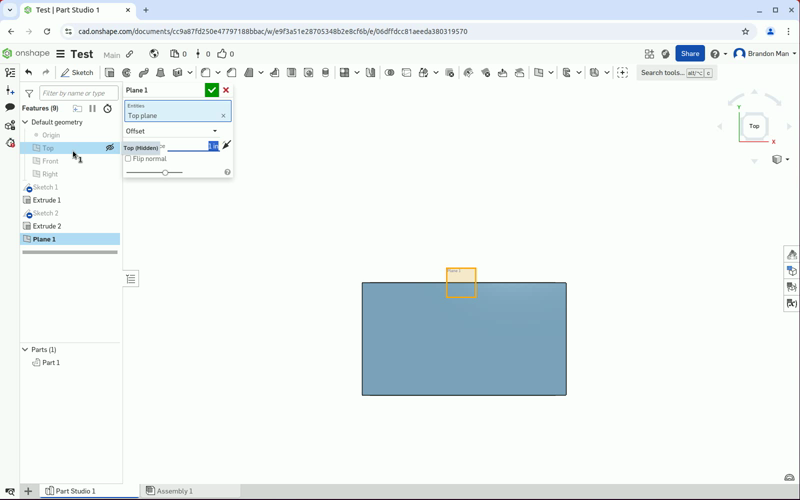
text(10.106)
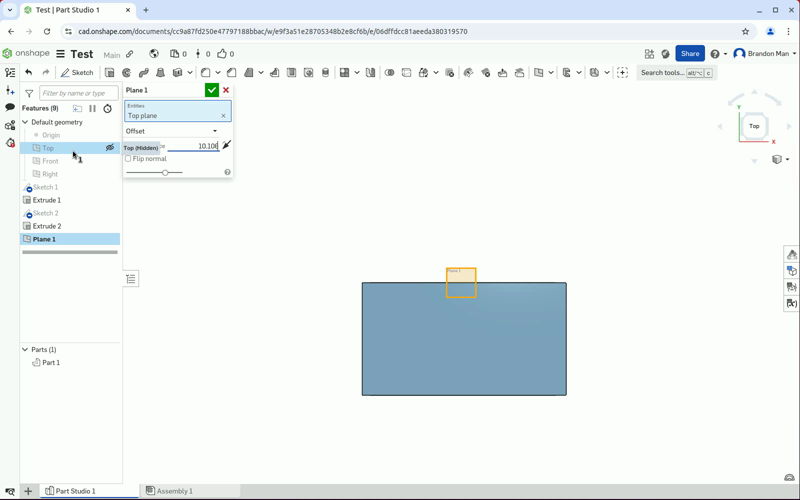
key(enter, 2)
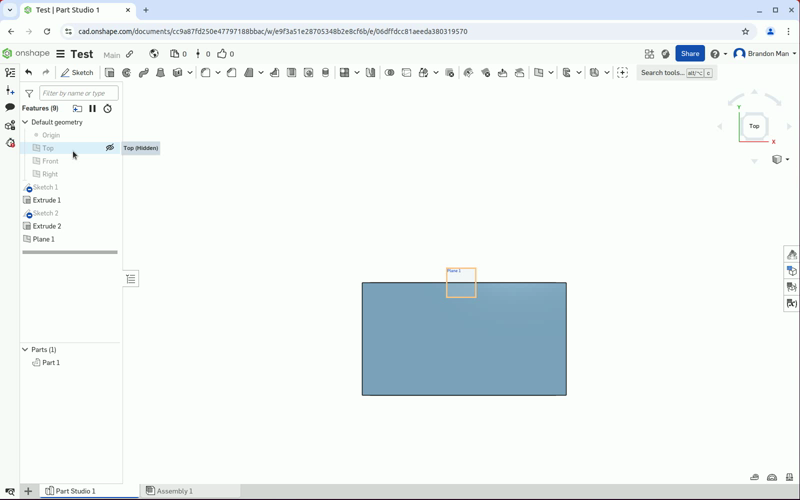
key(shift+s)
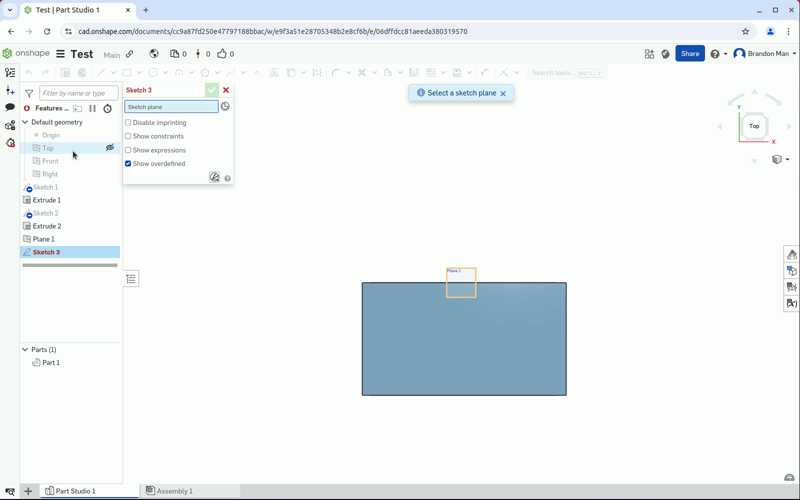
mouse_move(73, 241)
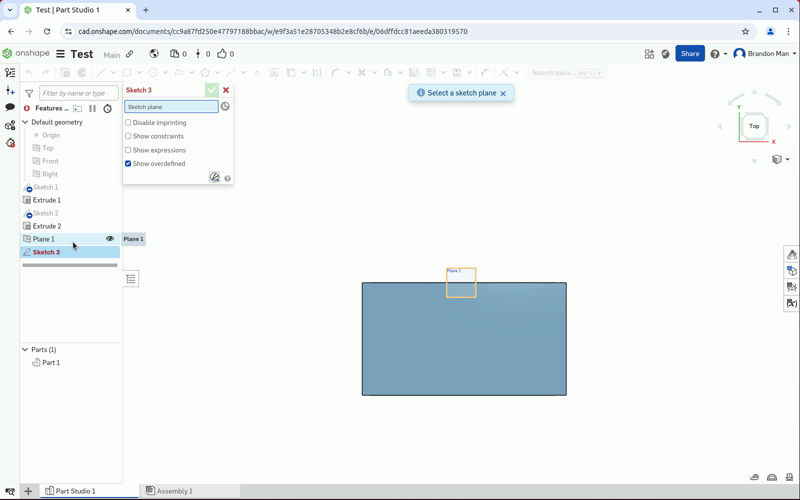
click(73, 241)
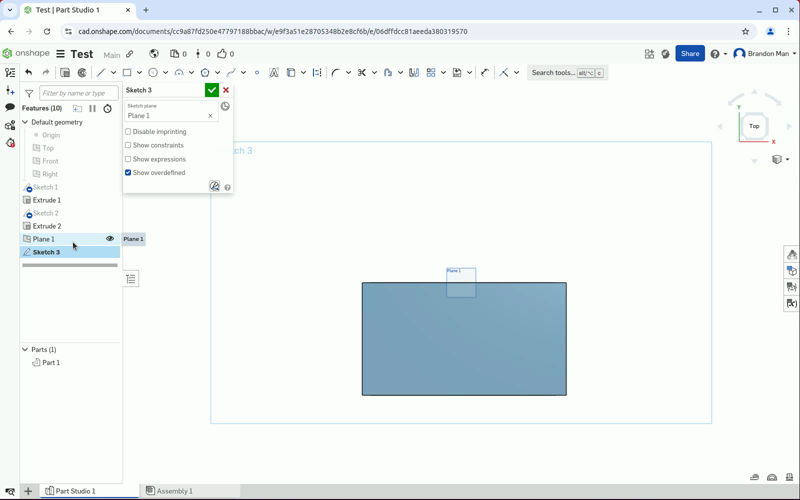
mouse_move(73, 352)
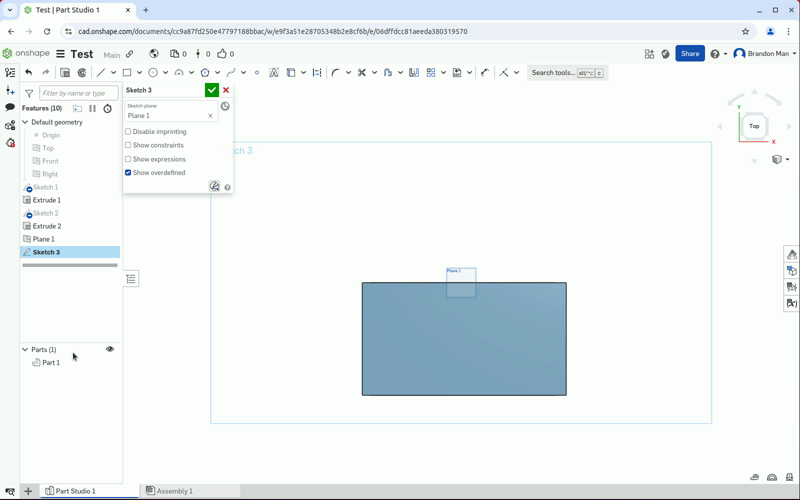
key(y)
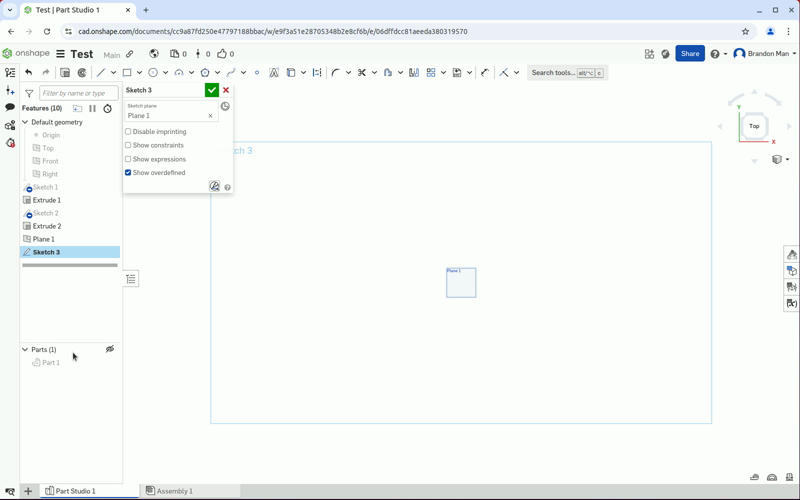
key(l)
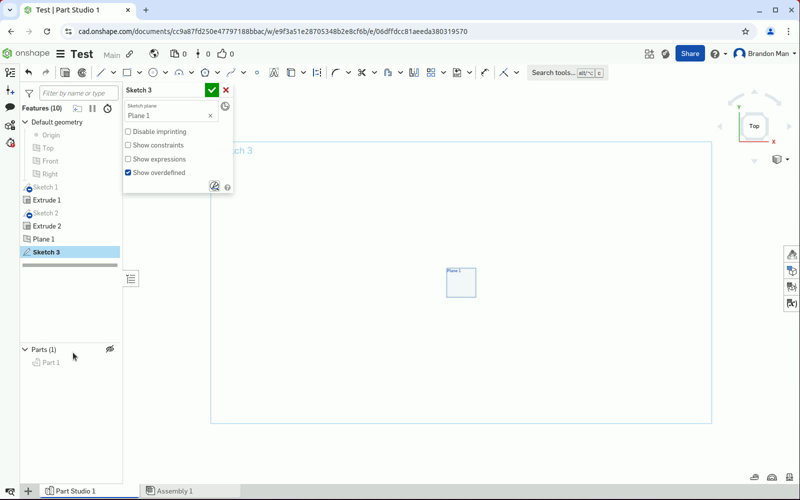
key_down(shift)
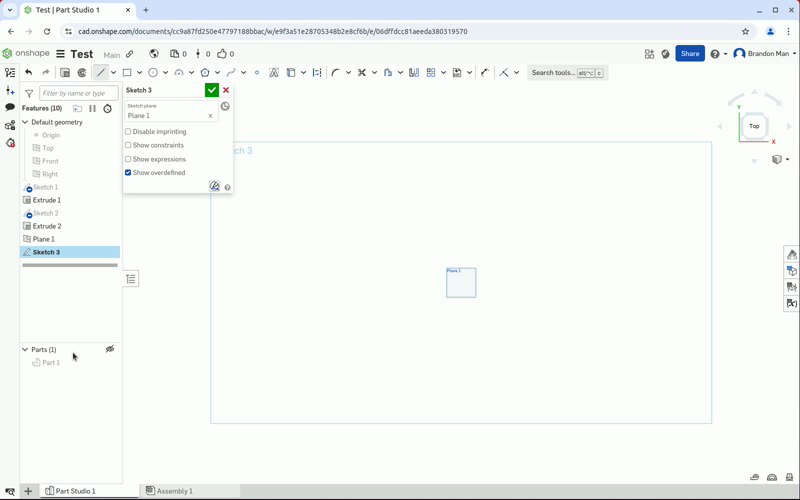
mouse_move(439, 333)
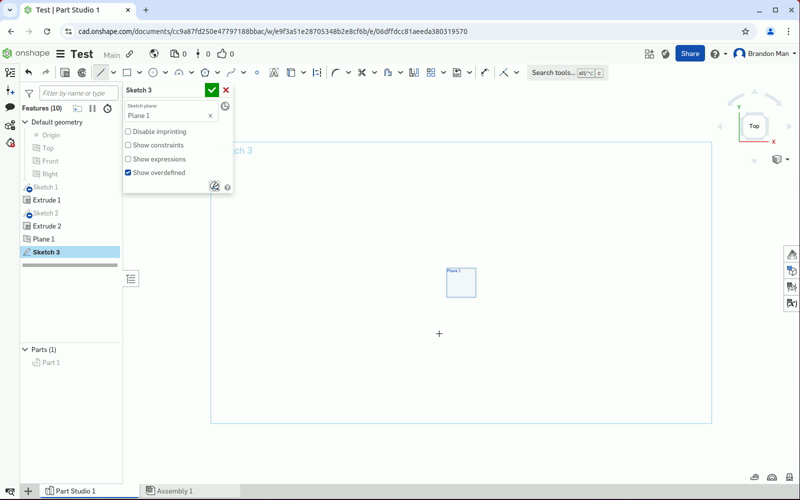
click(439, 333)
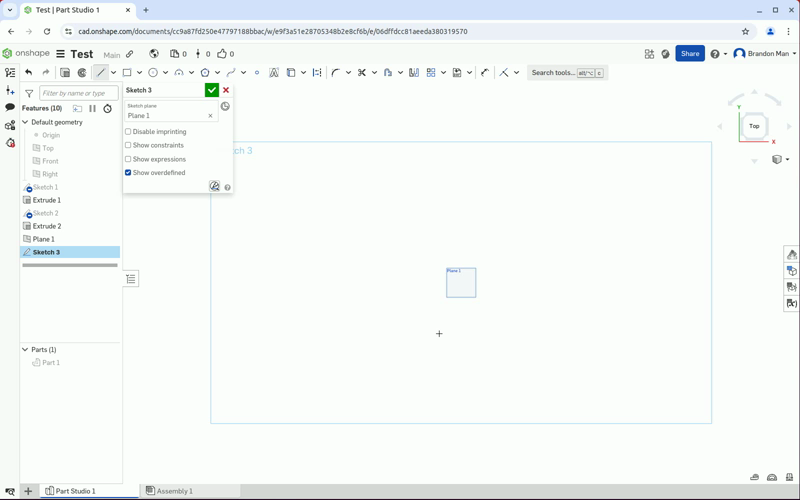
key_up(shift)
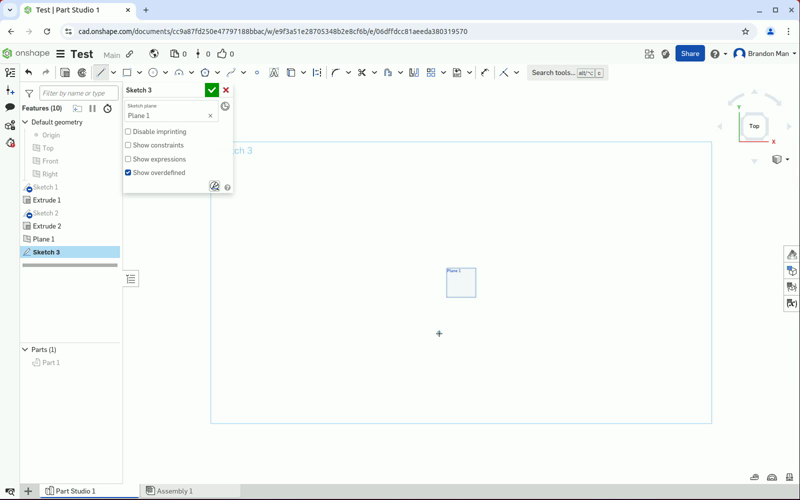
key_down(shift)
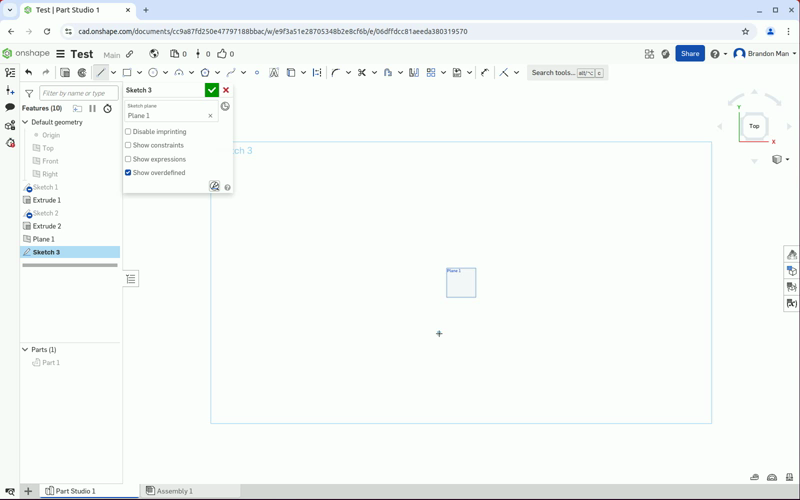
mouse_move(469, 333)
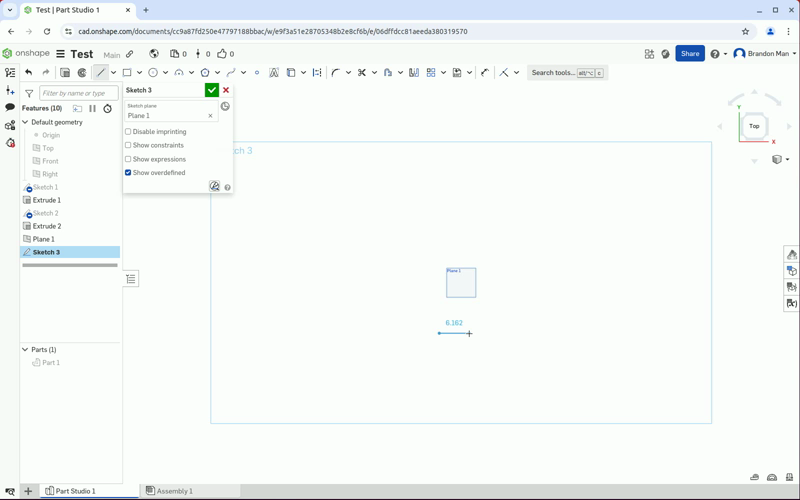
mouse_move(496, 333)
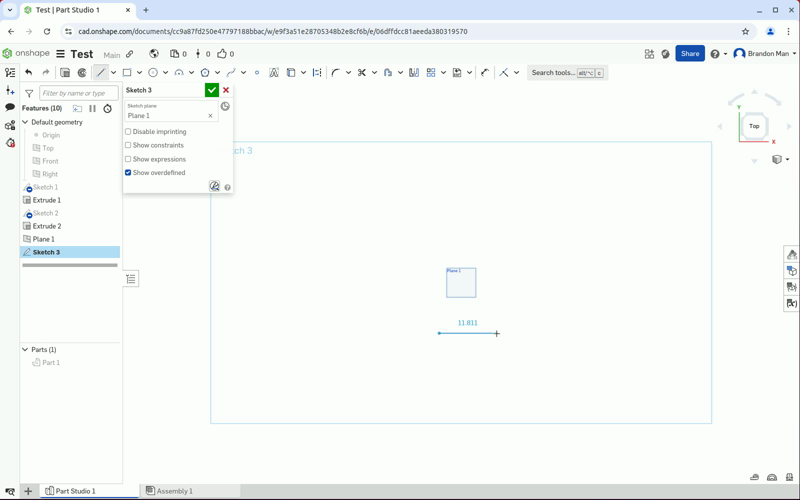
click(496, 333)
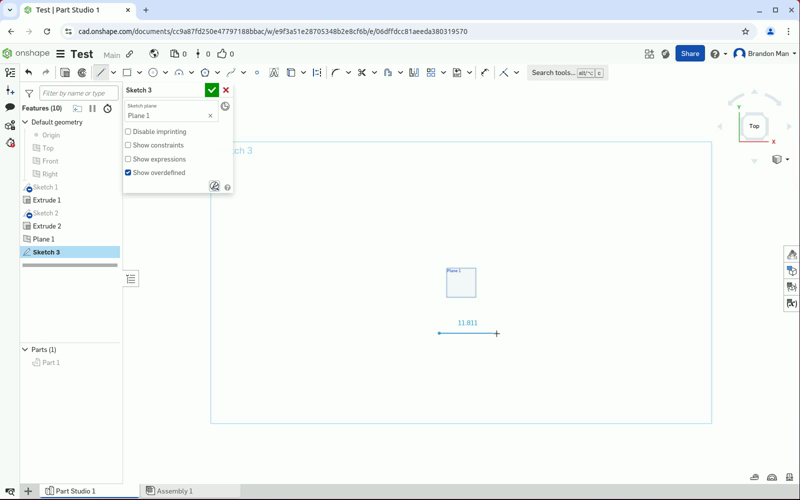
key_up(shift)
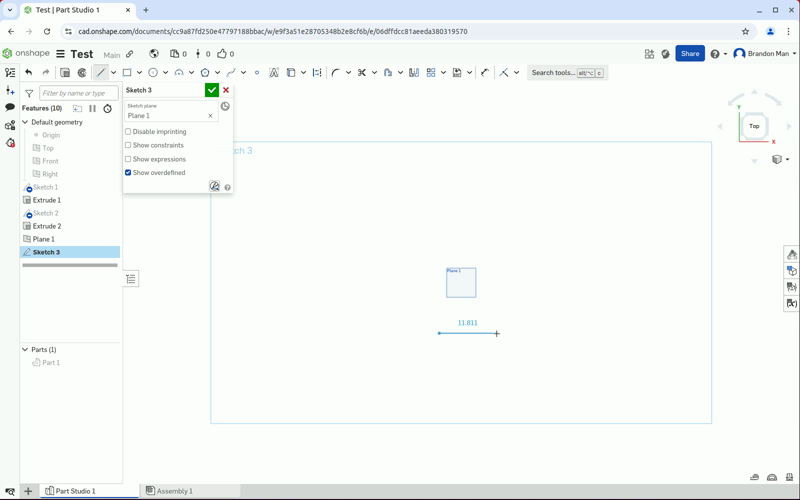
key_down(shift)
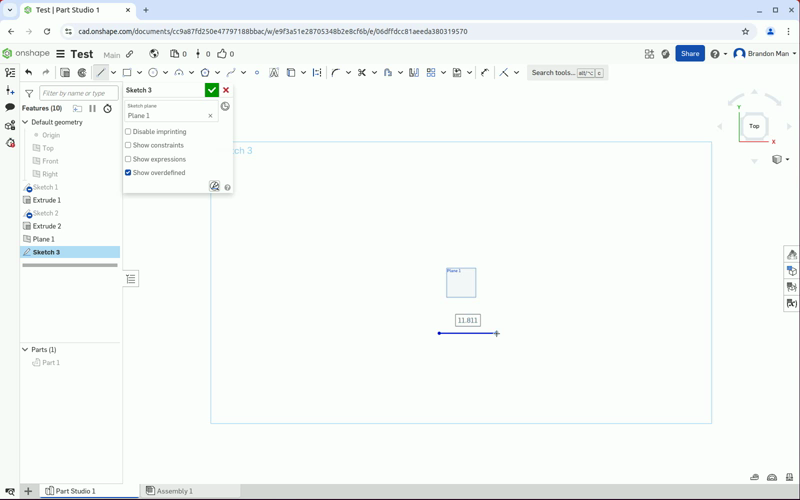
mouse_move(526, 333)
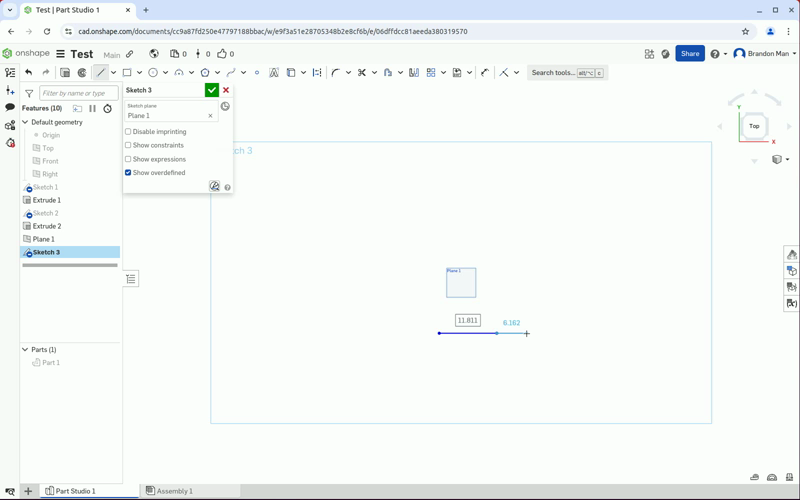
mouse_move(496, 282)
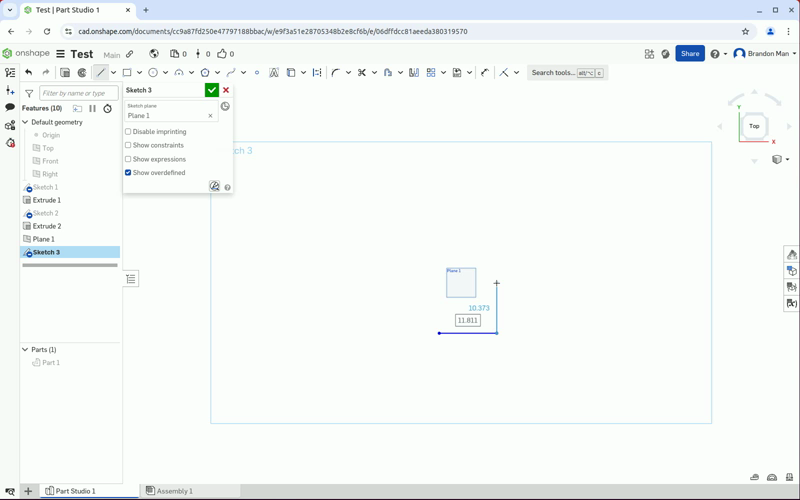
click(496, 282)
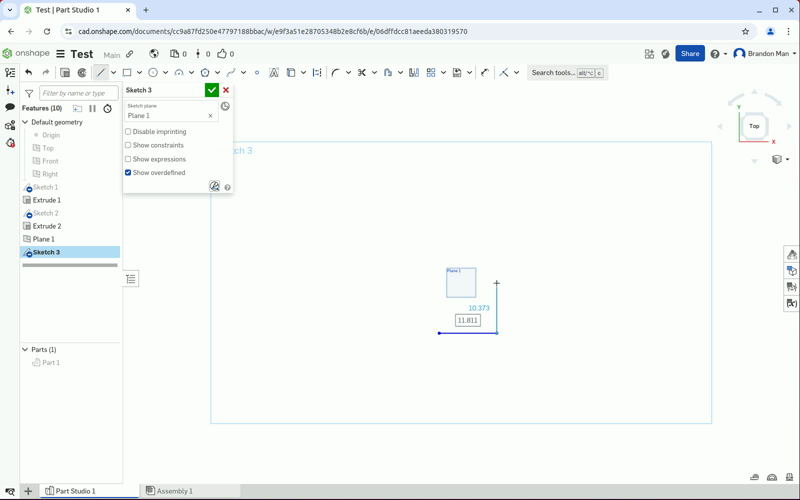
key_up(shift)
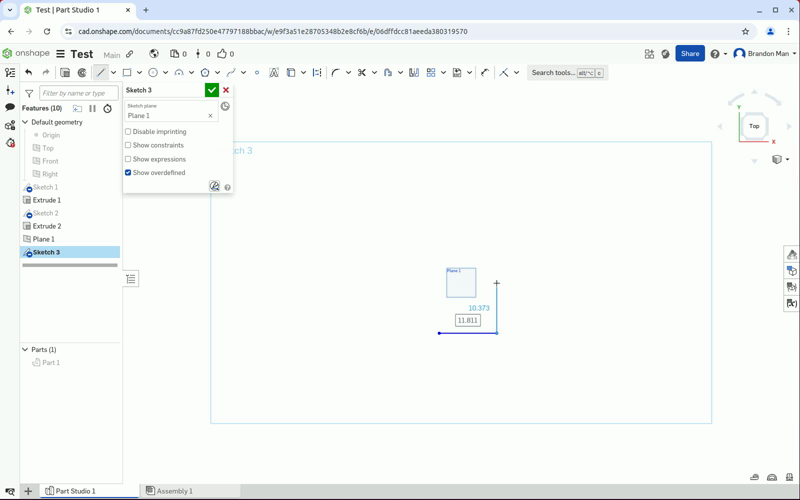
key_down(shift)
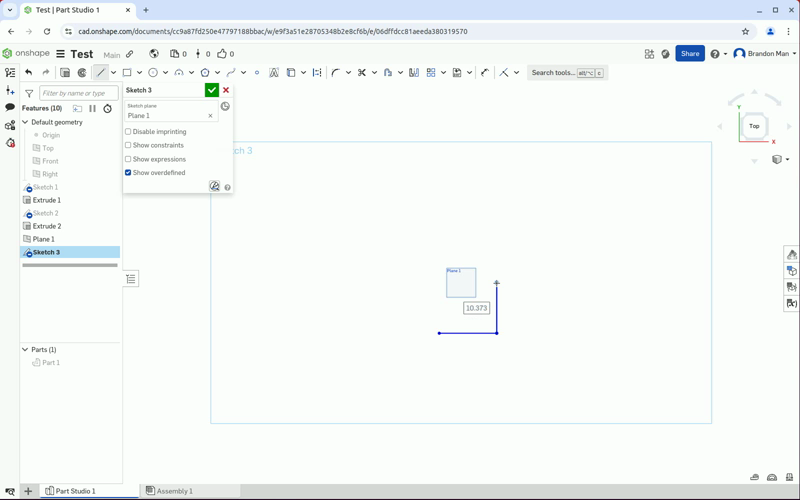
mouse_move(526, 282)
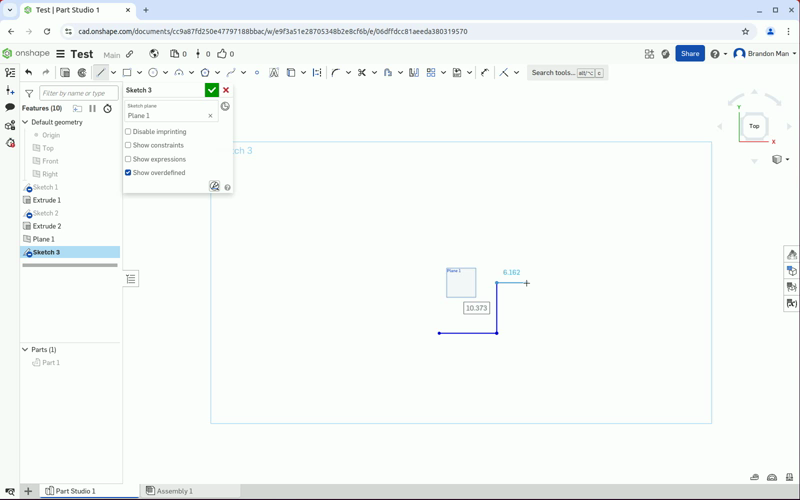
mouse_move(439, 282)
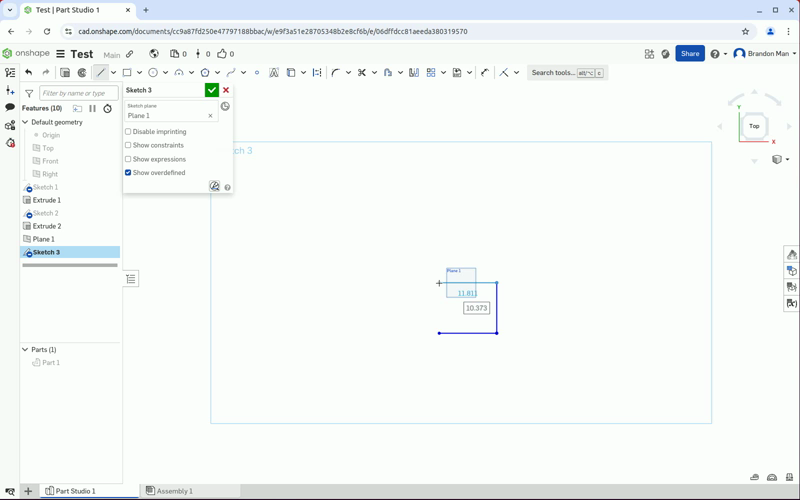
click(439, 282)
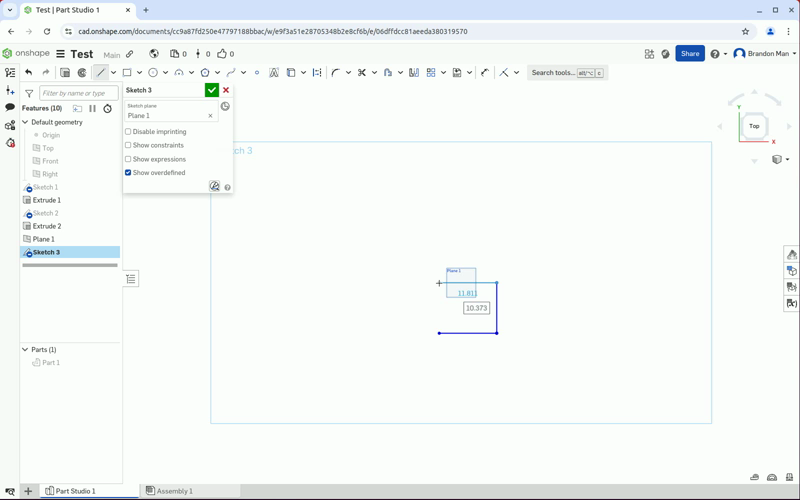
key_up(shift)
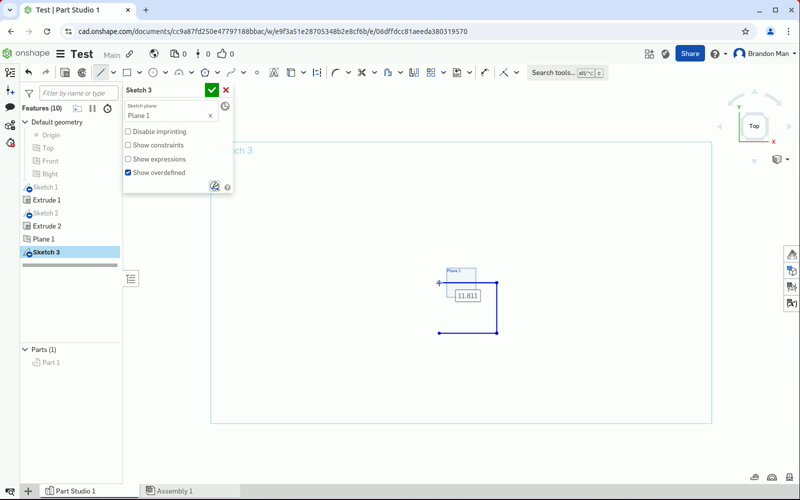
mouse_move(469, 282)
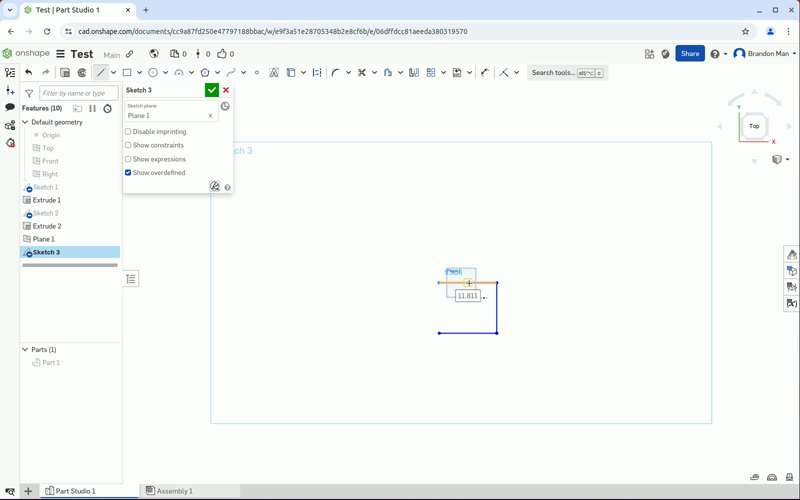
key_down(shift)
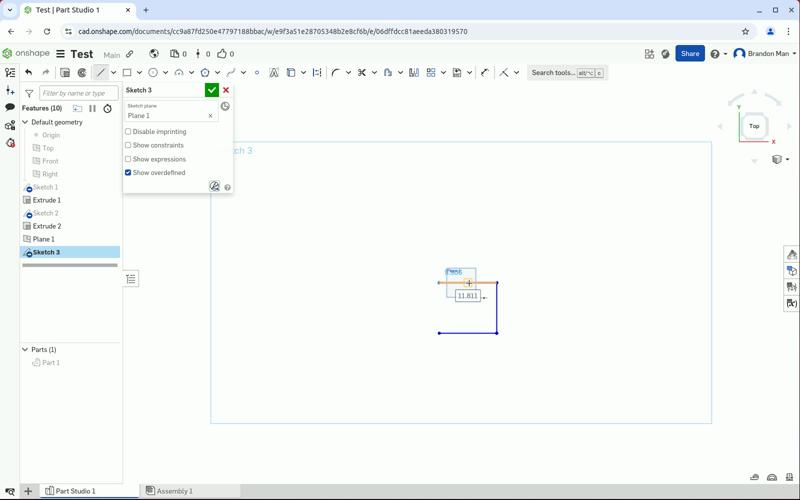
mouse_move(439, 333)
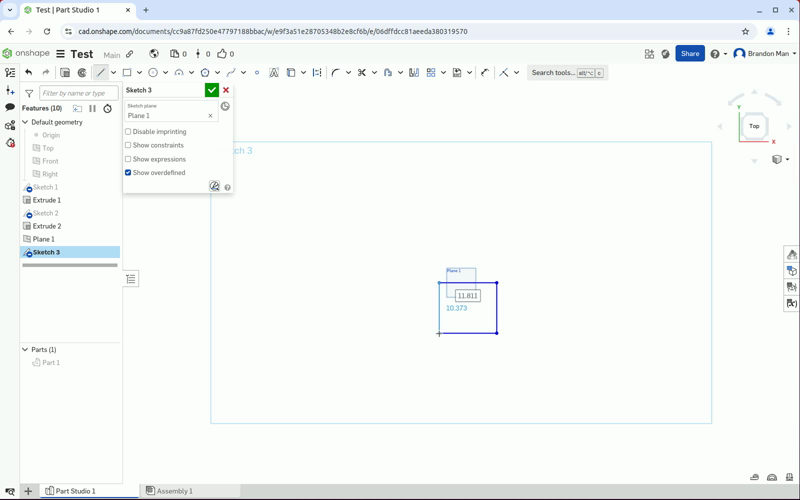
key_up(shift)
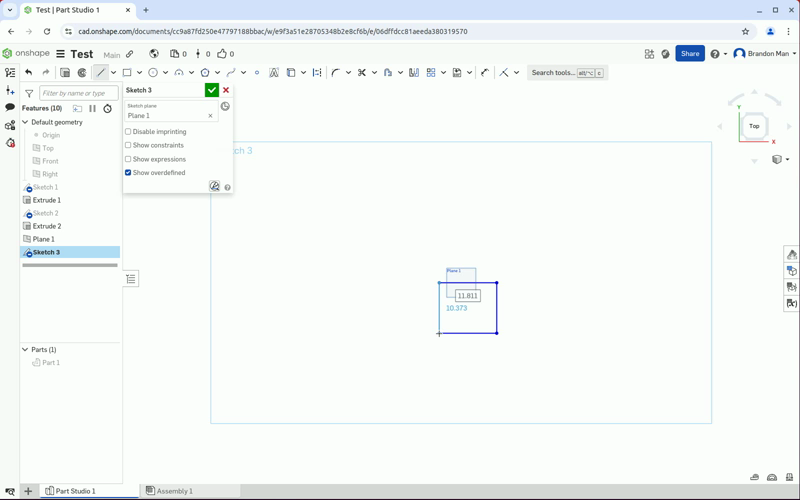
click(439, 333)
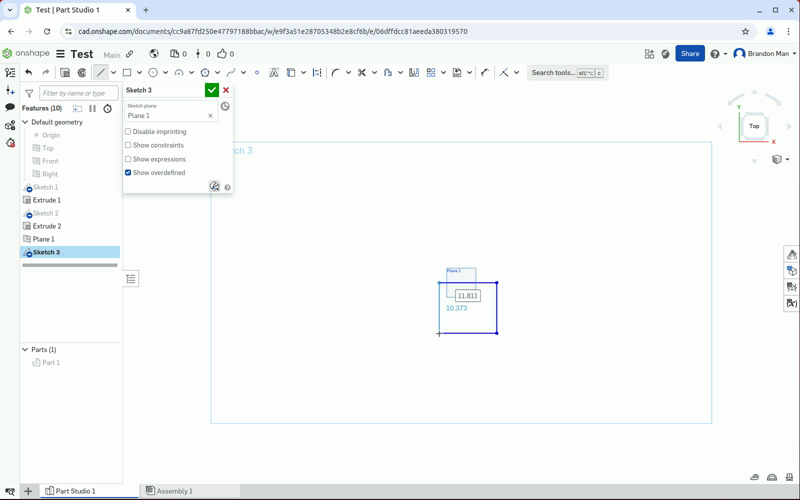
key(esc)
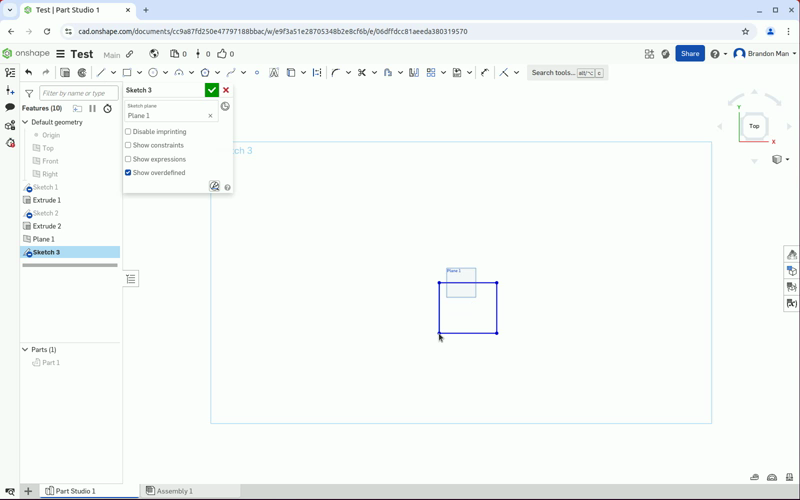
mouse_move(461, 286)
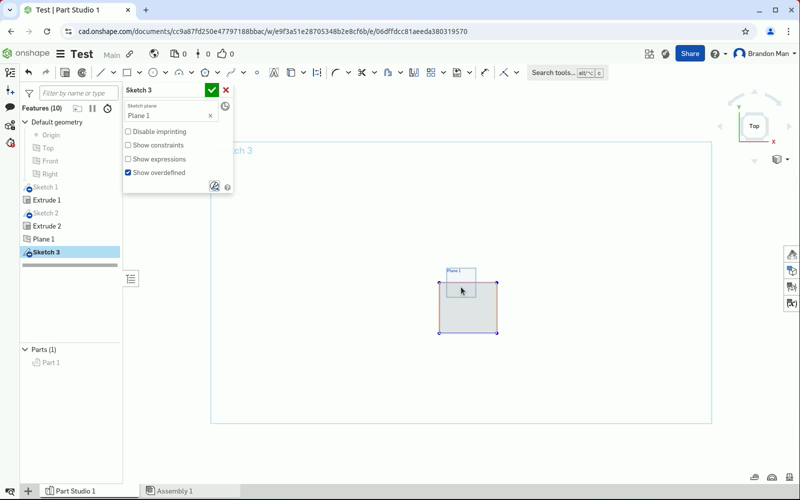
click(461, 286)
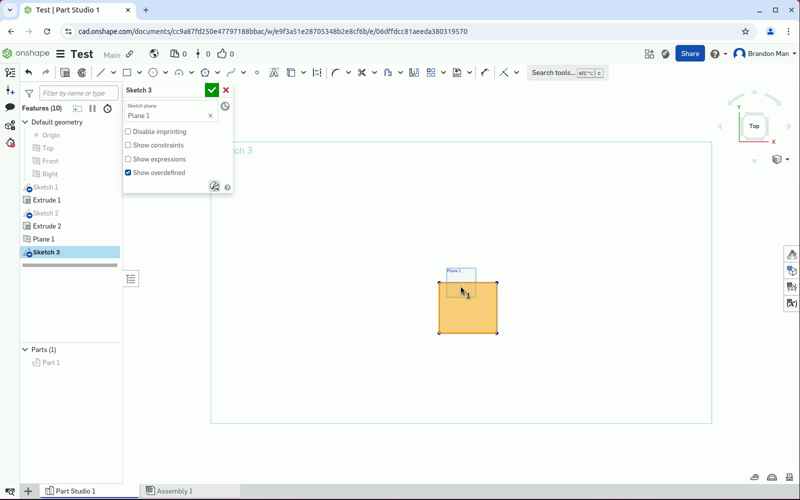
mouse_move(73, 352)
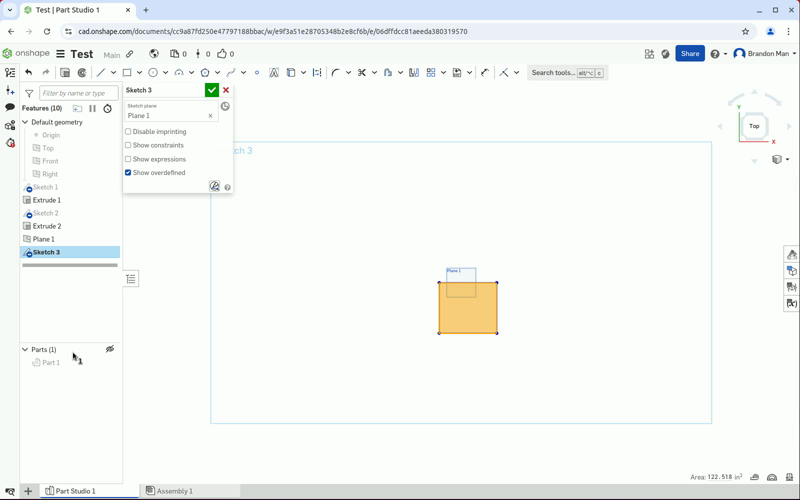
key(shift+y)
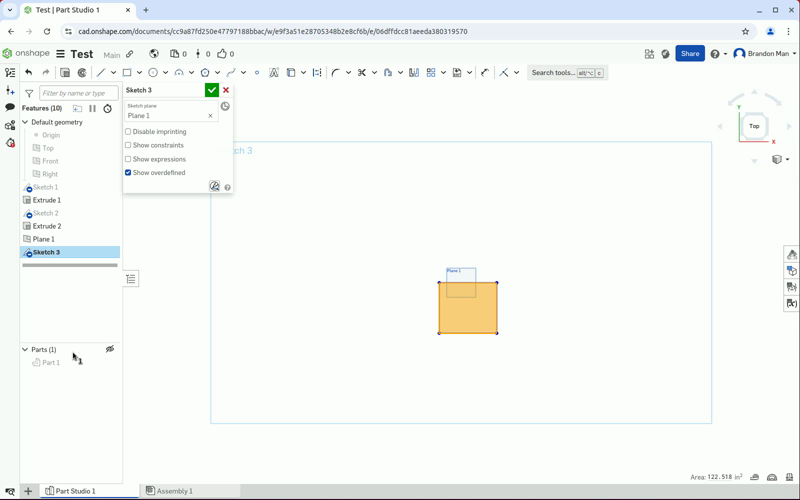
key(shift+e)
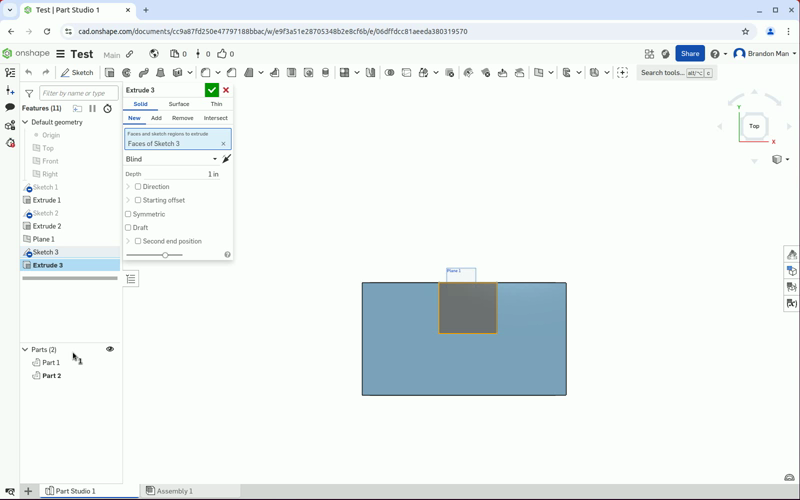
mouse_move(143, 106)
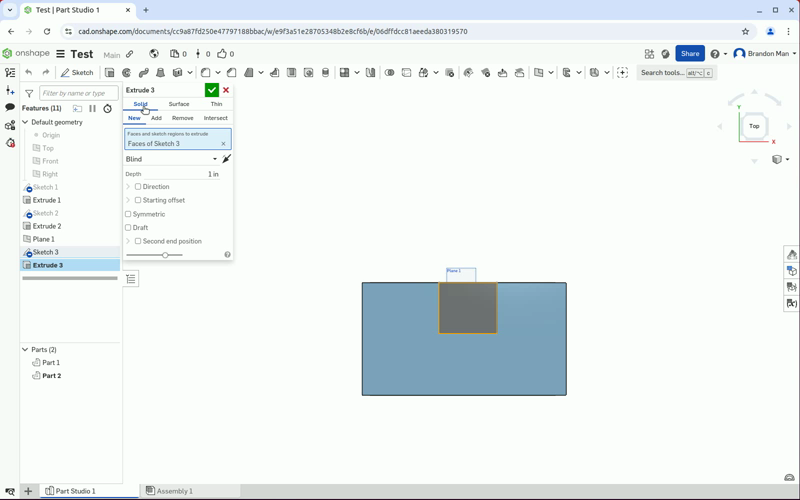
click(143, 106)
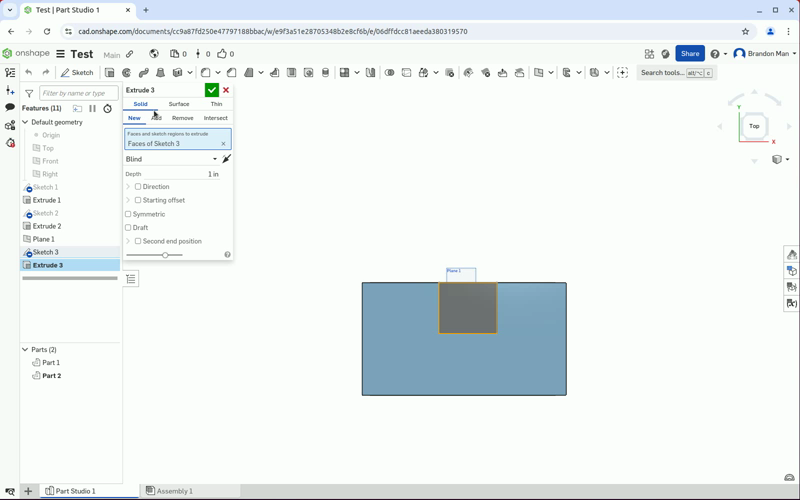
mouse_move(186, 120)
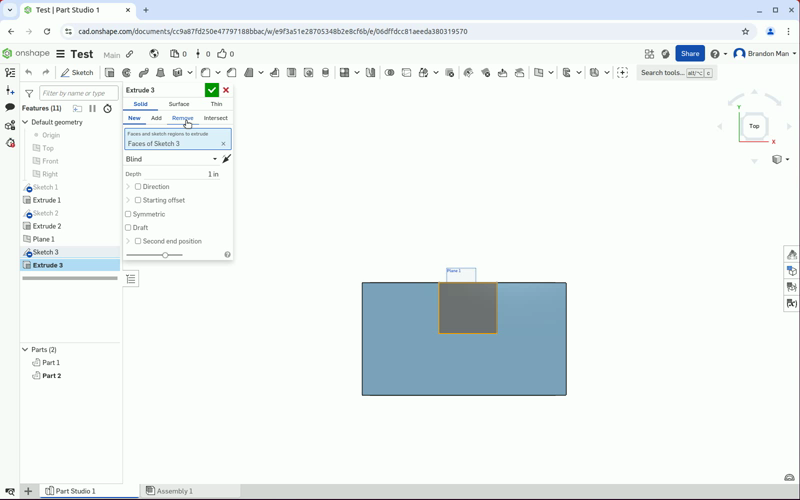
click(186, 120)
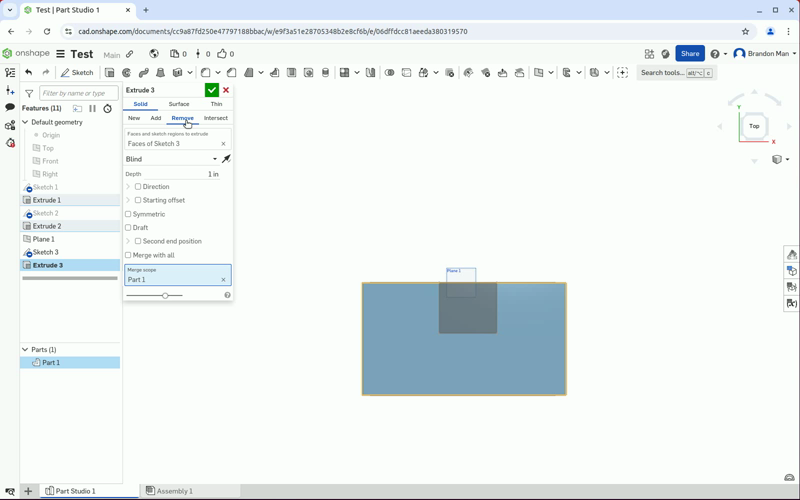
key(tab, 4)
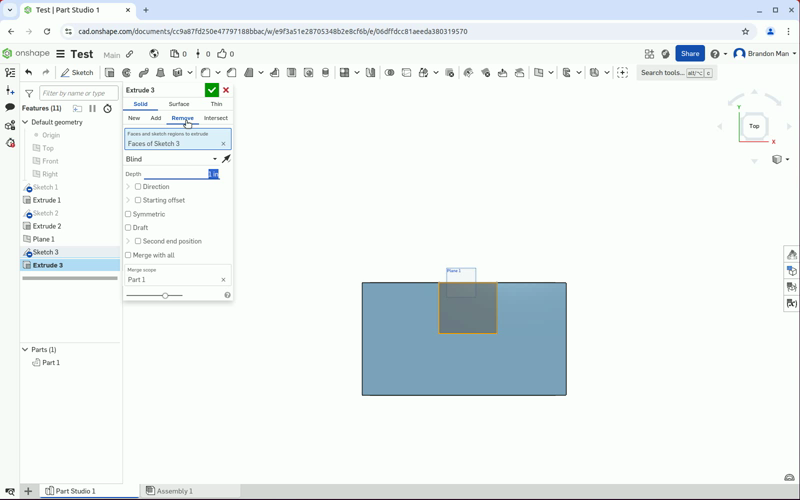
text(26.719)
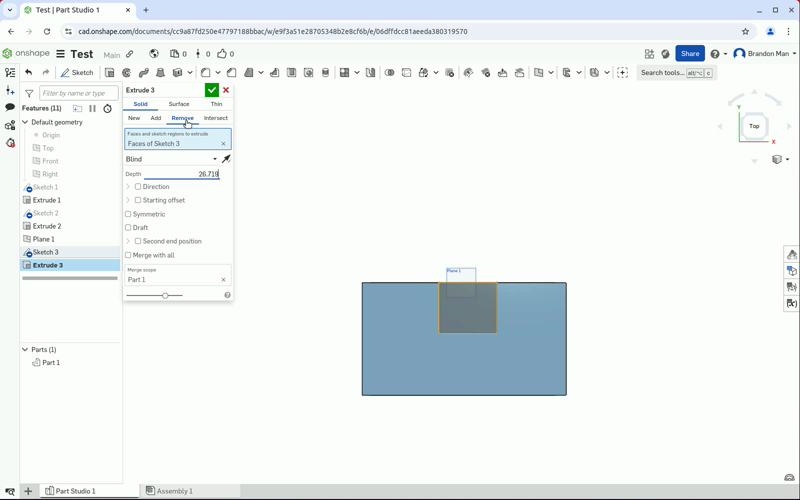
key(tab, 6)
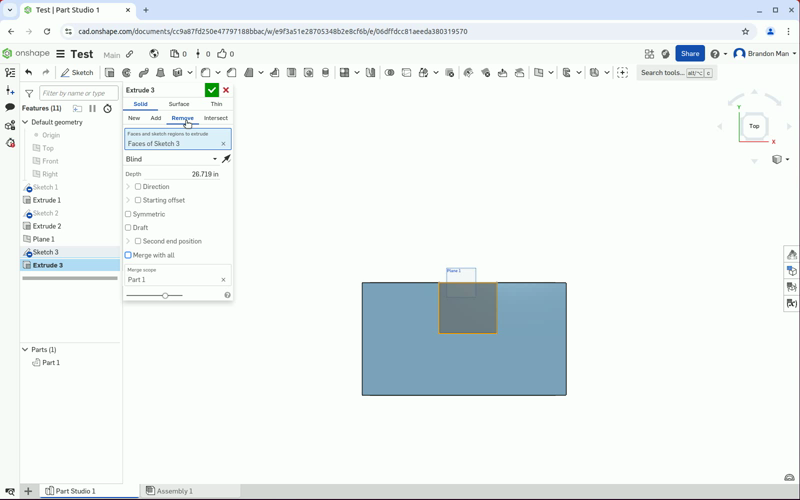
key(space)
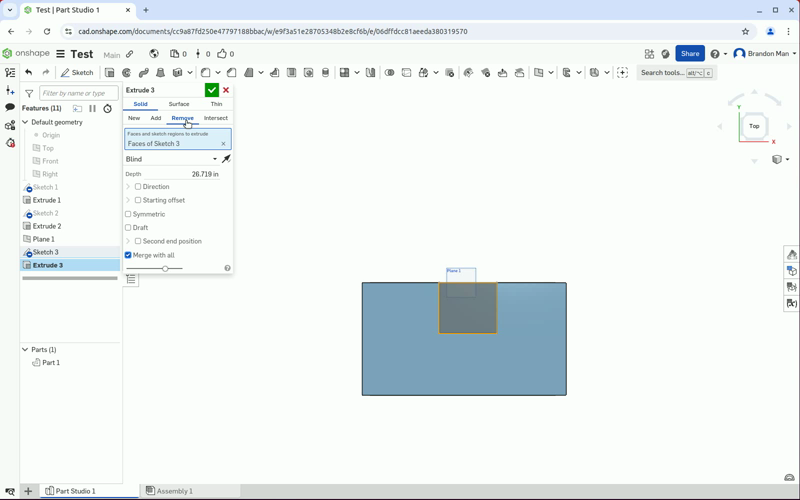
key(enter)
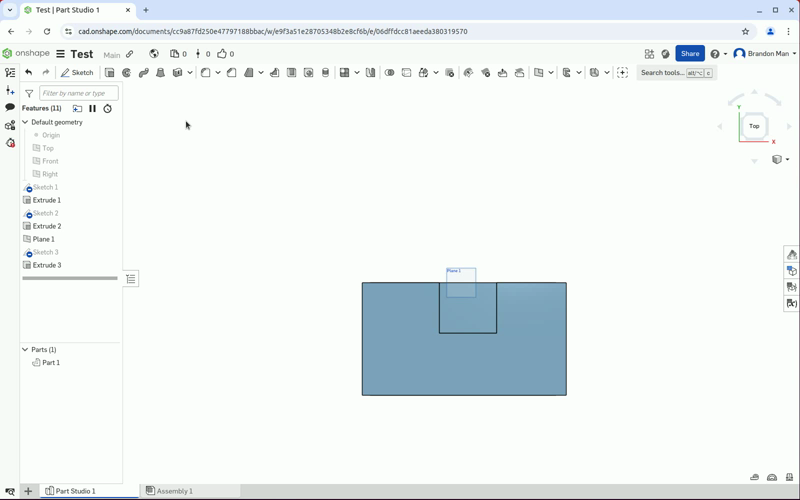
key(shift+h)
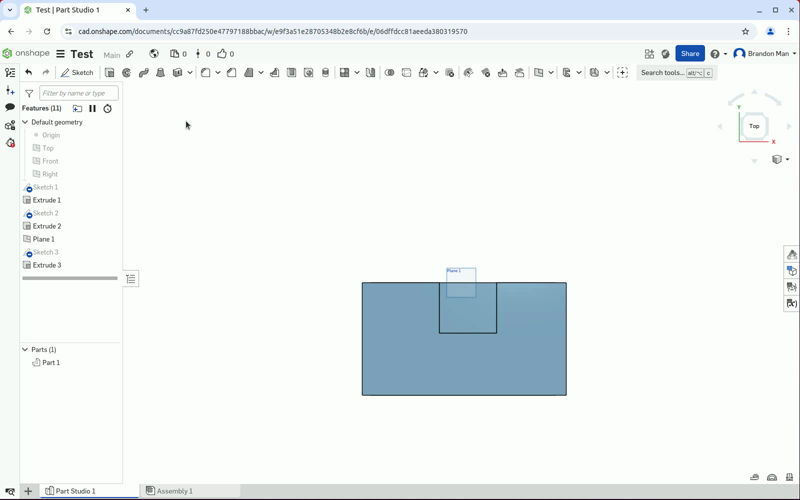
key(shift+h)
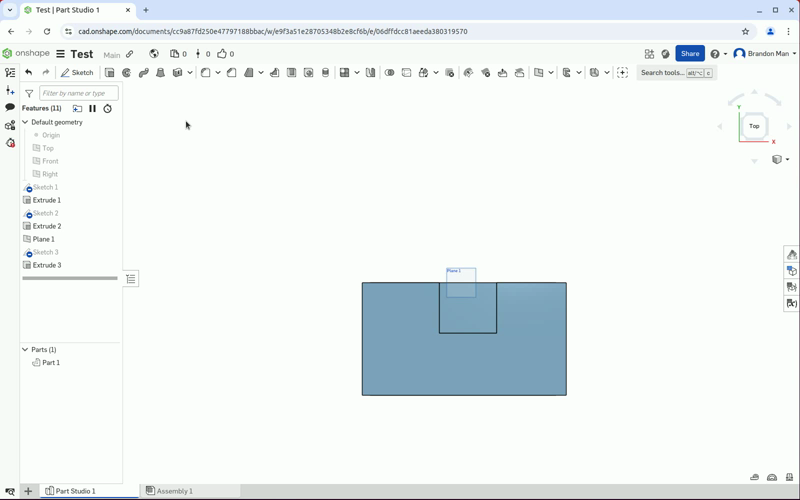
mouse_move(73, 189)
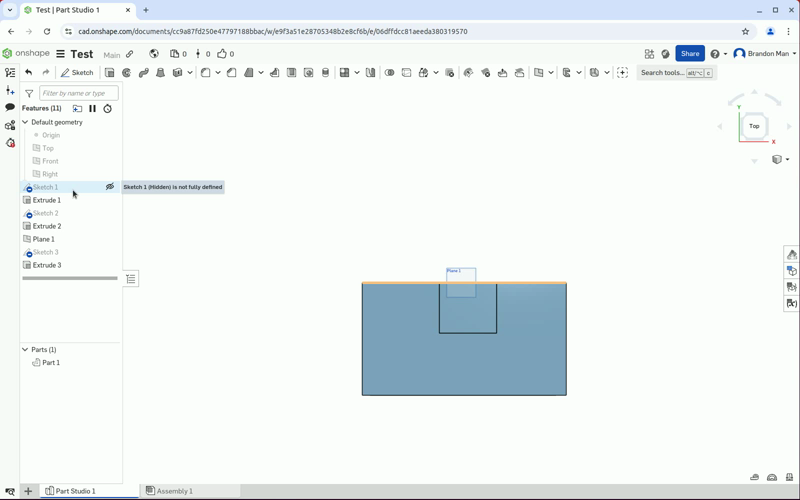
click(73, 189)
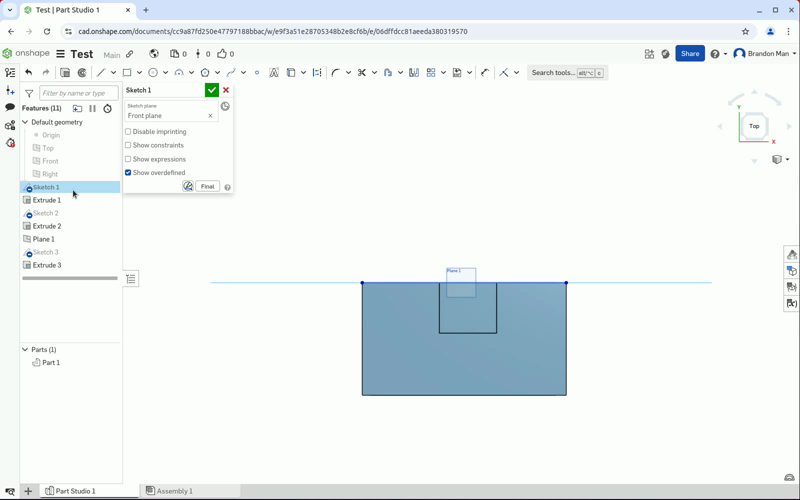
mouse_move(229, 92)
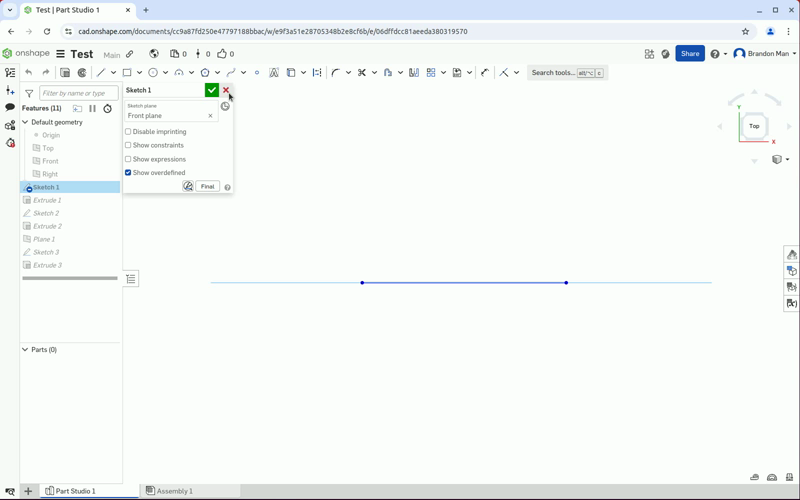
click(229, 92)
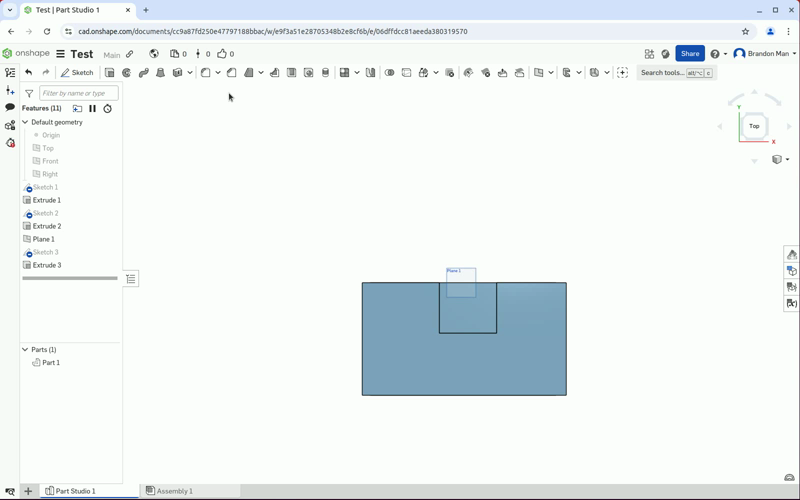
mouse_move(73, 352)
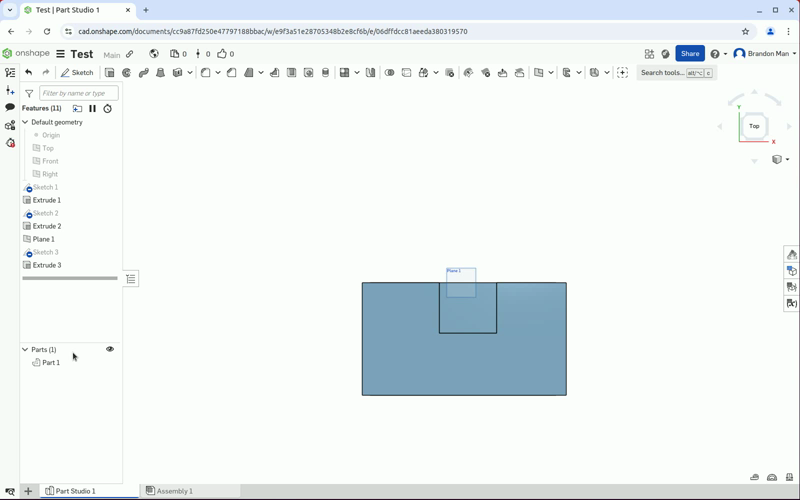
key(y)
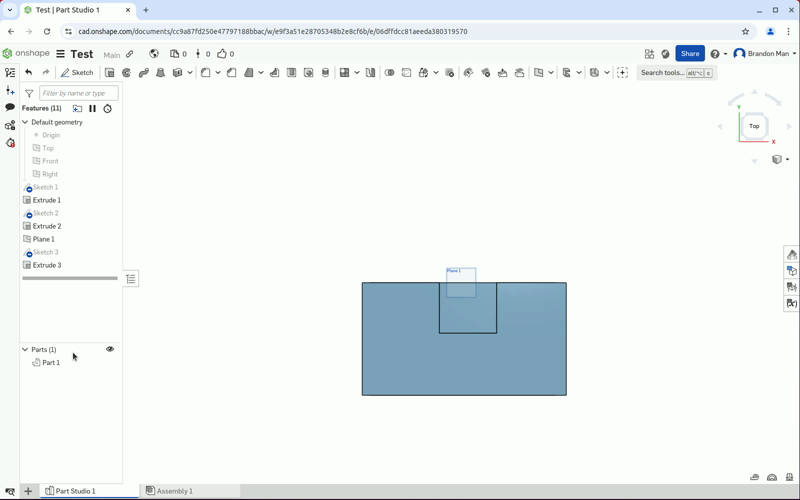
key(shift+p)
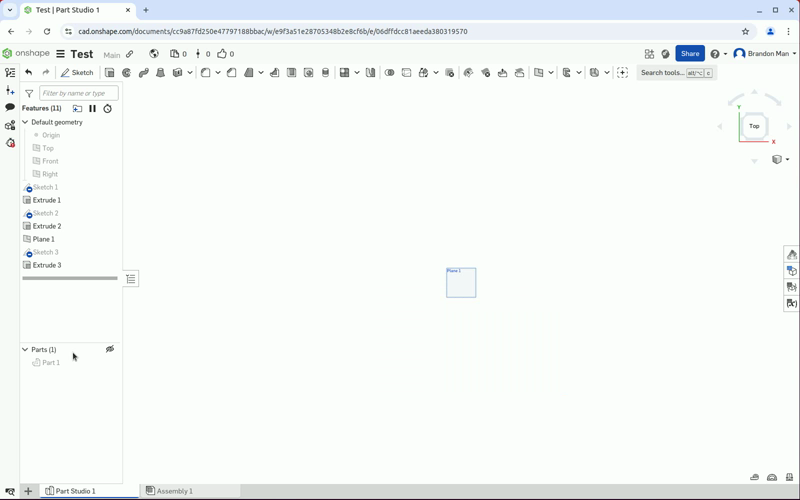
key(space)
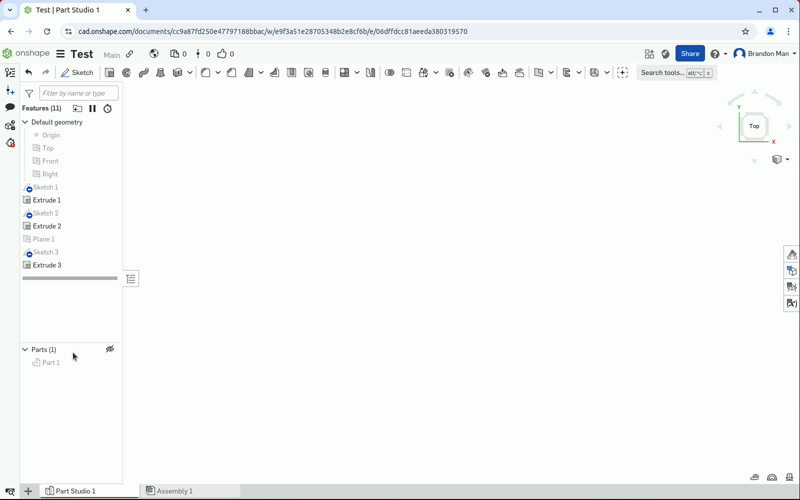
key_down(shift)
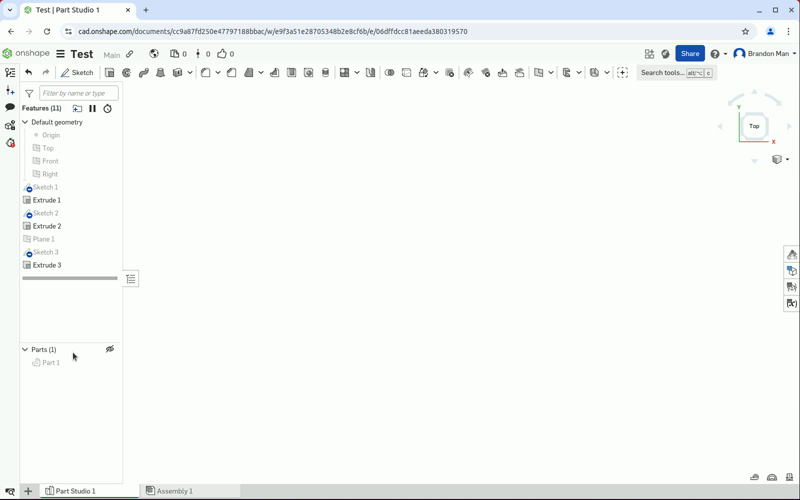
key(up)
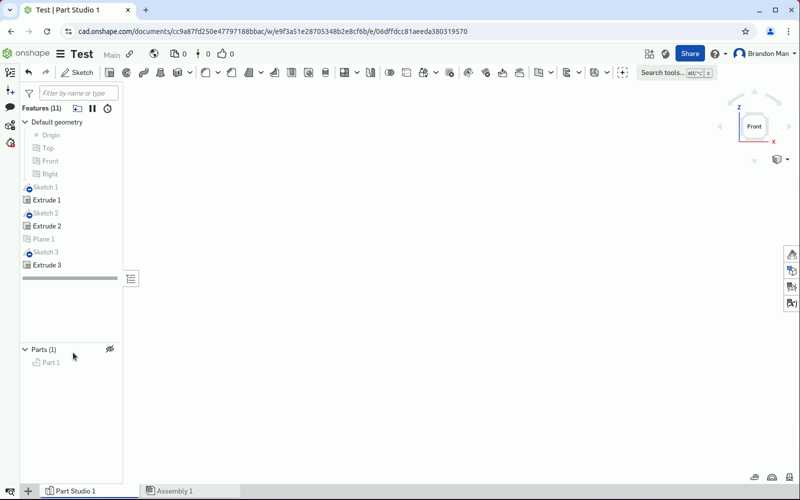
key_up(shift)
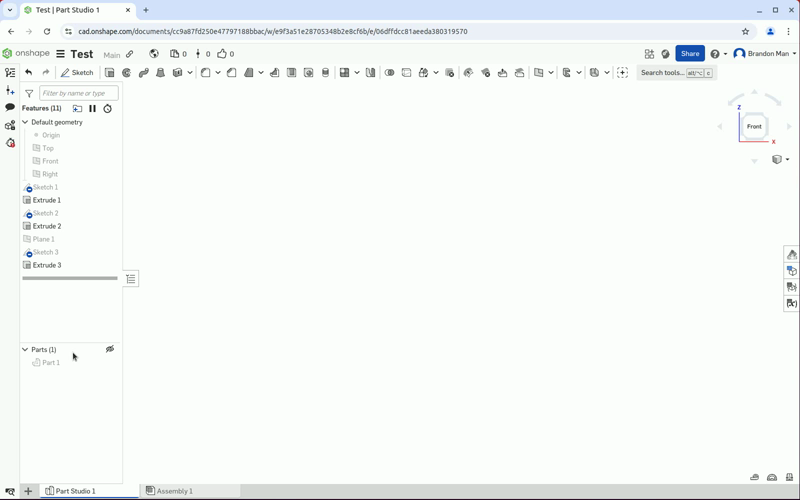
key(space)
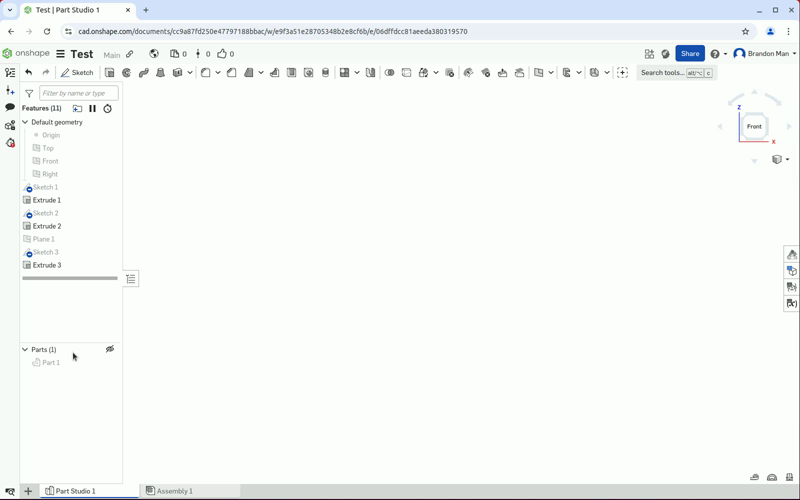
key_down(shift)
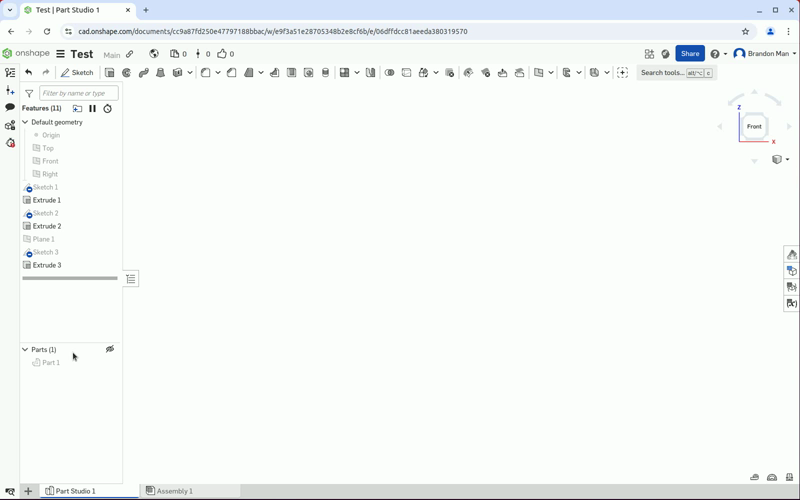
key(left)
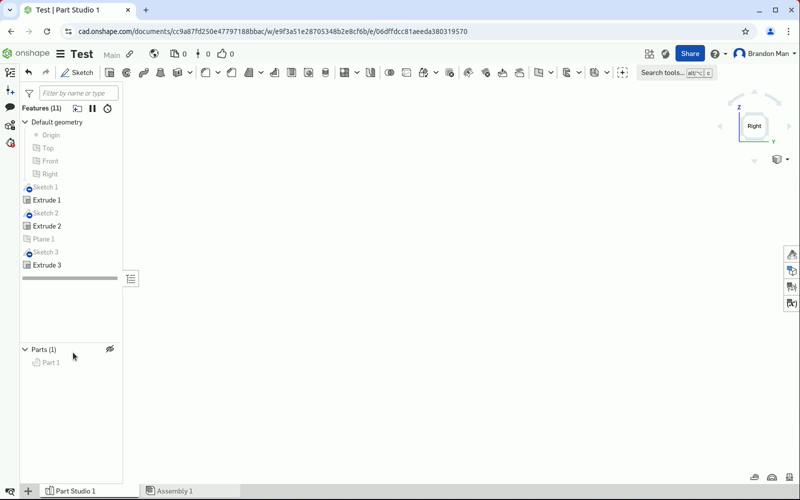
key_up(shift)
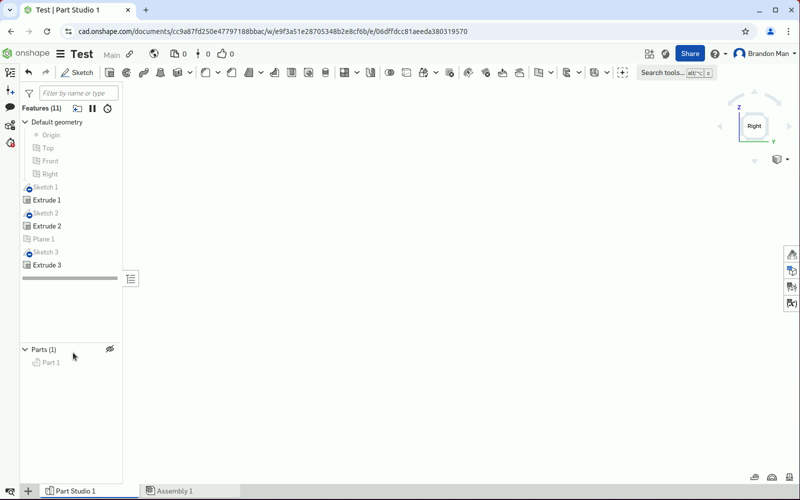
mouse_move(73, 352)
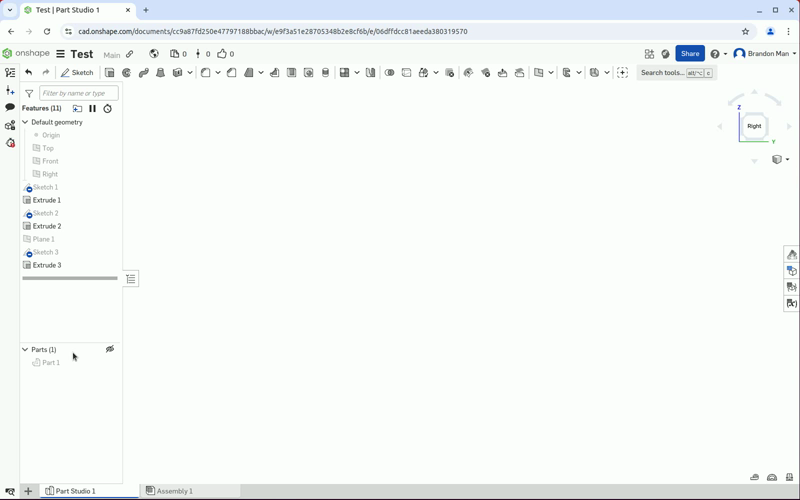
key(shift+y)
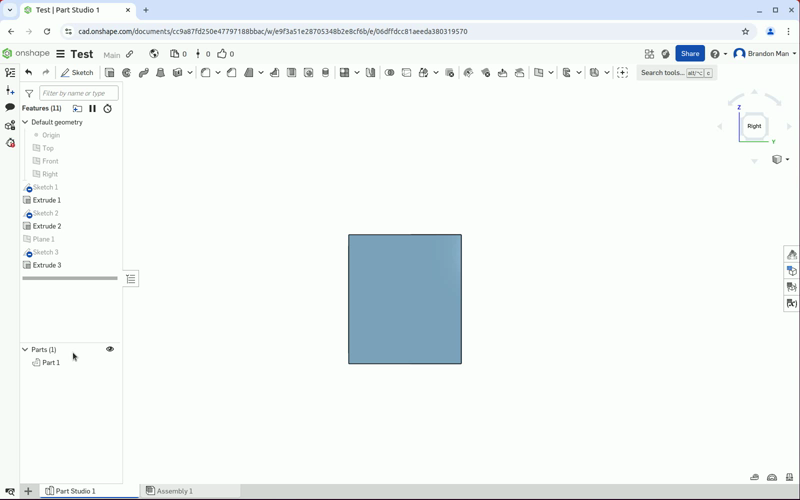
mouse_move(541, 75)
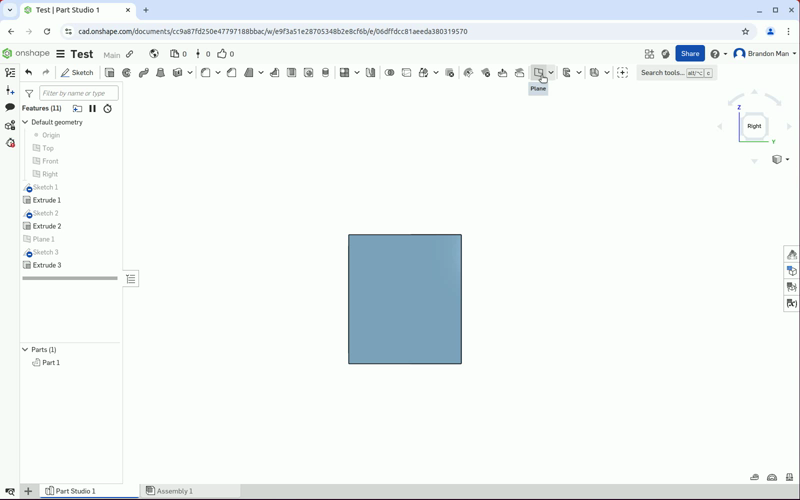
click(541, 75)
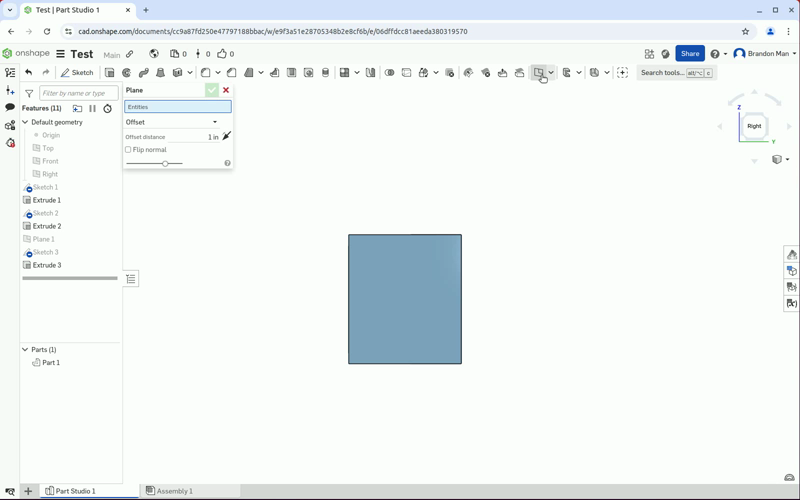
mouse_move(73, 176)
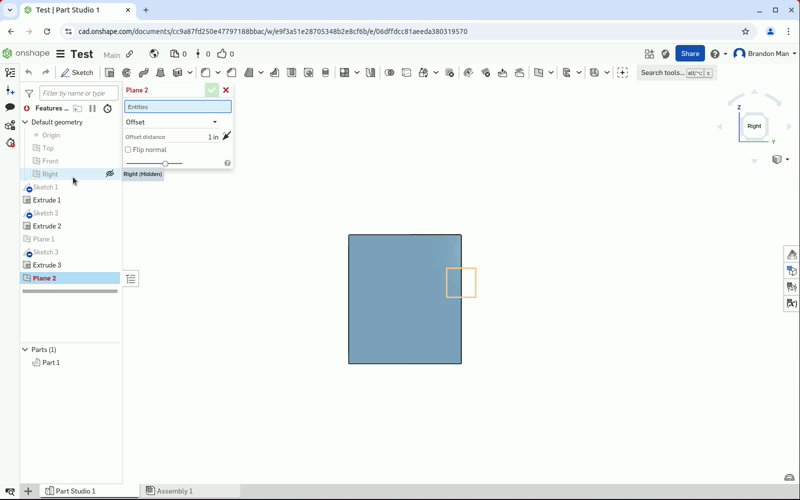
click(73, 176)
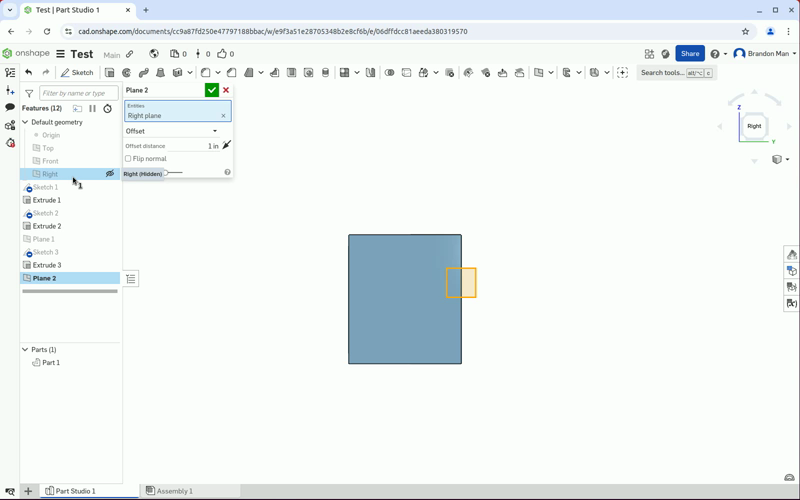
key(tab, 2)
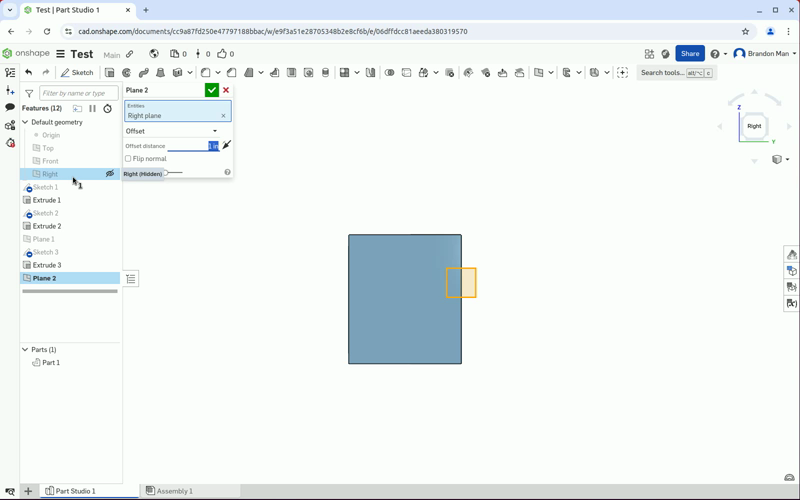
text(20.212)
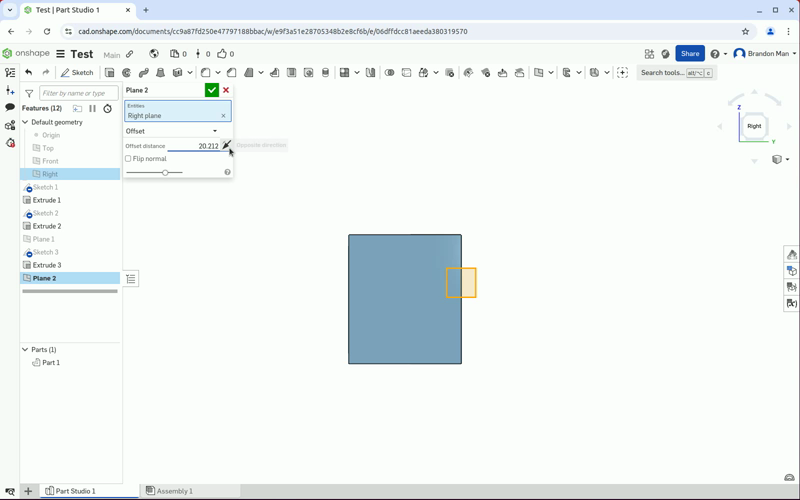
mouse_move(229, 147)
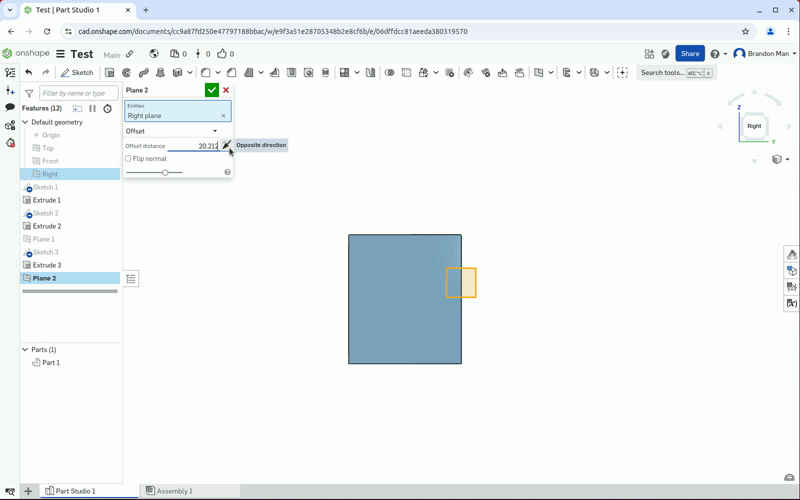
click(229, 147)
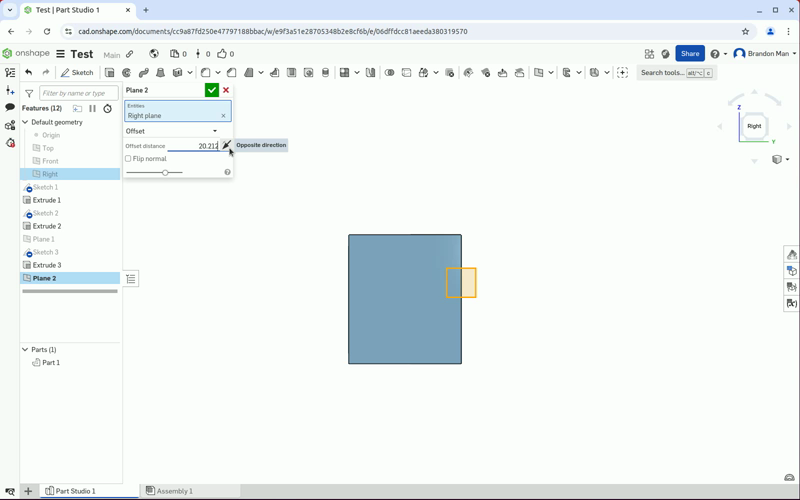
key(enter, 2)
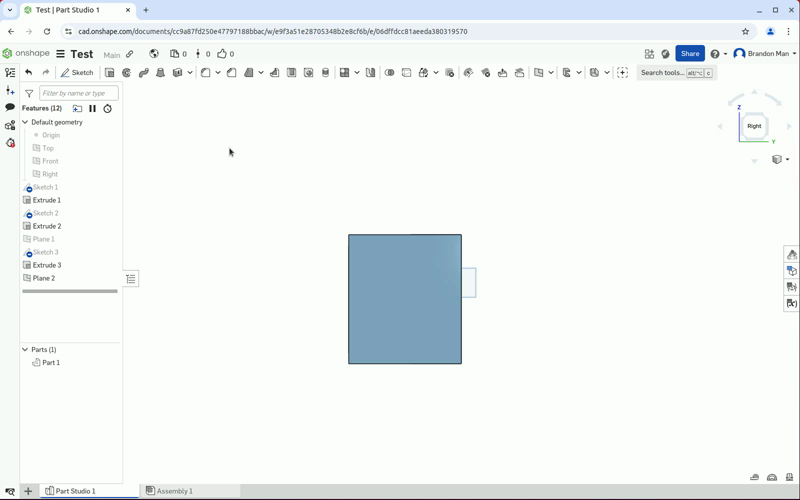
key(shift+s)
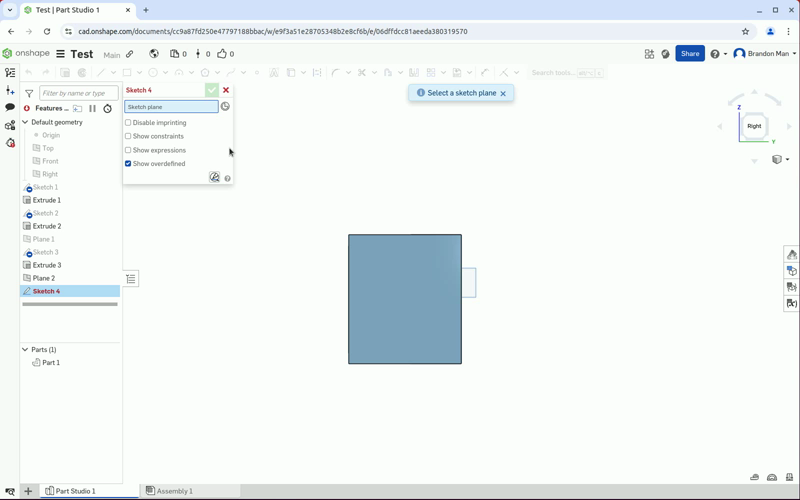
mouse_move(73, 280)
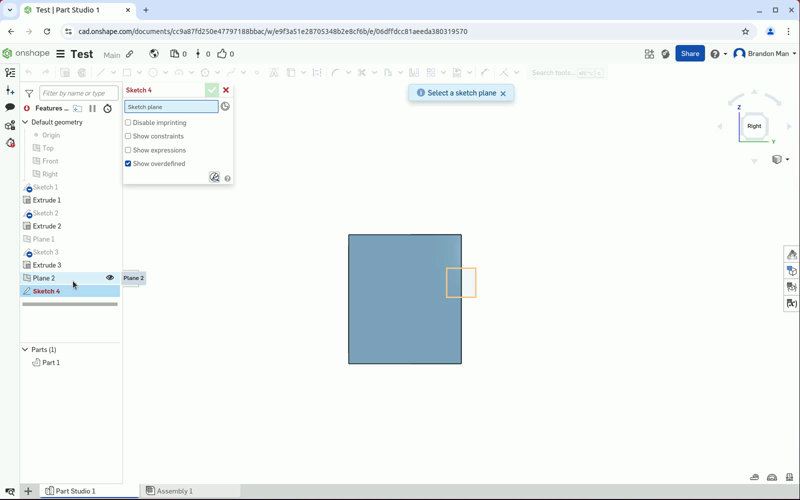
click(73, 280)
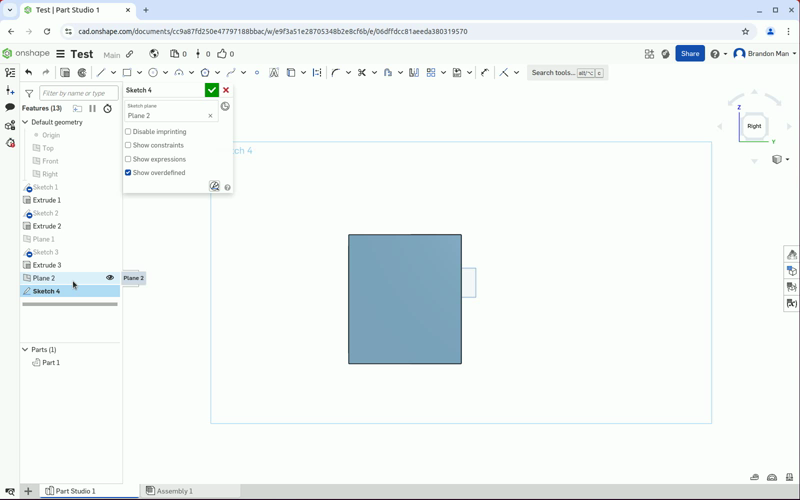
mouse_move(73, 352)
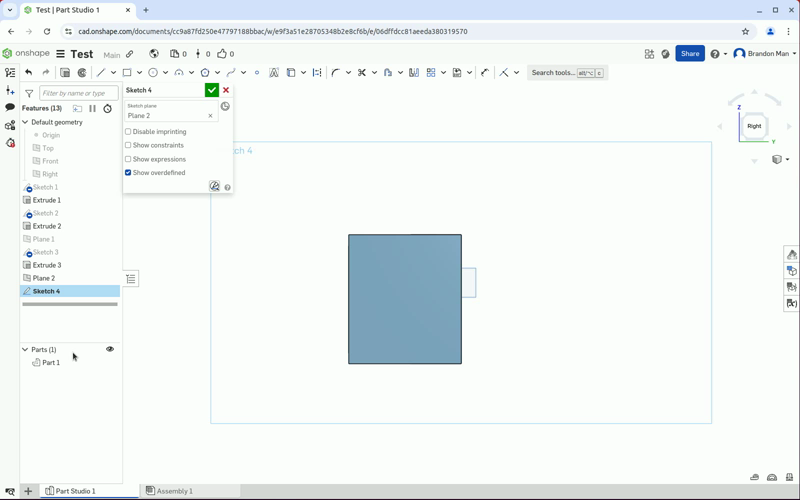
key(y)
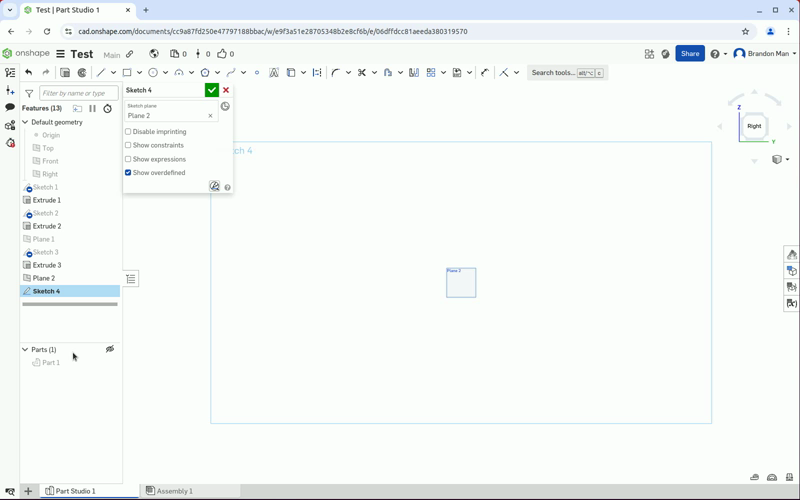
key(c)
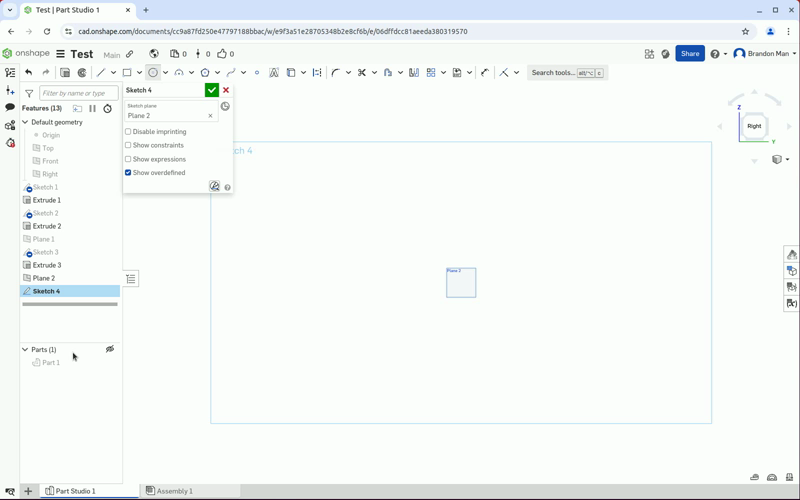
key_down(shift)
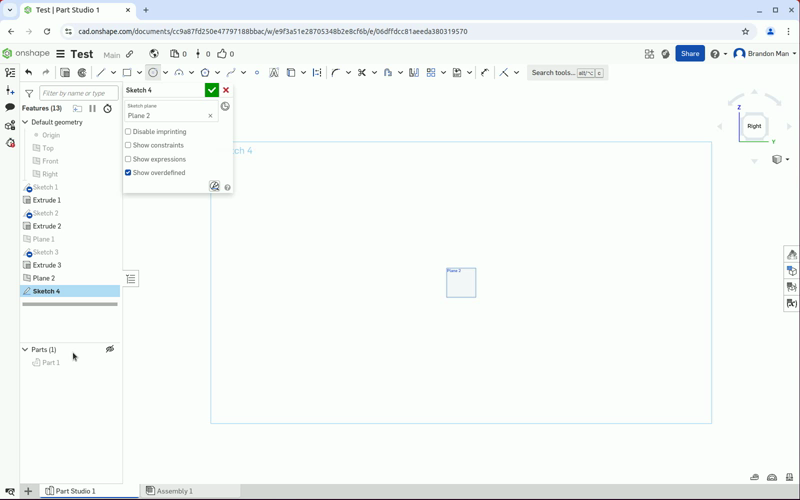
mouse_move(402, 299)
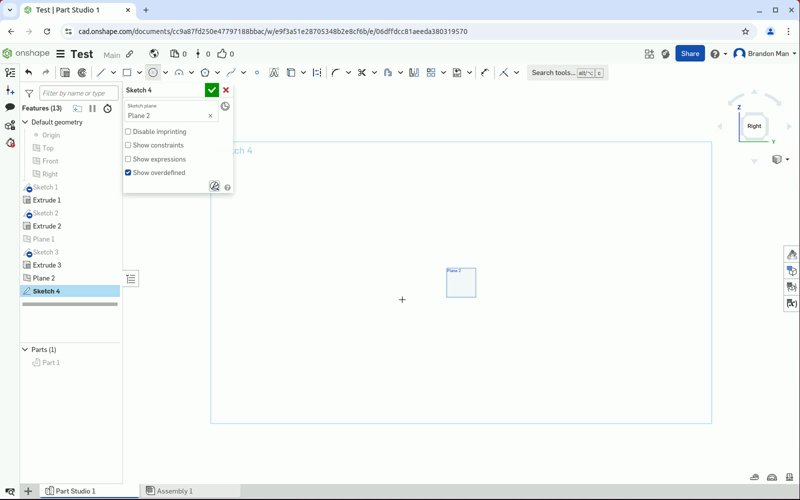
click(402, 299)
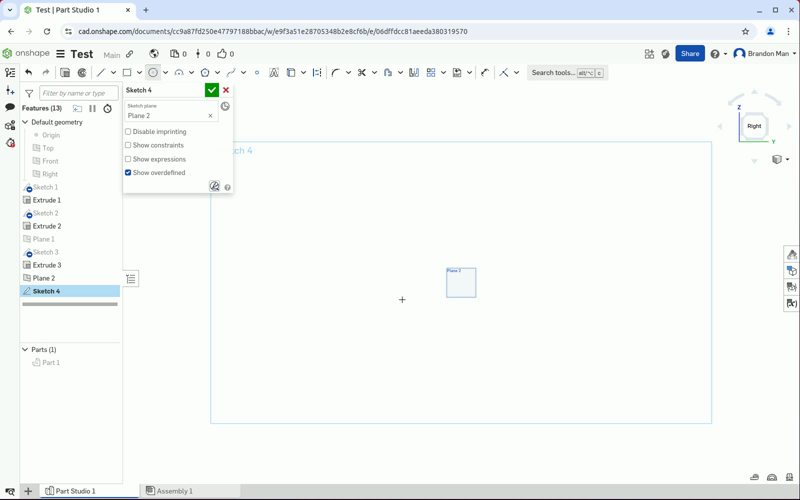
key_up(shift)
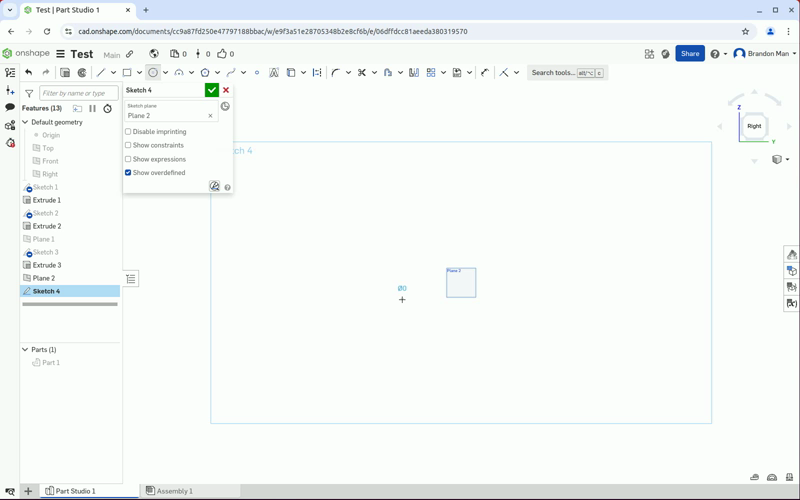
mouse_move(417, 299)
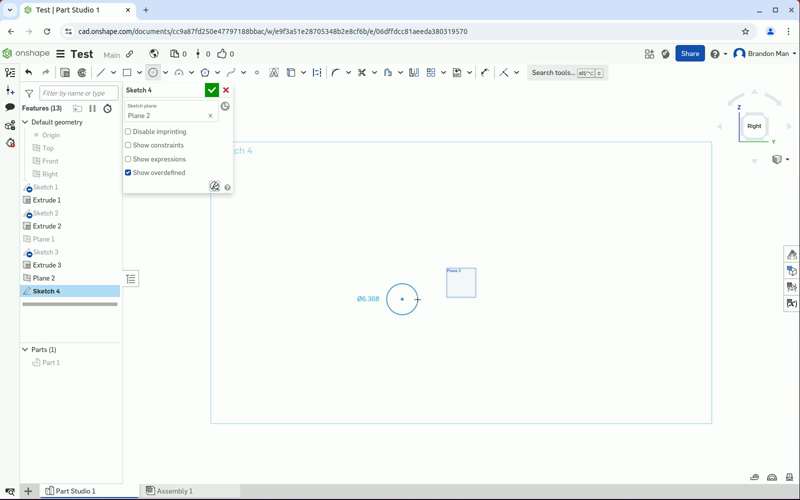
click(417, 299)
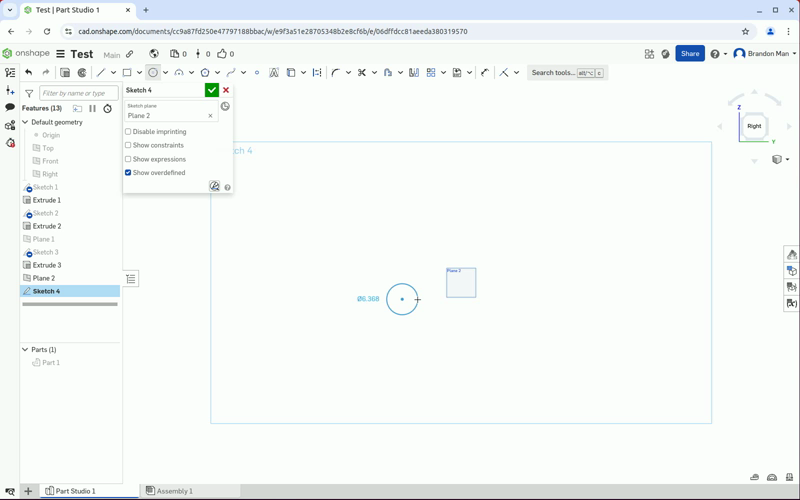
key(esc)
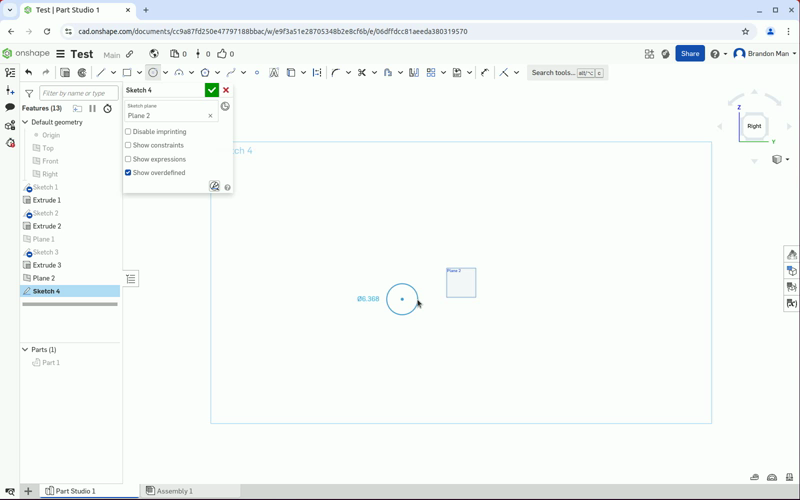
mouse_move(395, 289)
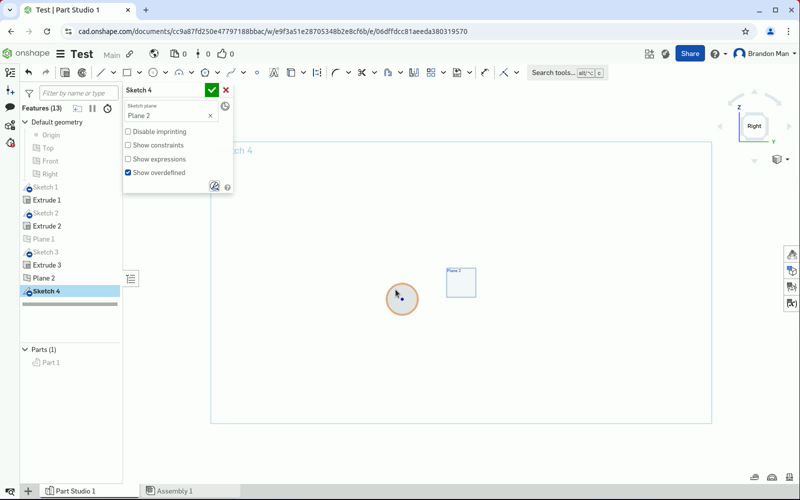
scroll(6)
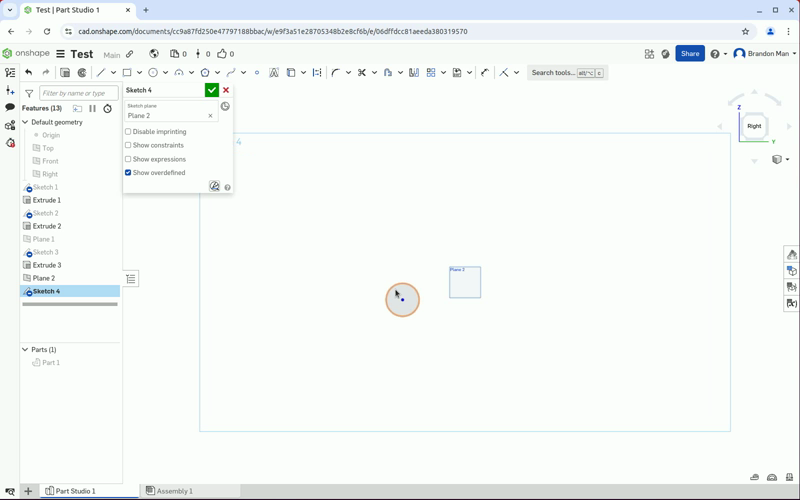
scroll(6)
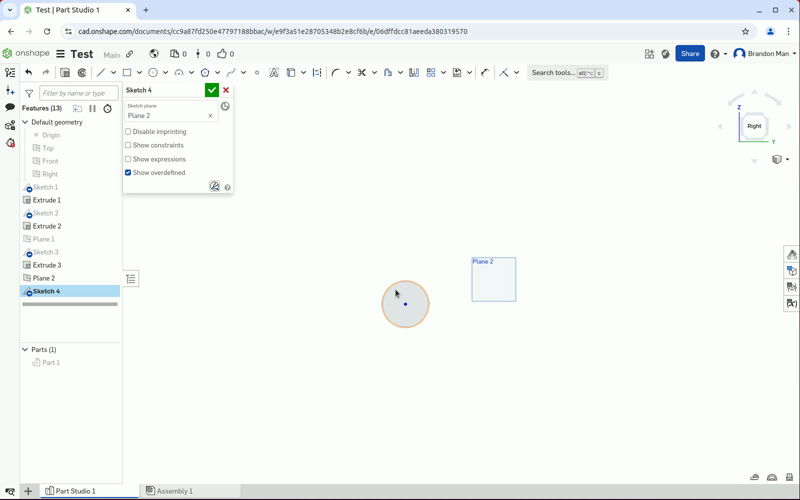
scroll(6)
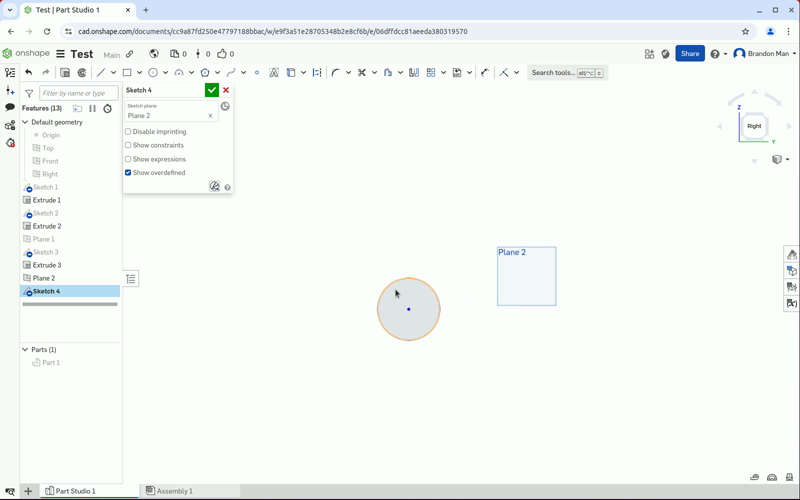
scroll(6)
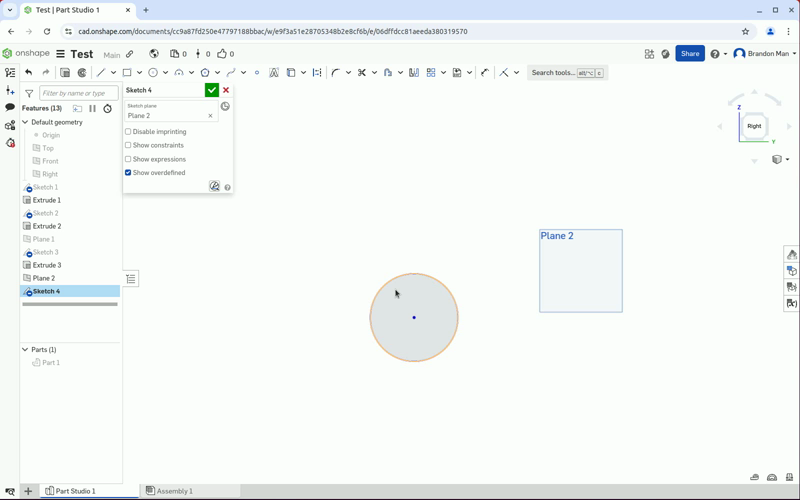
scroll(6)
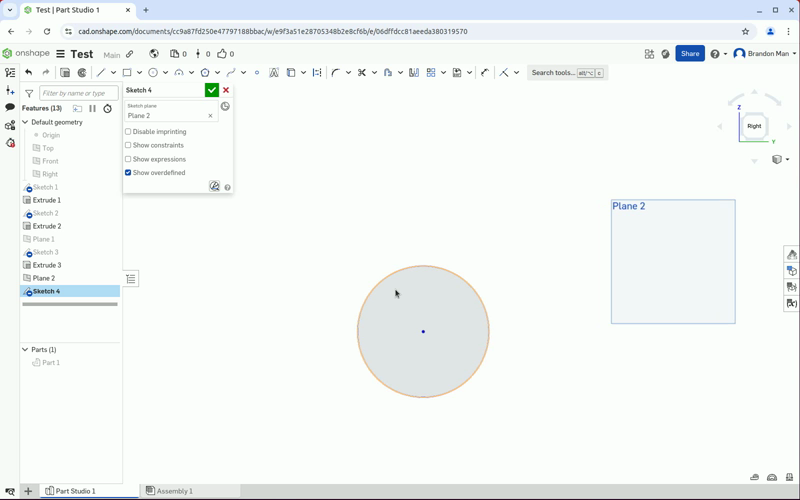
scroll(6)
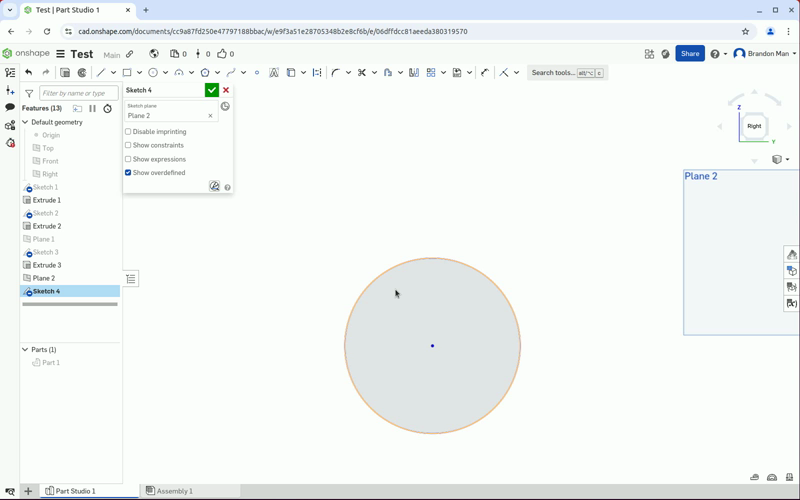
scroll(6)
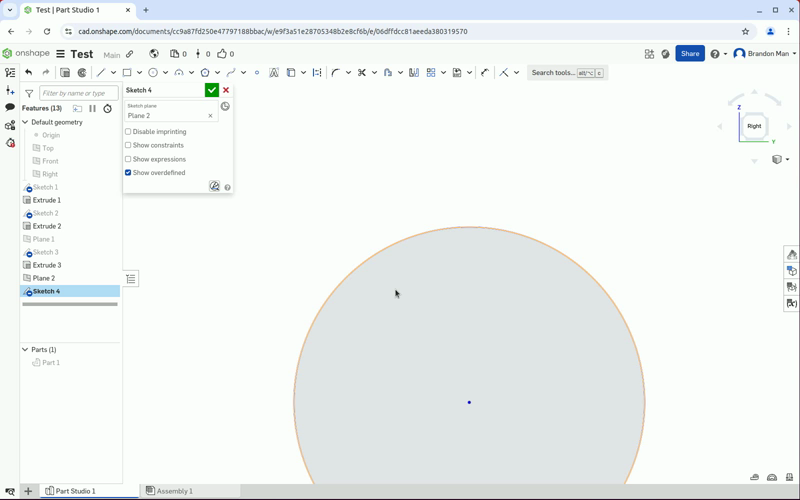
click(395, 289)
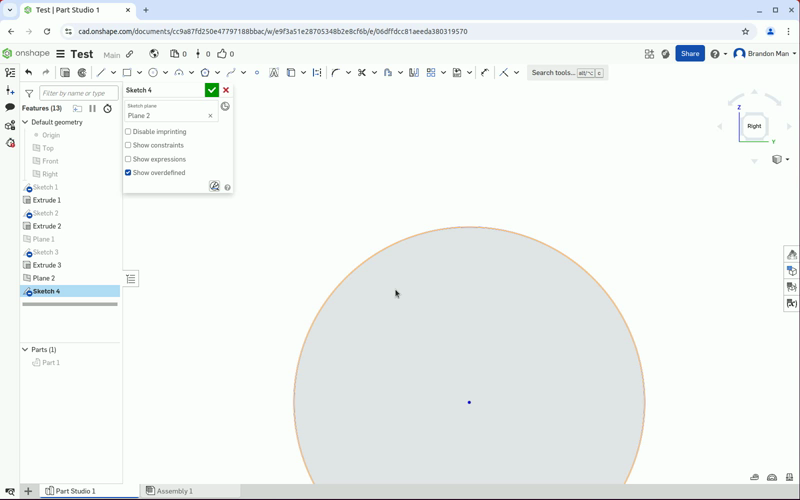
scroll(-6)
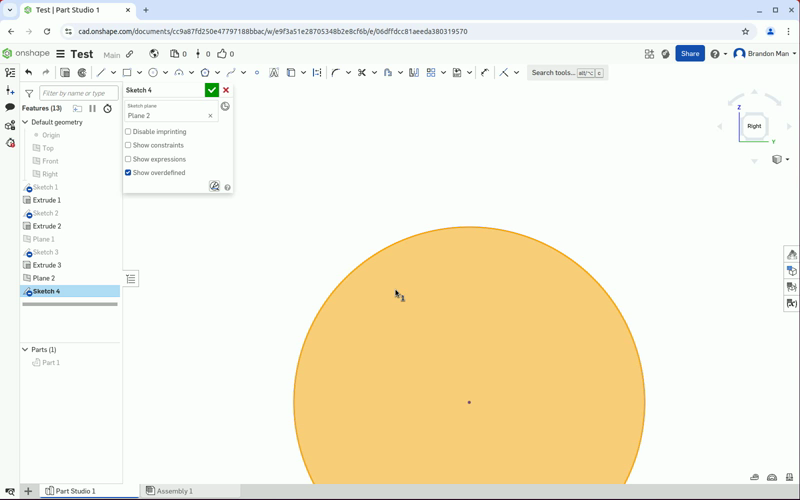
scroll(-6)
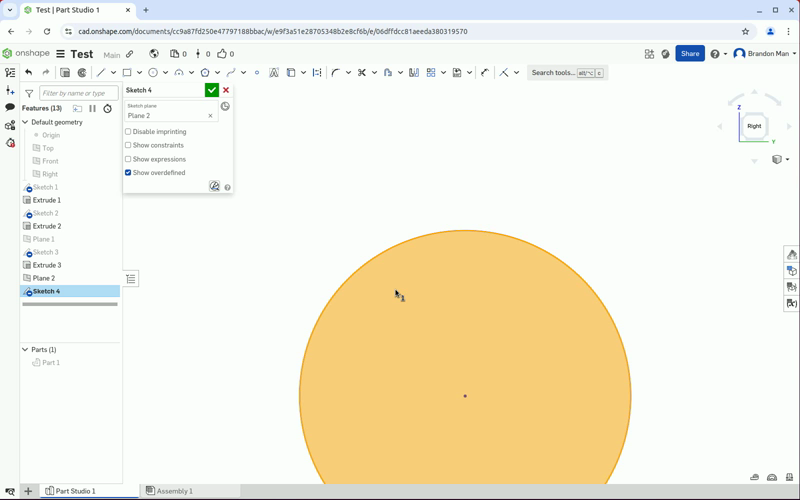
scroll(-6)
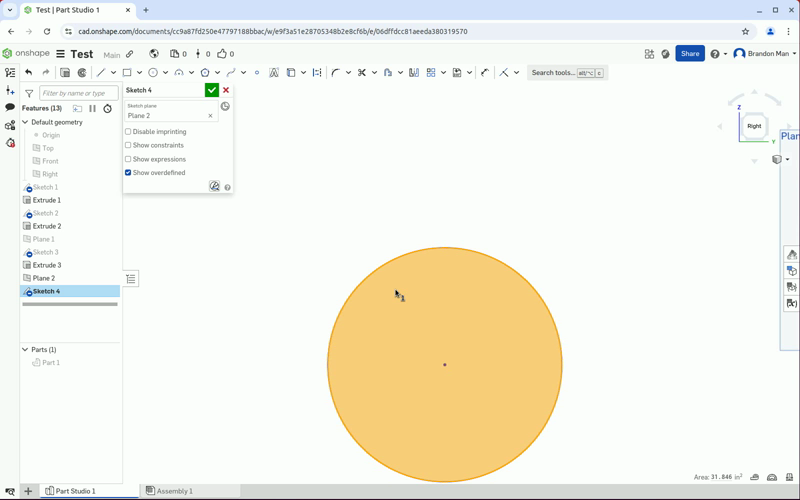
scroll(-6)
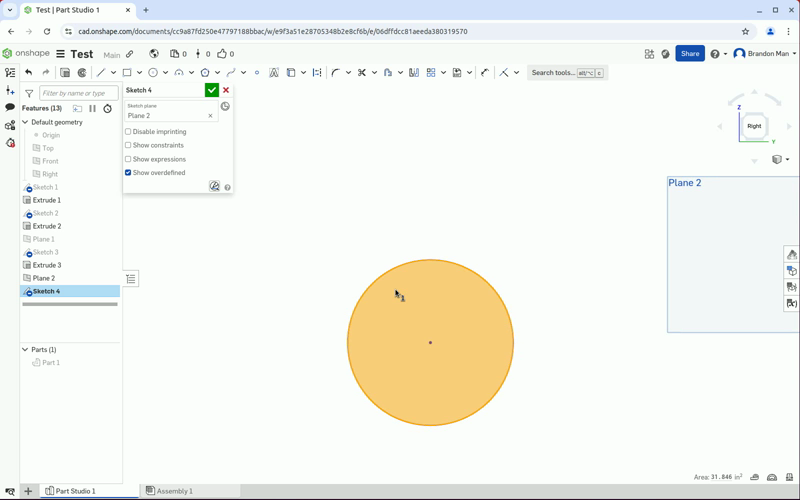
scroll(-6)
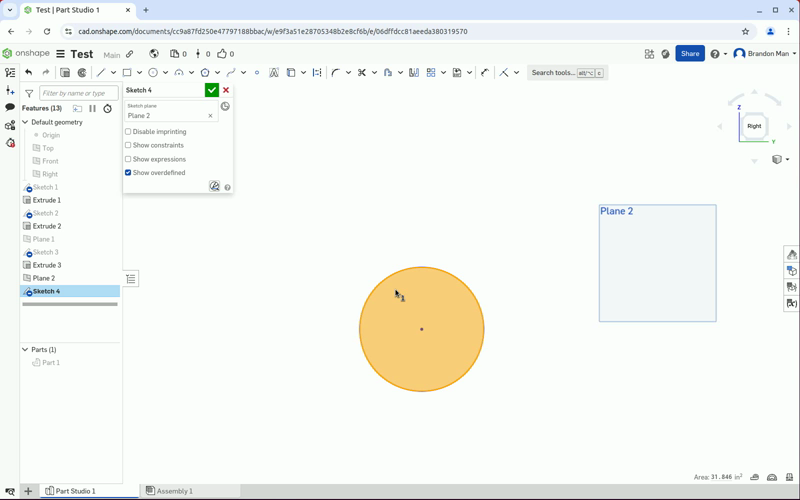
scroll(-6)
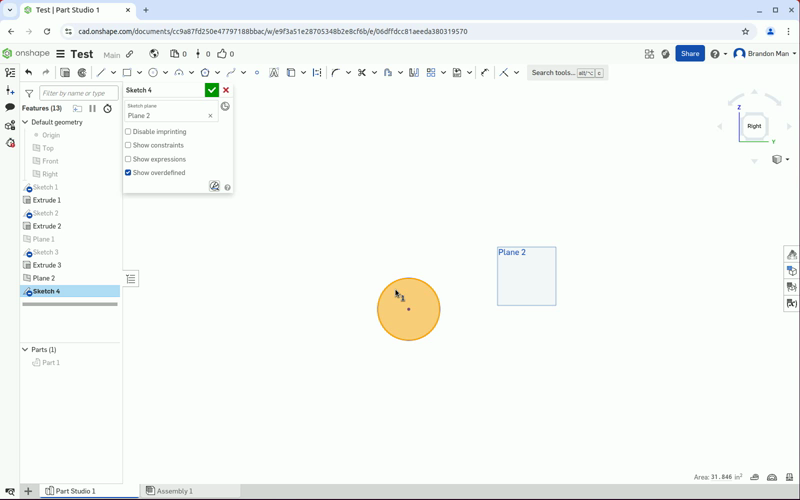
scroll(-6)
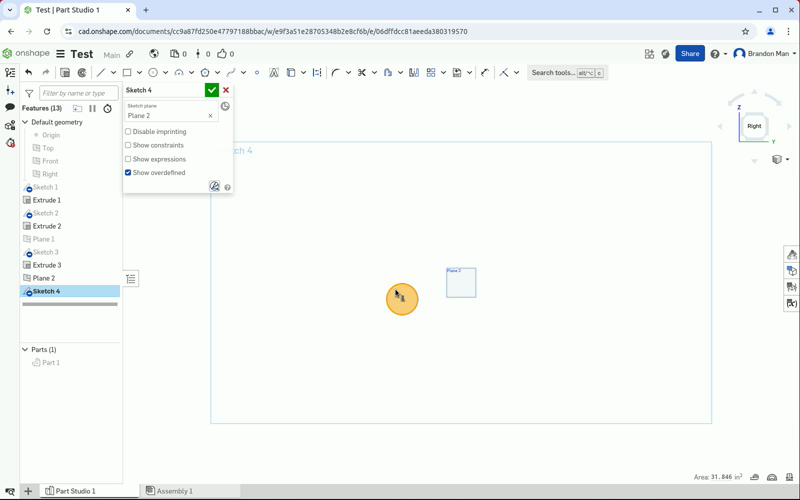
mouse_move(73, 352)
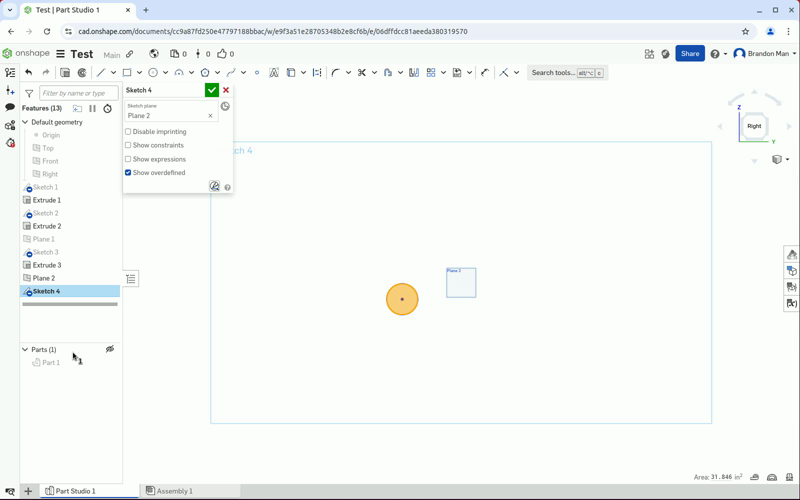
key(shift+y)
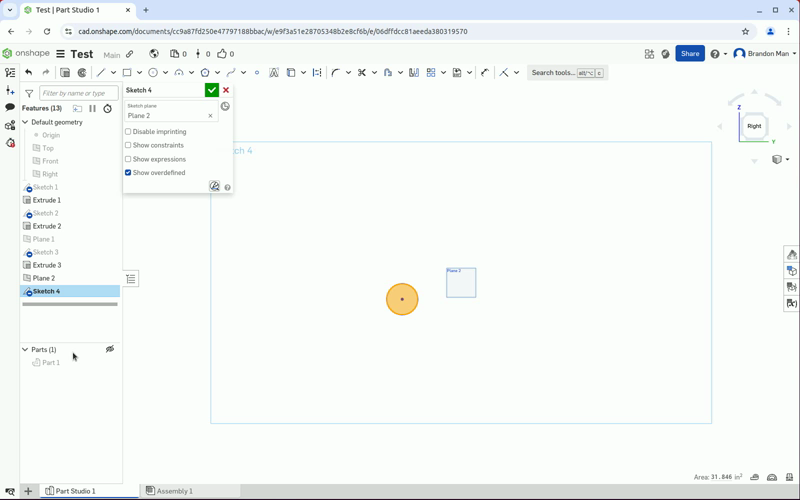
key(shift+e)
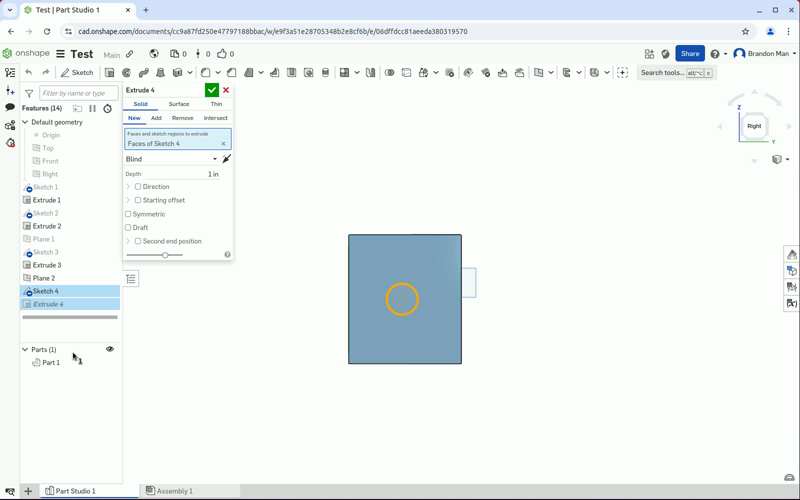
mouse_move(143, 106)
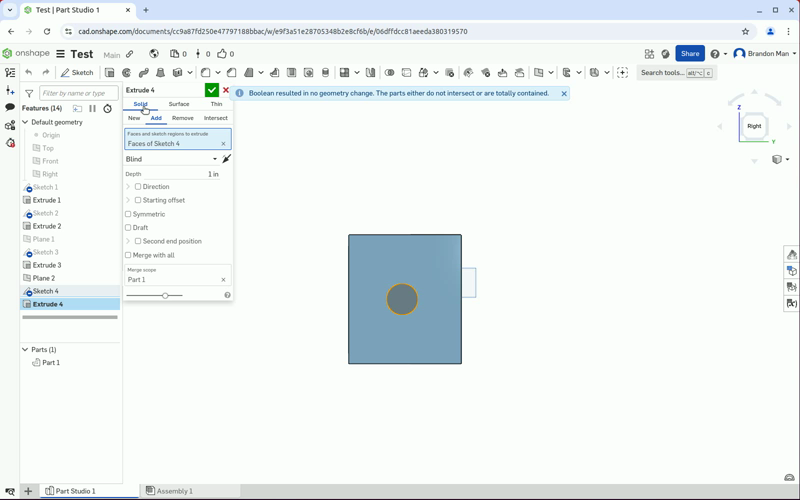
click(143, 106)
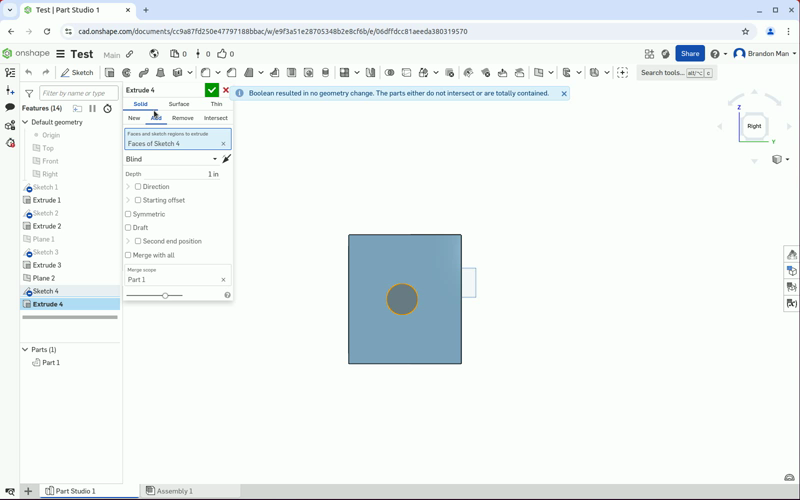
mouse_move(186, 120)
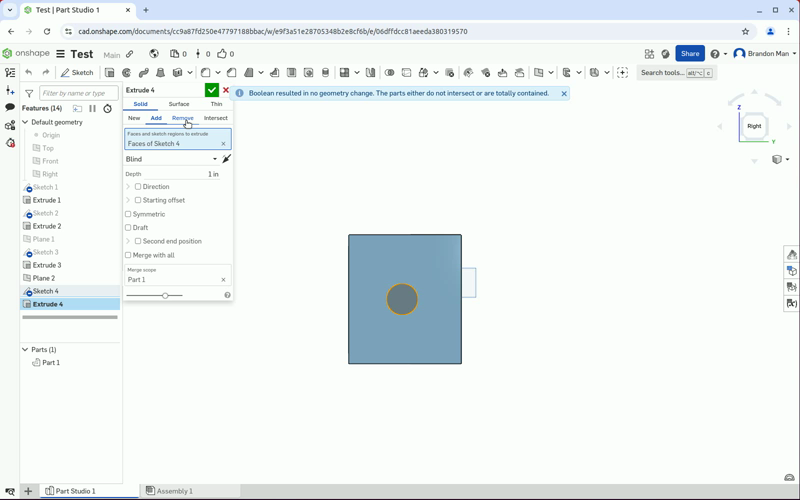
click(186, 120)
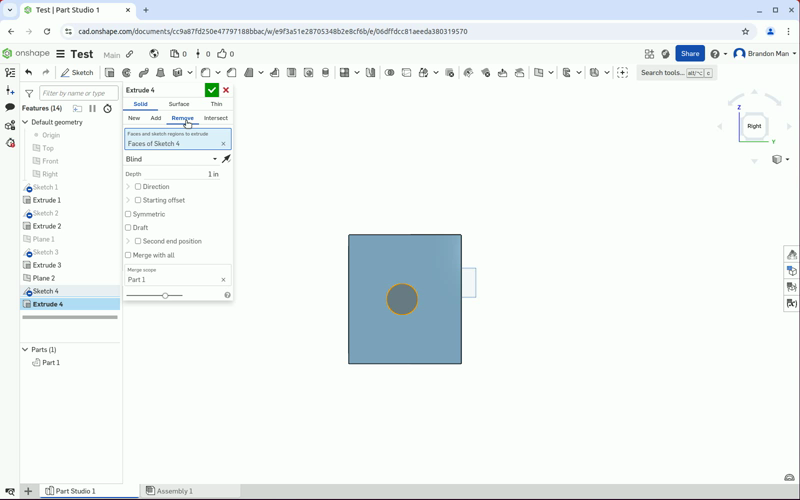
key(tab, 4)
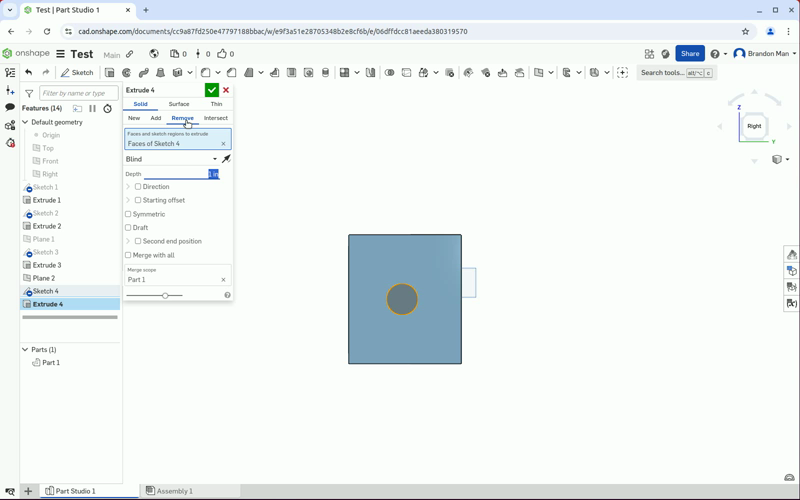
text(30.811)
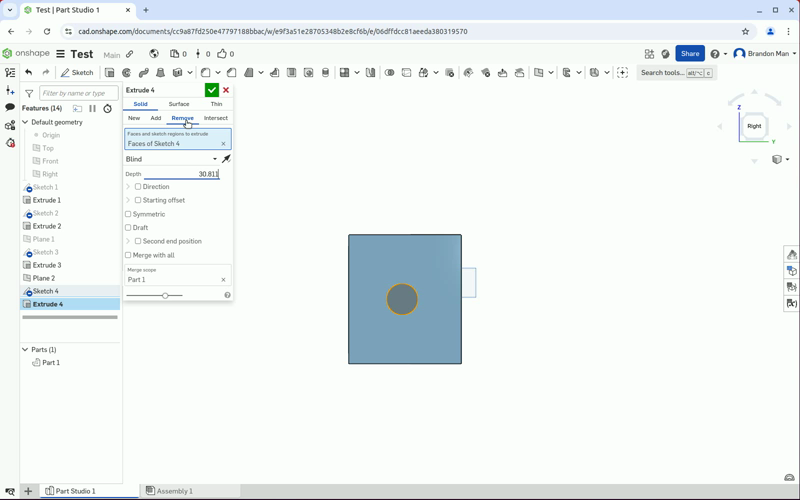
key(tab, 6)
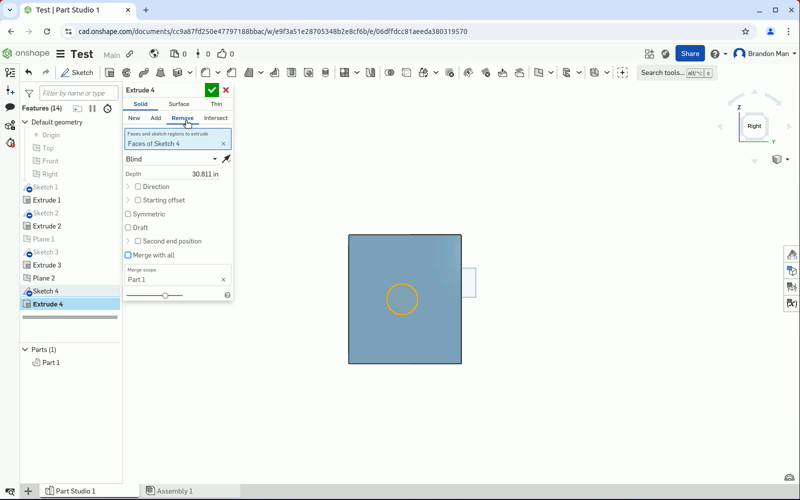
key(space)
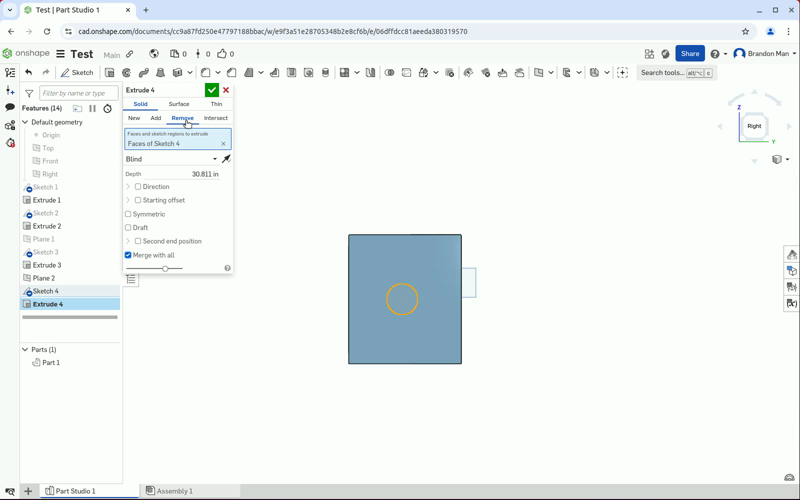
key(enter)
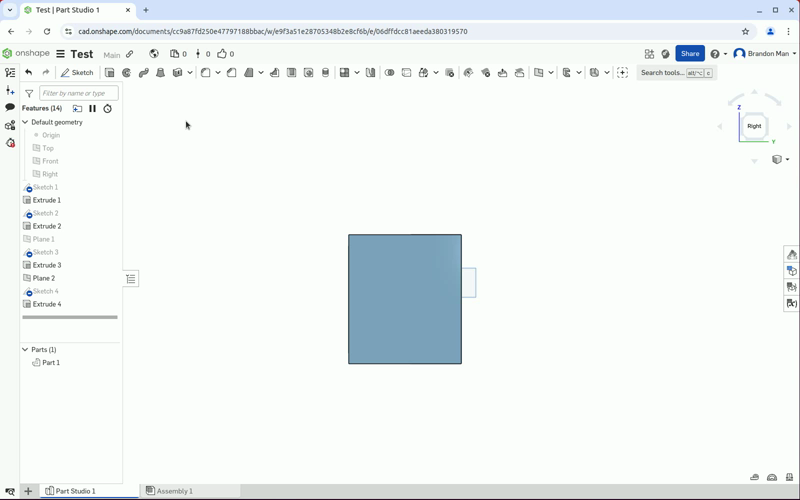
key(shift+h)
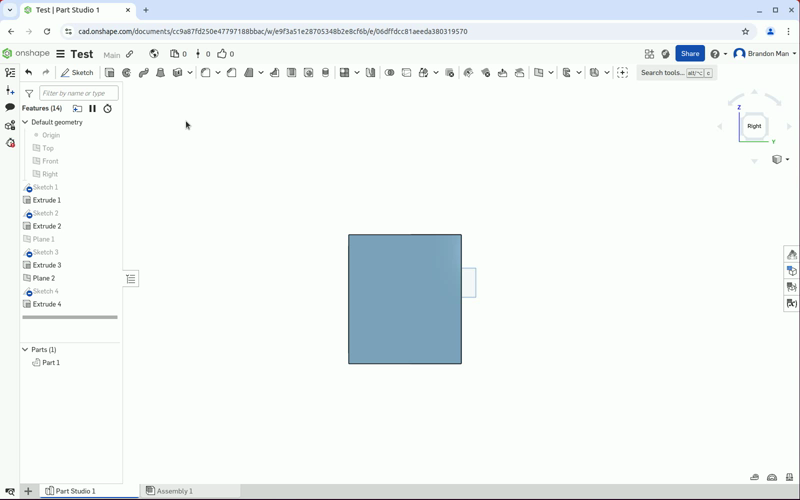
key(shift+h)
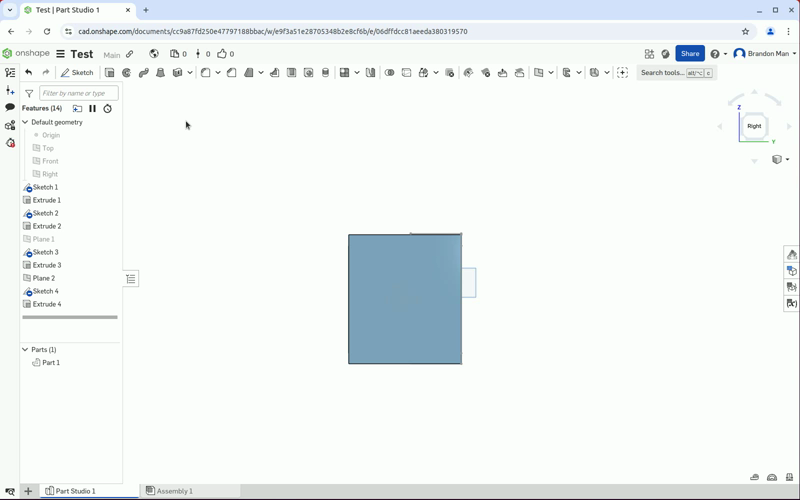
key(shift+7)
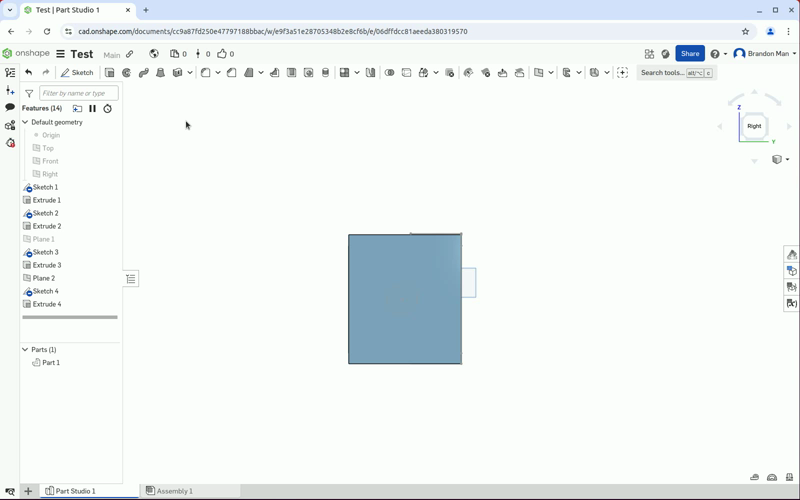
key(right, 2)
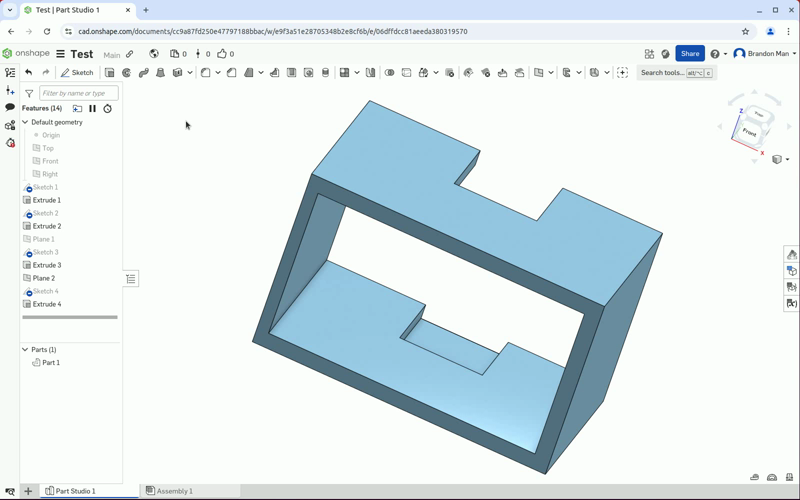
key(down, 2)
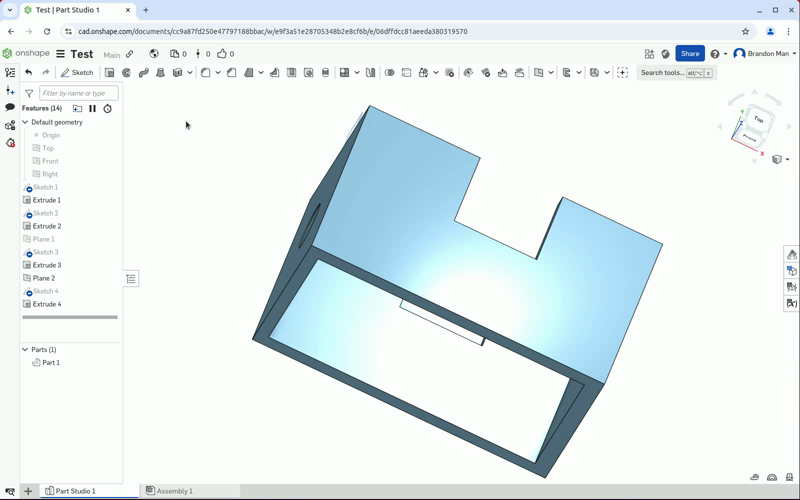
key(up, 2)
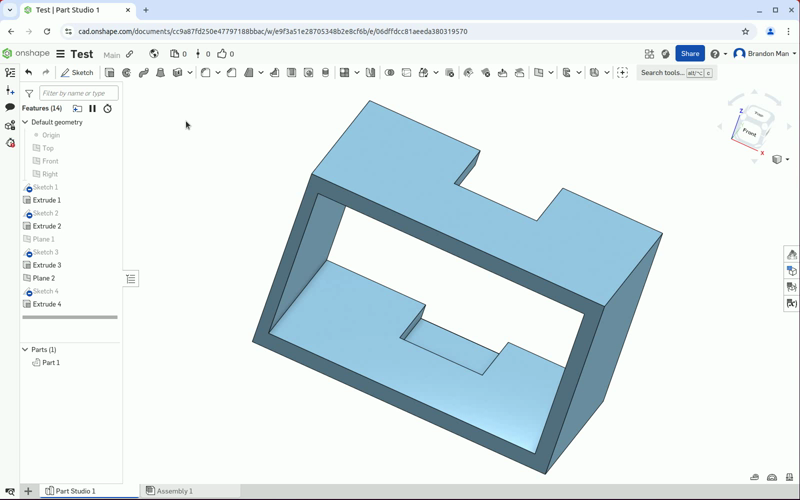
key(left, 2)
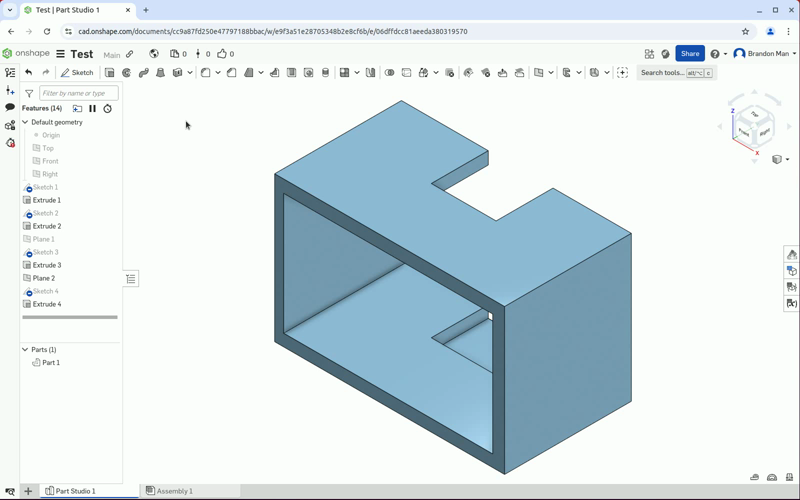
mouse_move(73, 189)
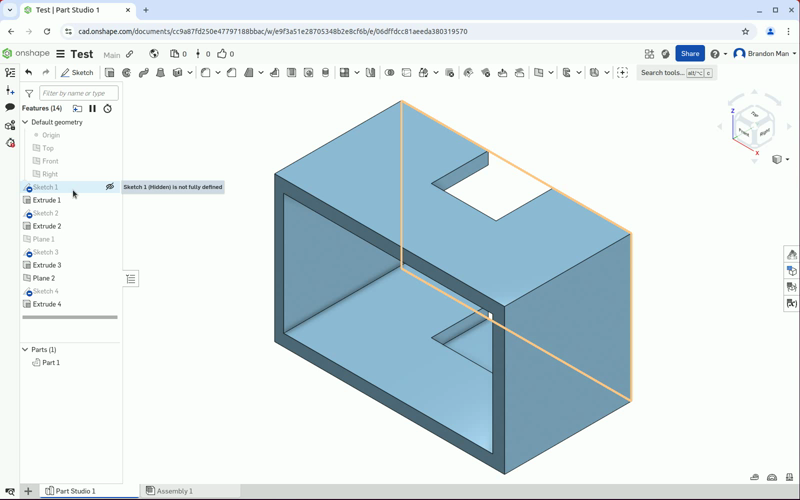
click(73, 189)